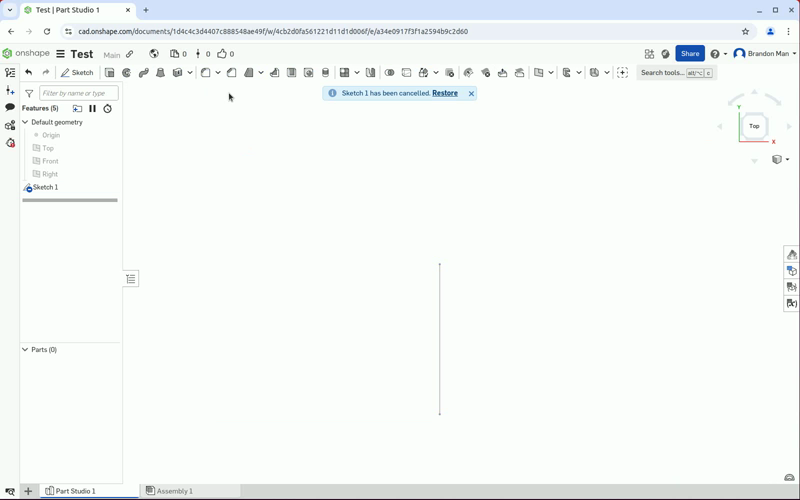
key(shift+h)
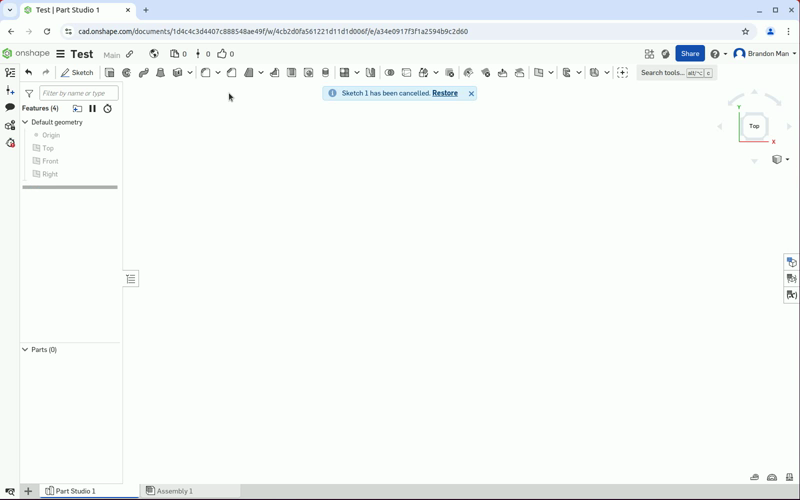
mouse_move(73, 352)
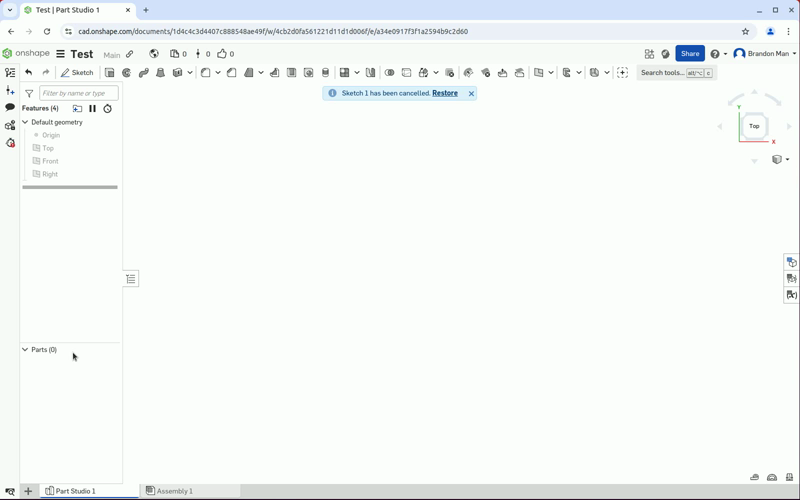
key(y)
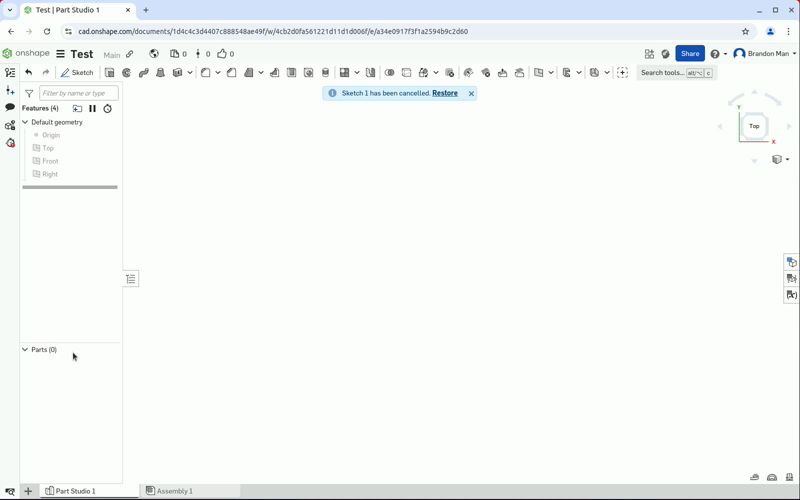
key(shift+p)
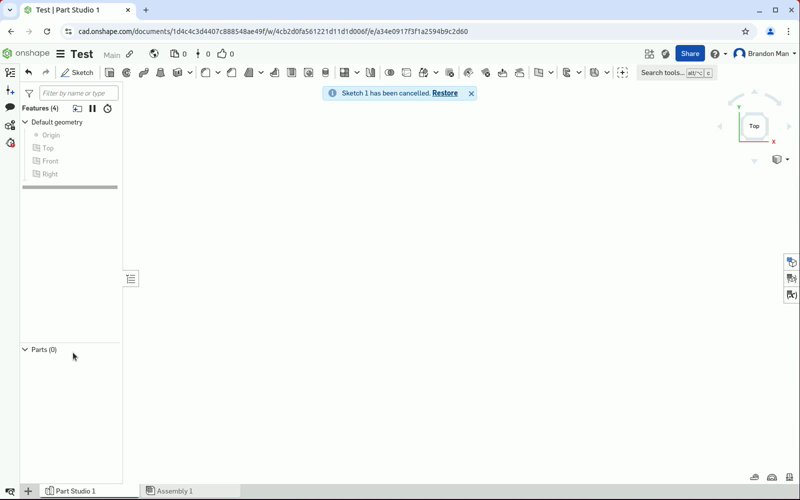
key(space)
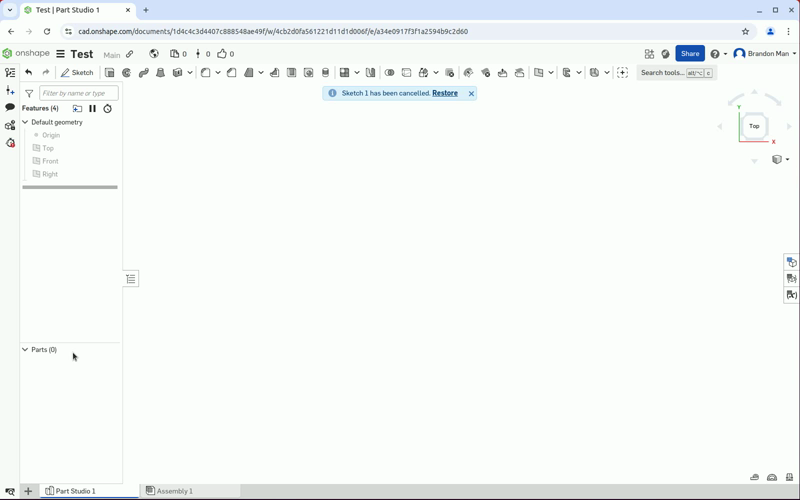
key_down(shift)
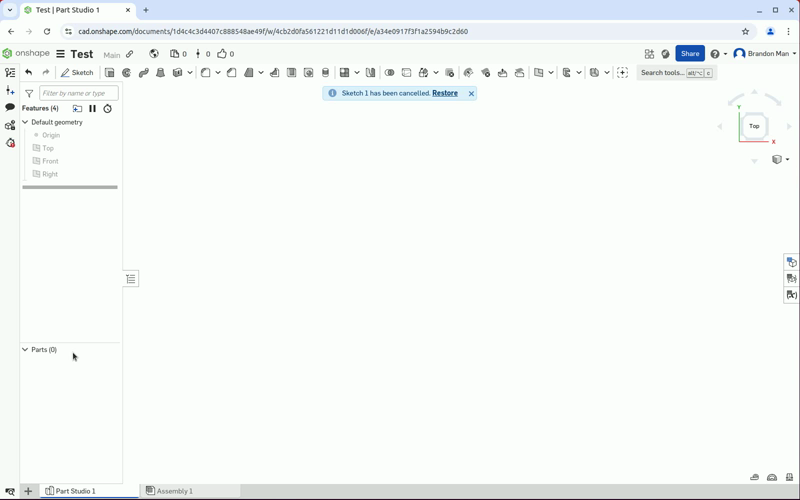
key(up)
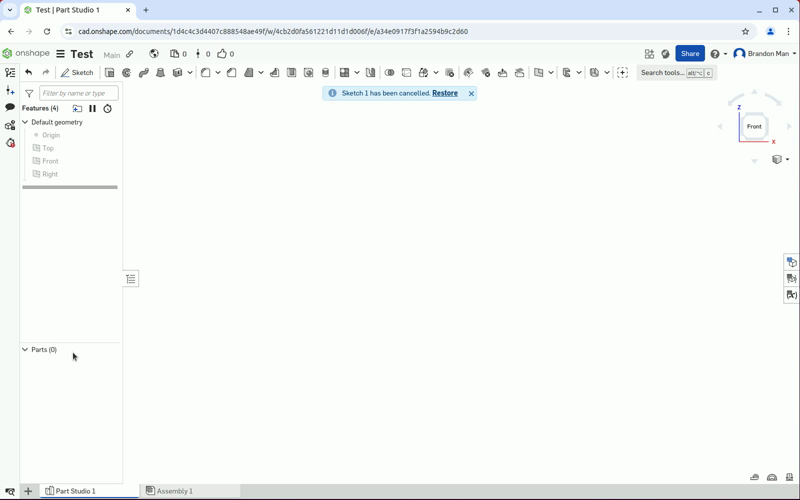
key_up(shift)
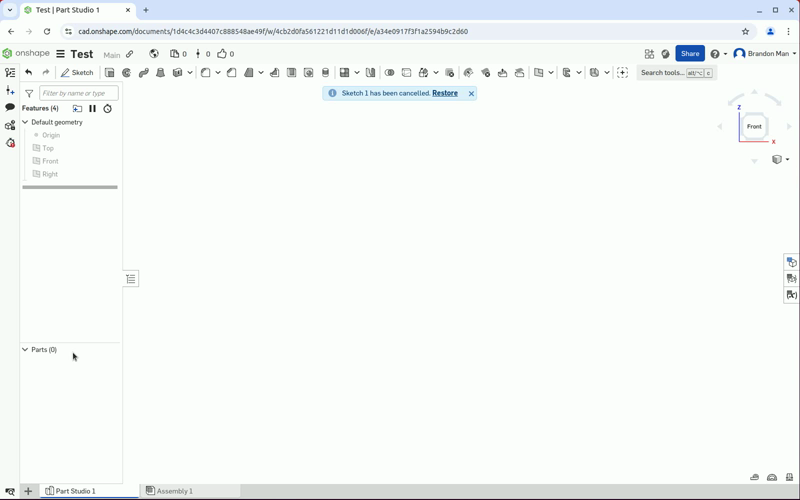
mouse_move(73, 352)
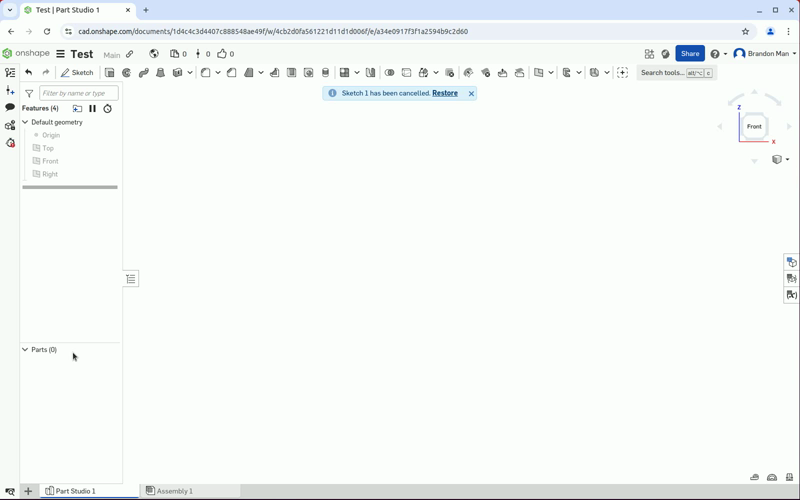
key(shift+y)
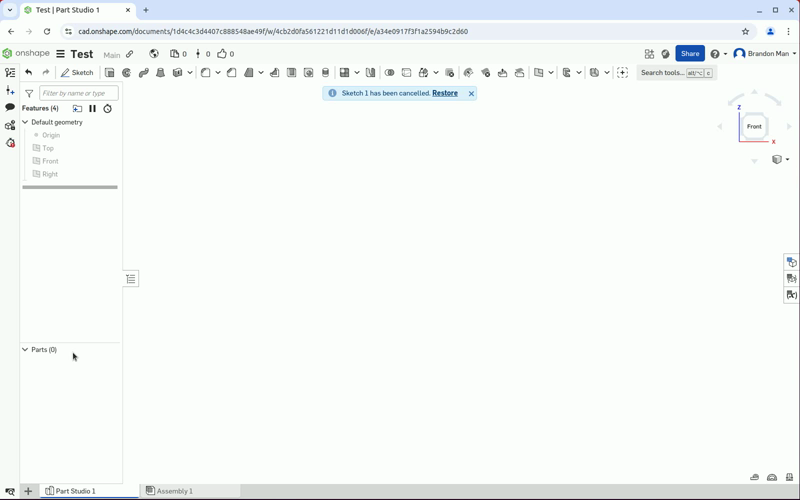
key(shift+s)
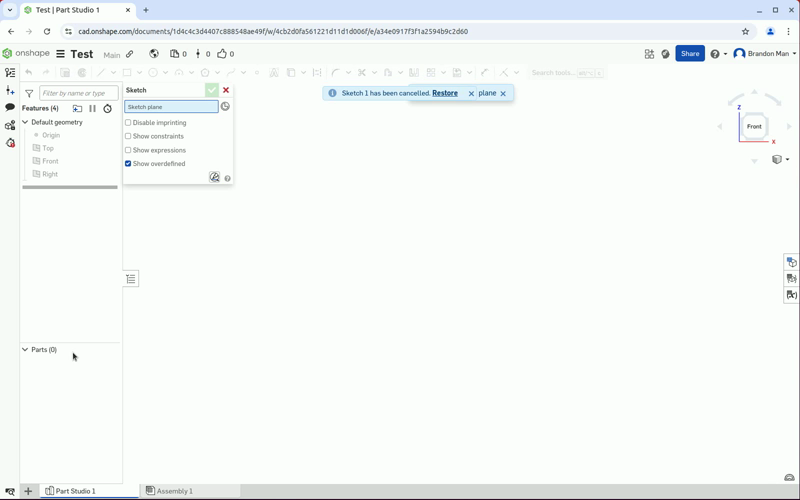
mouse_move(73, 163)
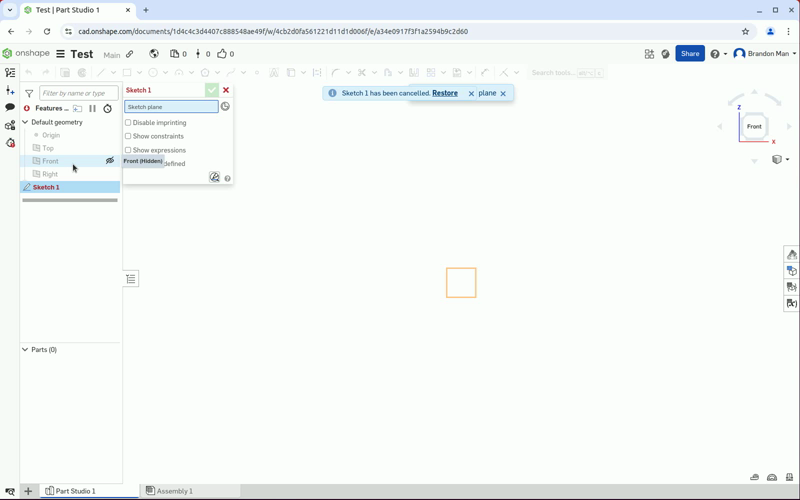
click(73, 163)
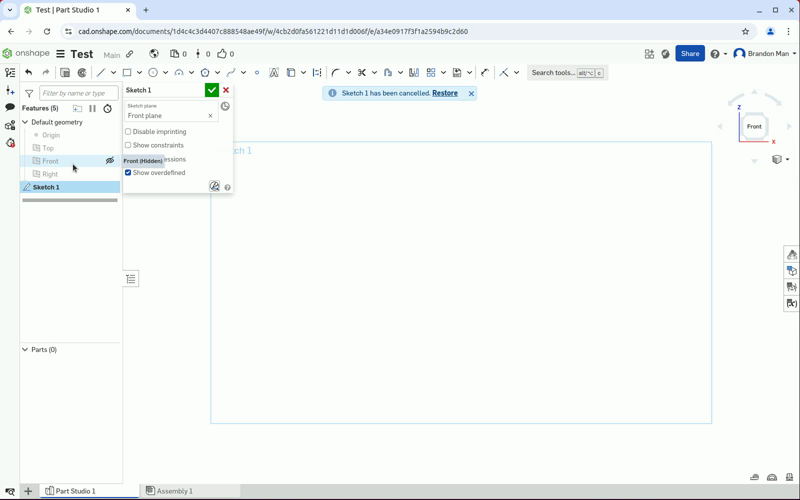
mouse_move(73, 352)
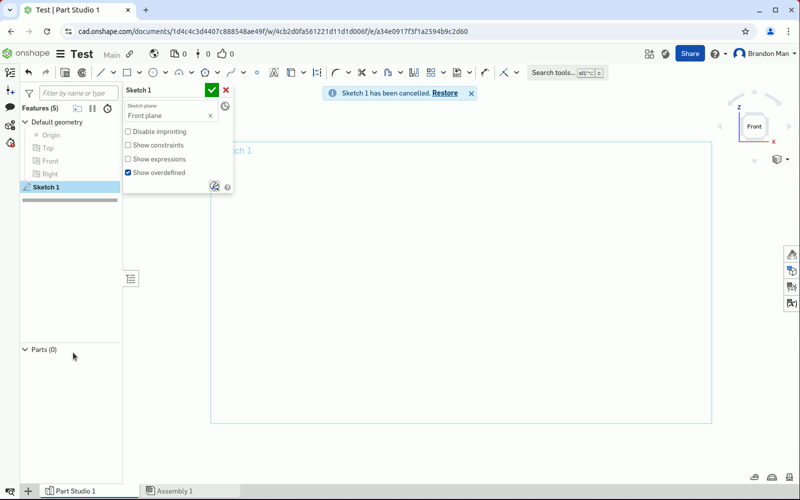
key(y)
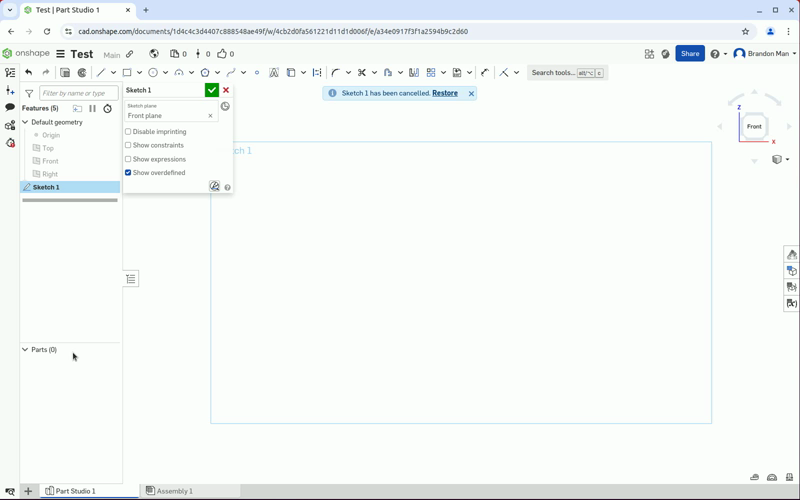
key(c)
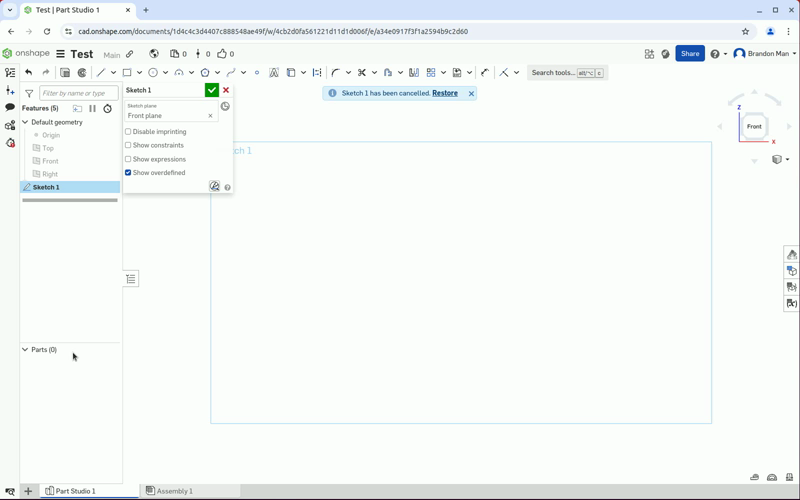
key_down(shift)
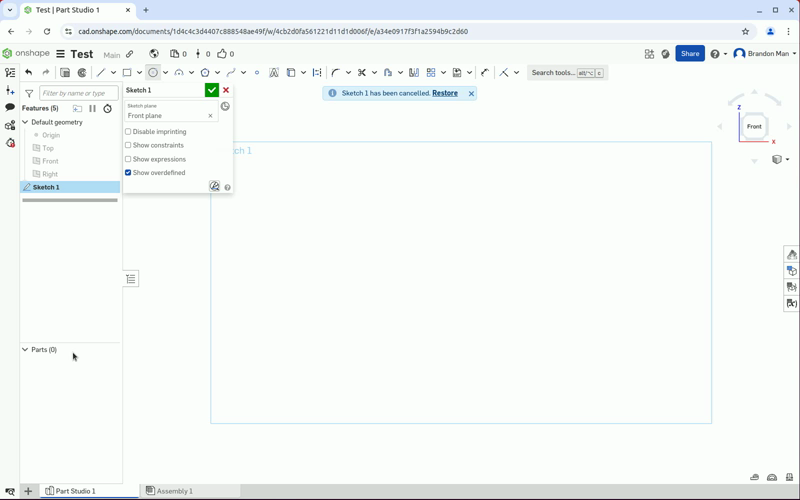
mouse_move(461, 282)
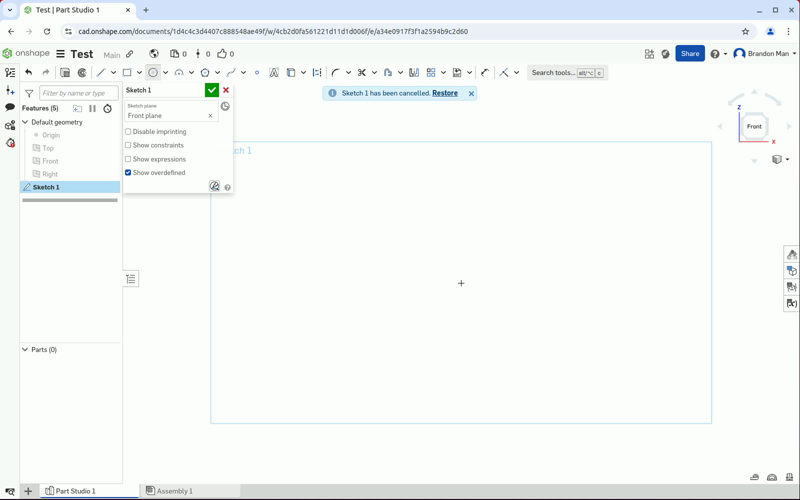
click(461, 282)
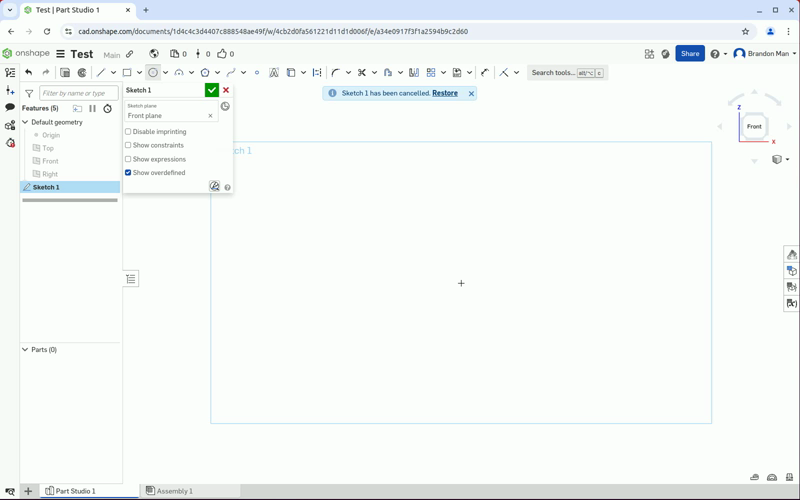
key_up(shift)
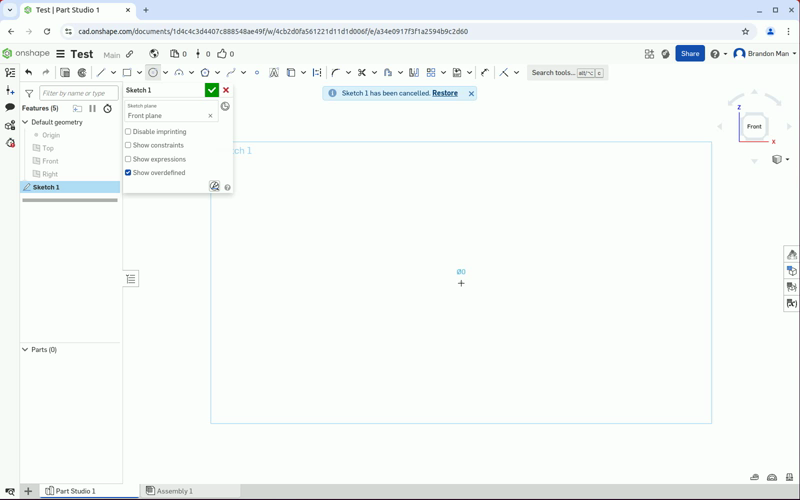
mouse_move(574, 282)
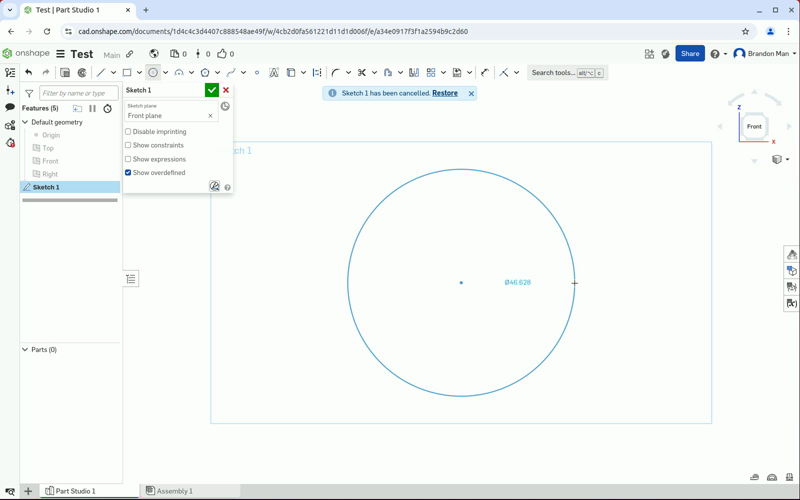
click(574, 282)
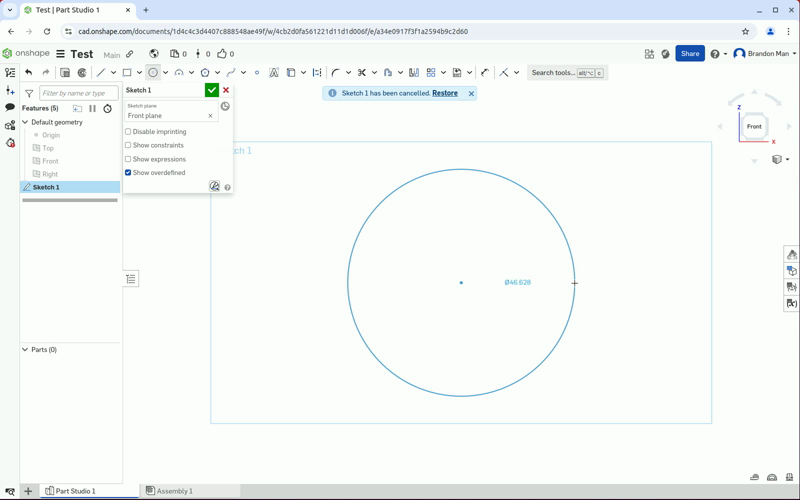
key(esc)
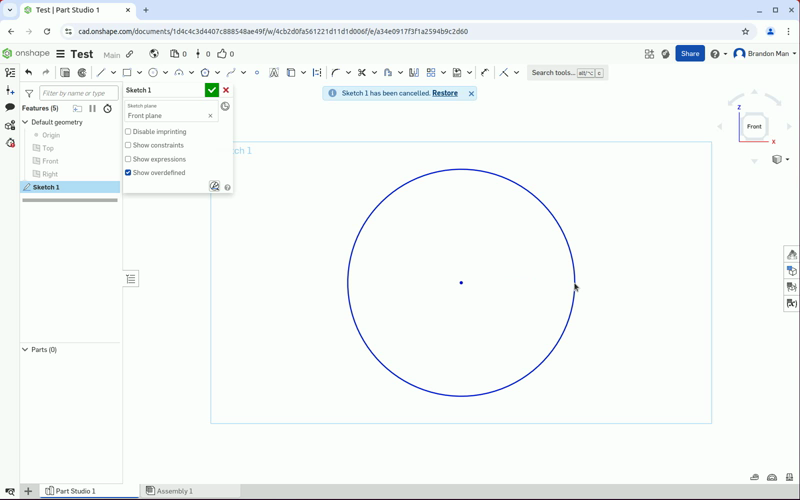
key(c)
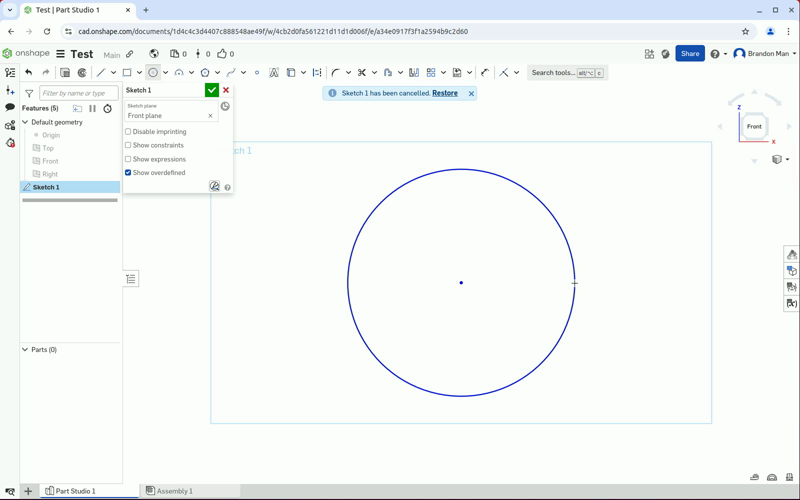
key_down(shift)
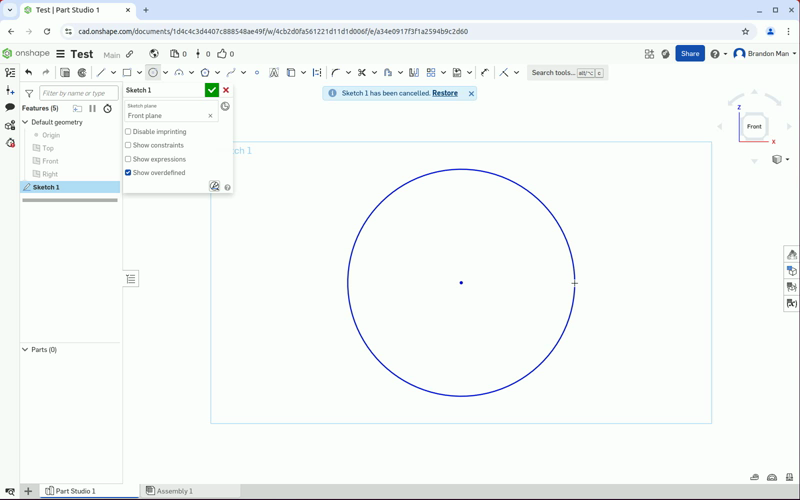
mouse_move(461, 282)
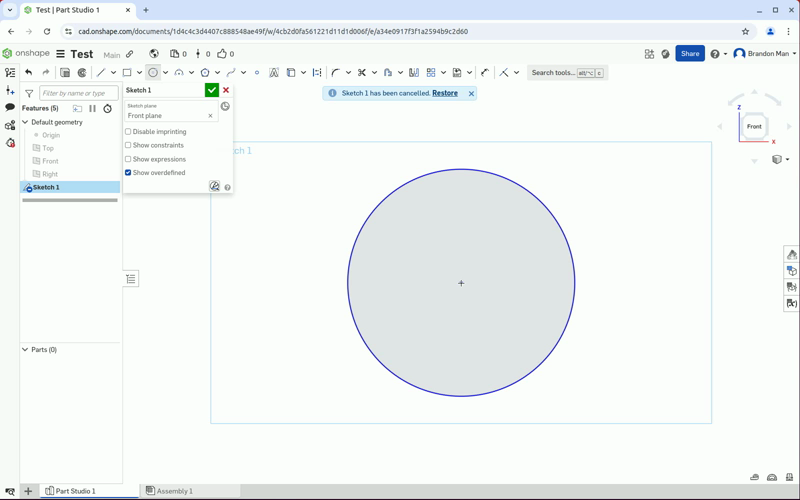
click(461, 282)
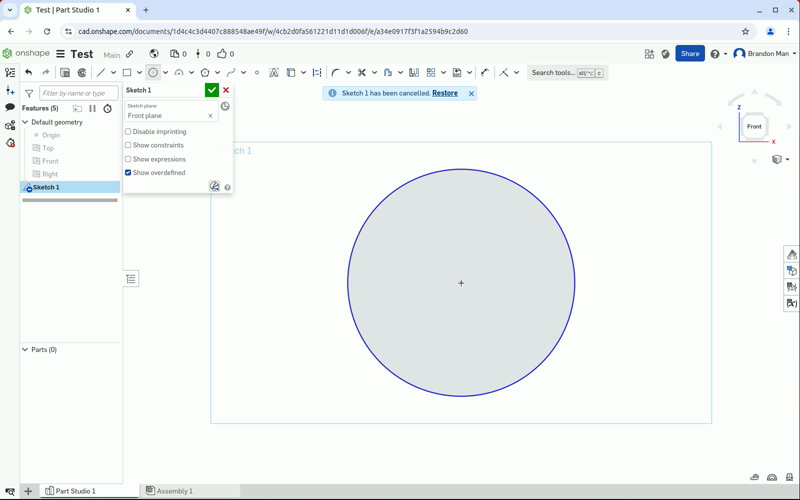
key_up(shift)
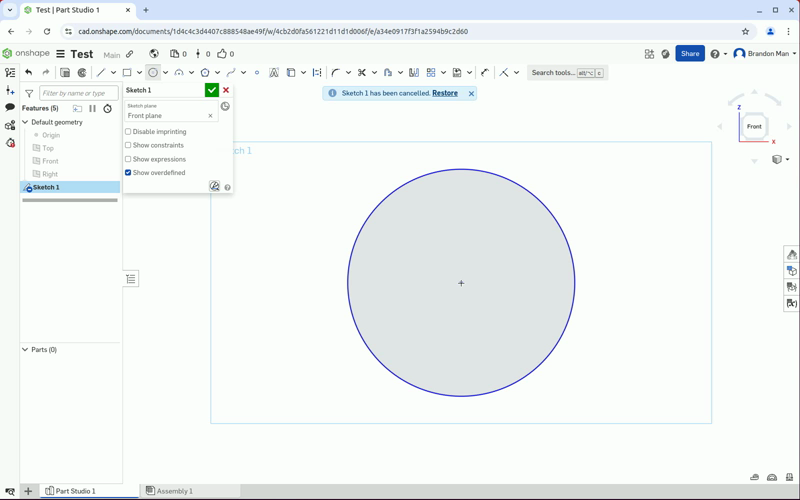
mouse_move(553, 282)
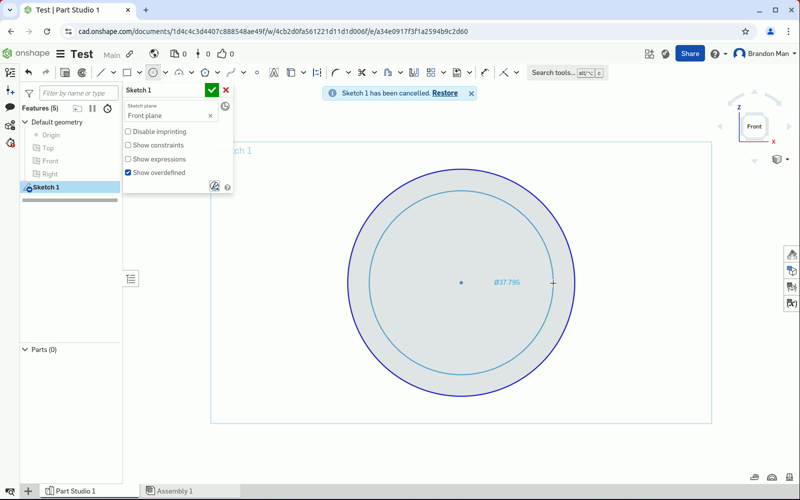
click(553, 282)
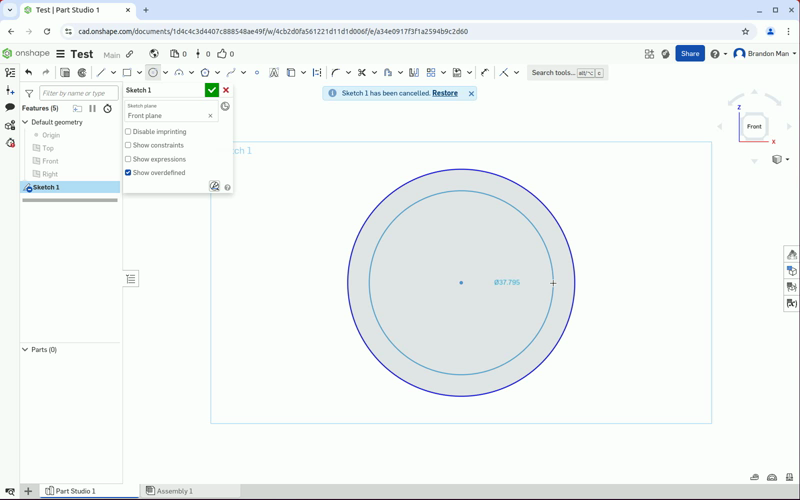
key(esc)
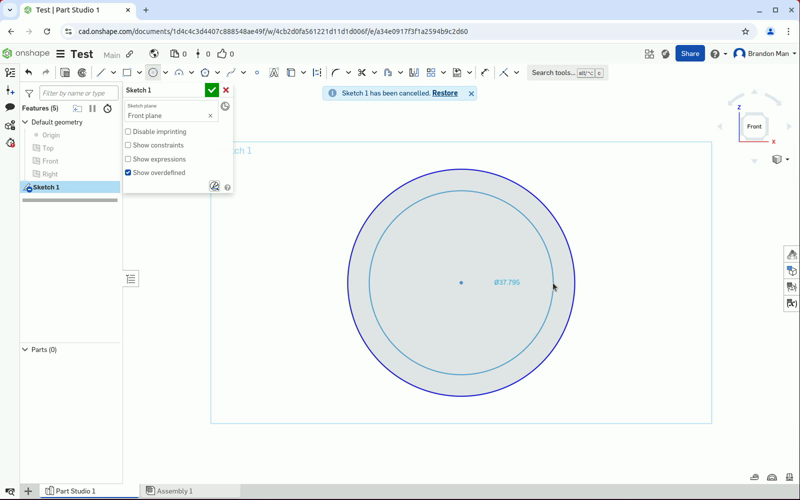
mouse_move(360, 277)
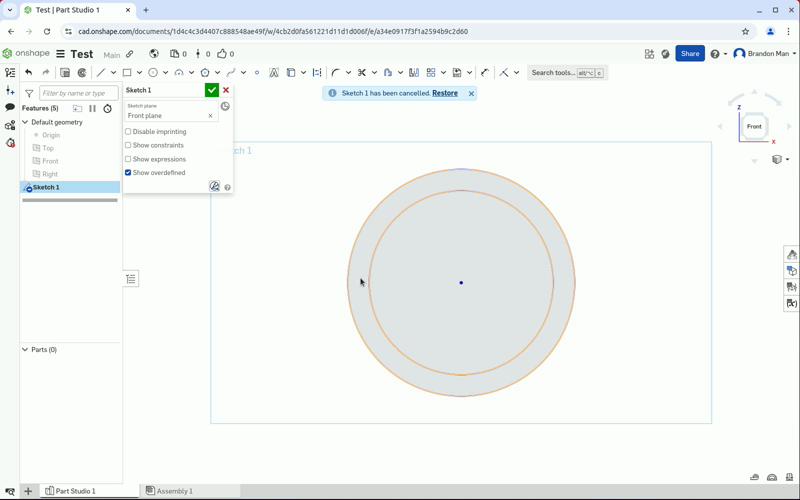
click(360, 277)
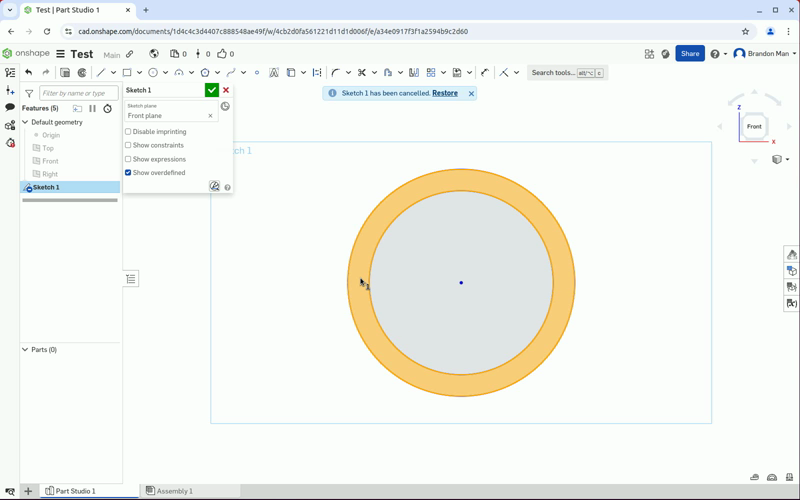
mouse_move(73, 352)
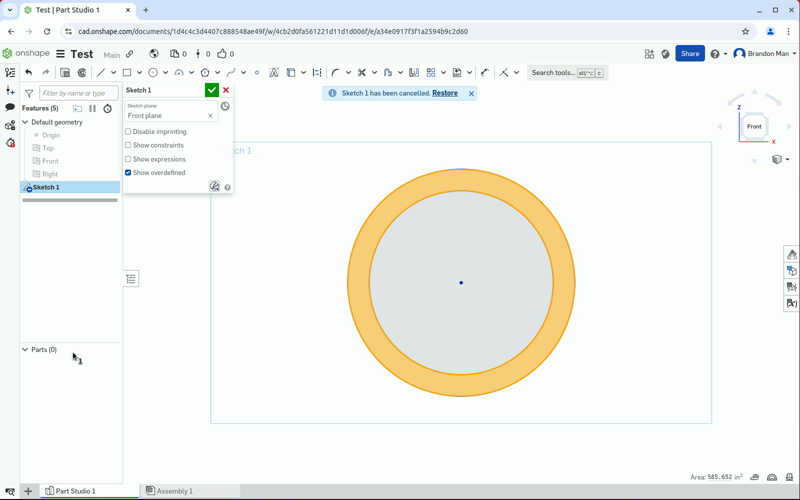
key(shift+y)
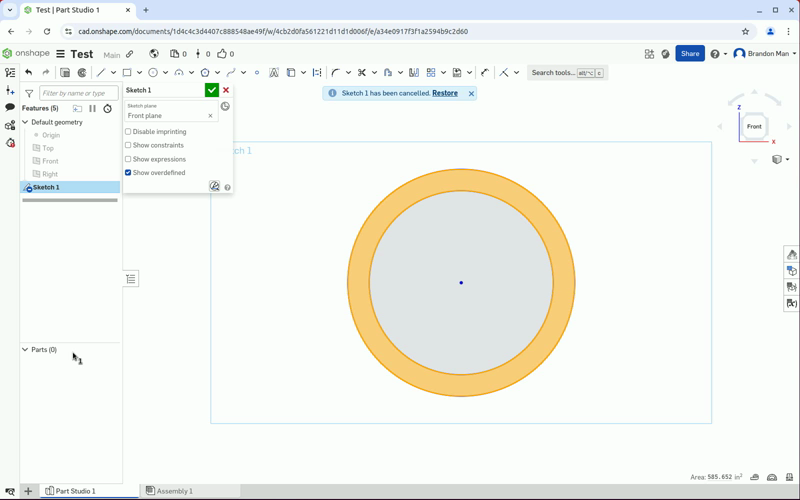
key(shift+e)
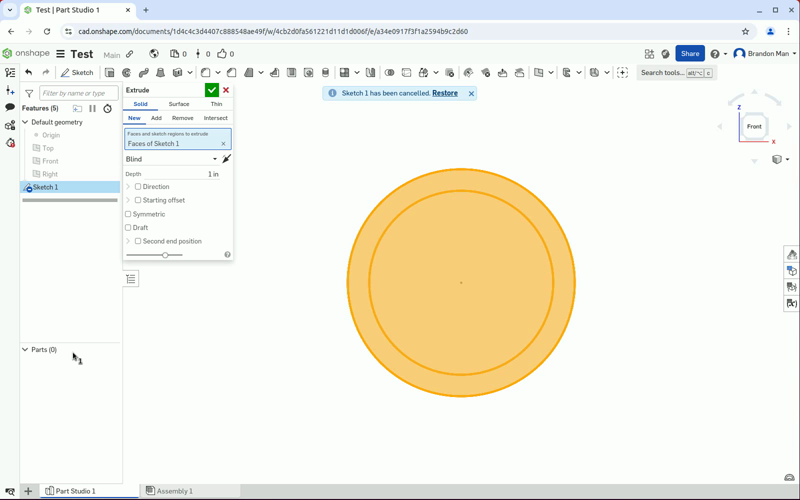
mouse_move(143, 106)
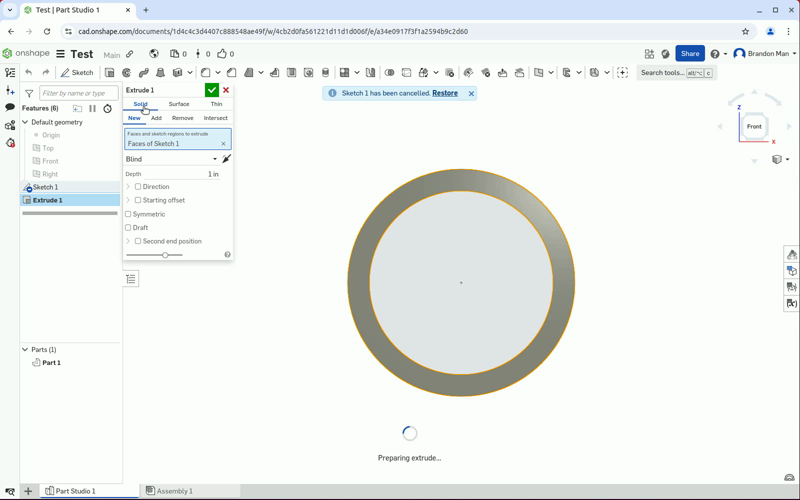
click(143, 106)
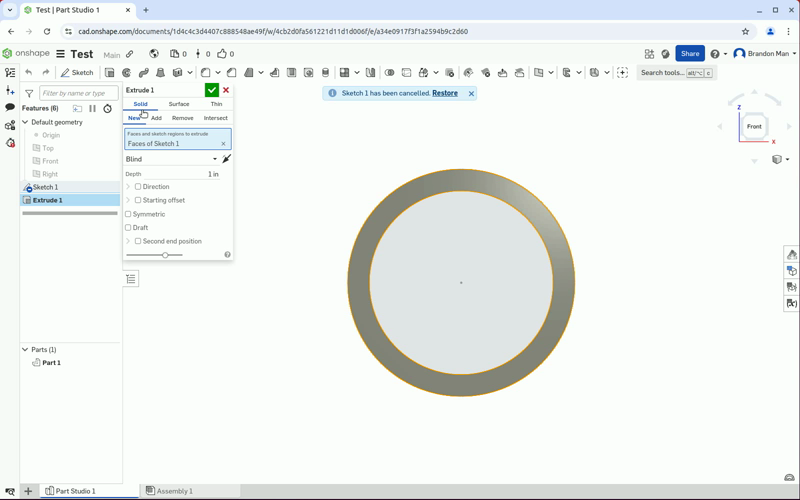
mouse_move(137, 120)
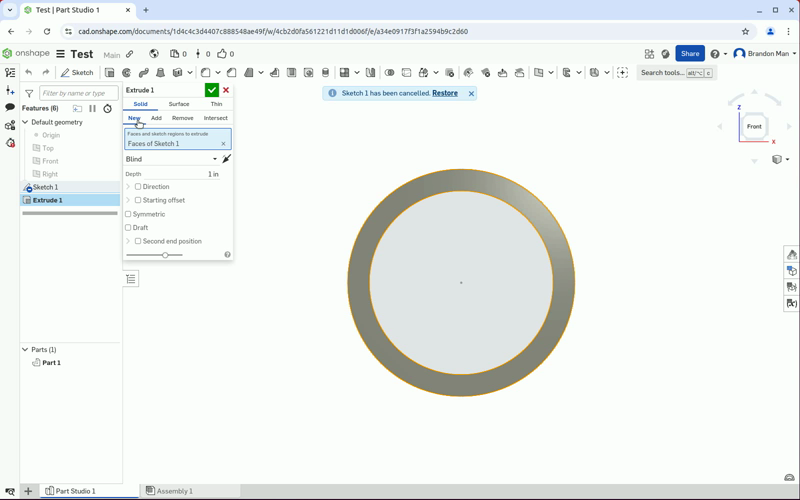
click(137, 120)
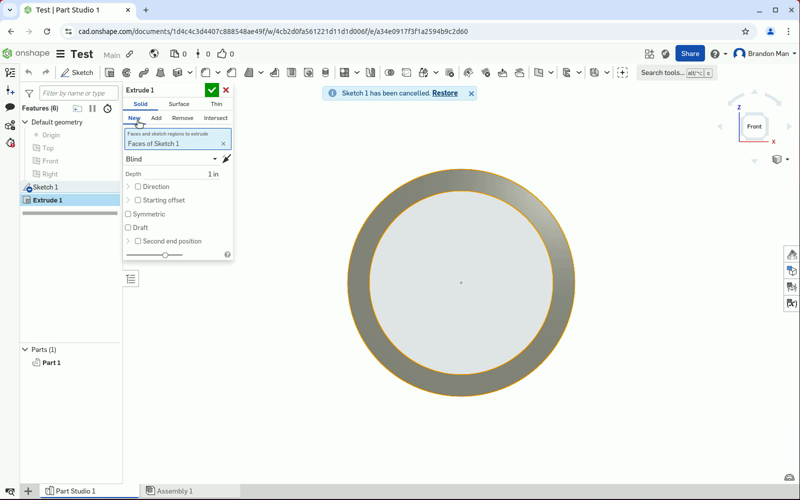
key(tab, 4)
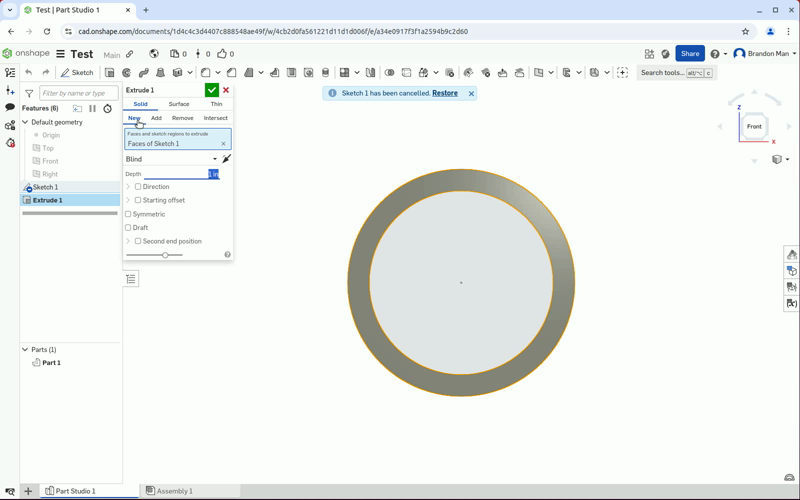
text(7.221)
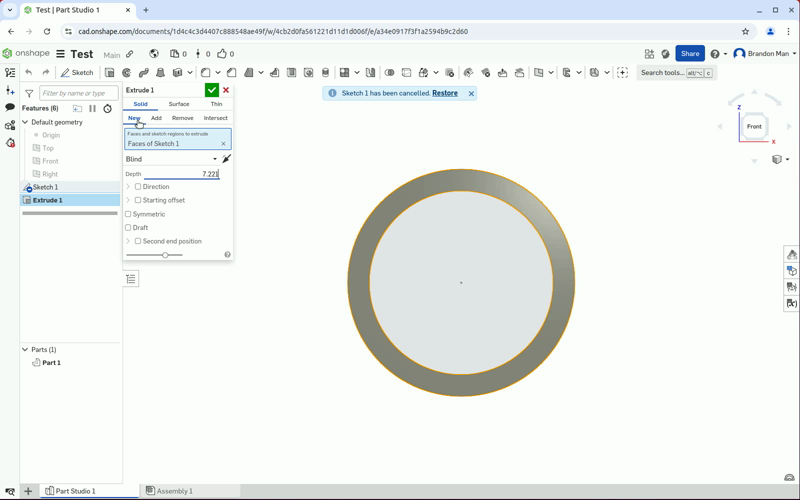
key(enter)
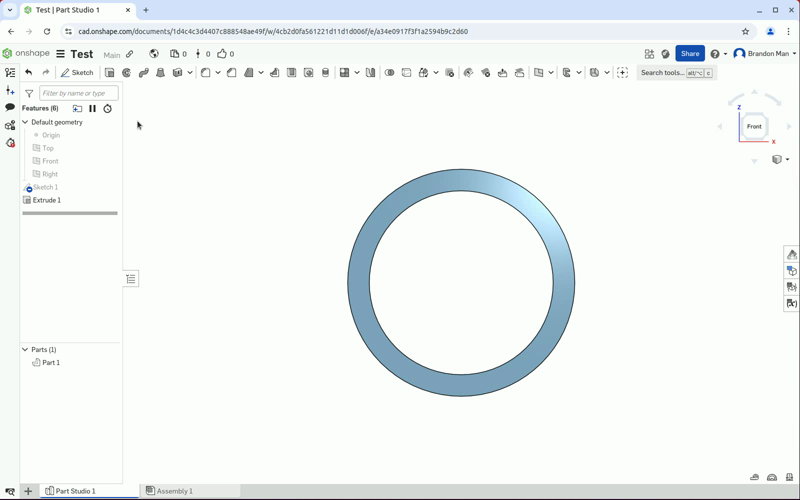
key(shift+h)
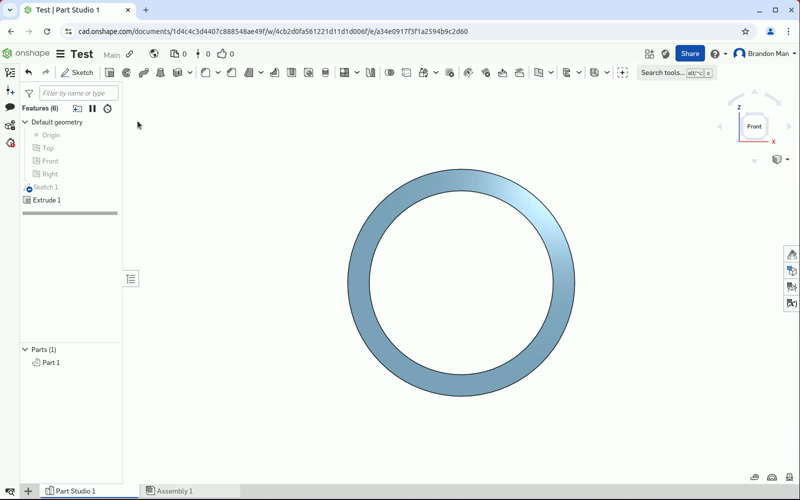
key(shift+h)
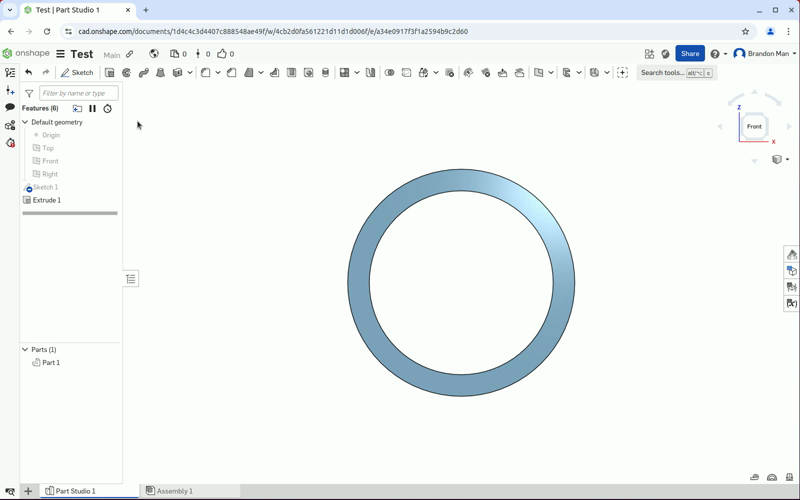
mouse_move(73, 189)
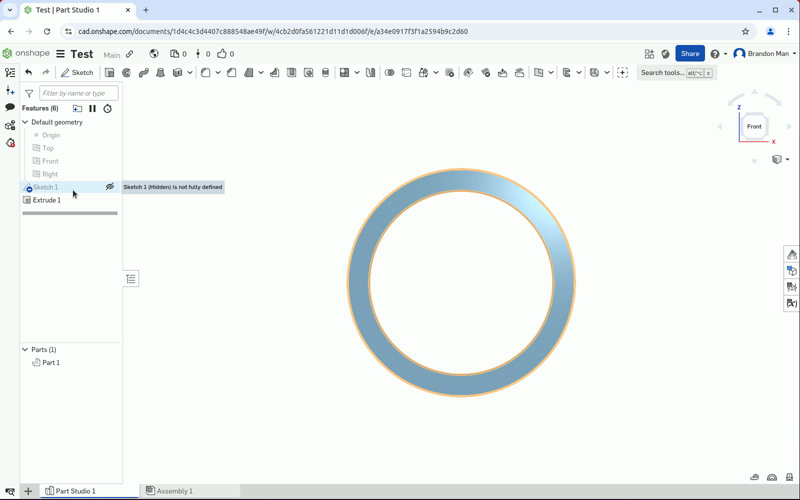
click(73, 189)
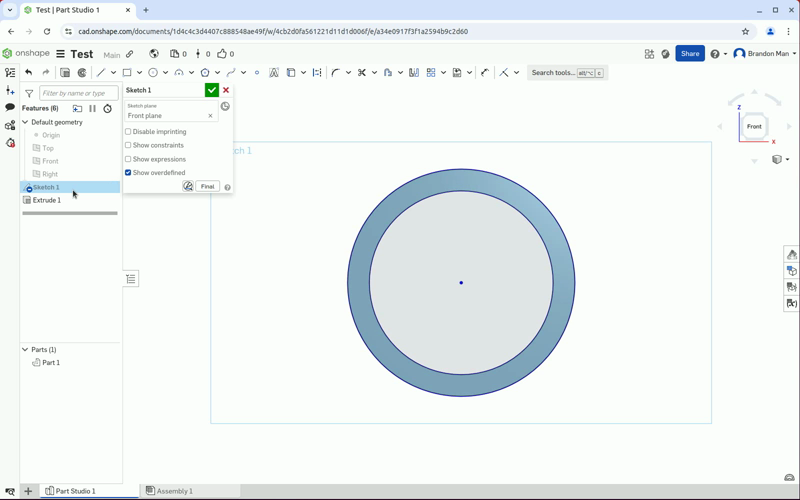
mouse_move(229, 92)
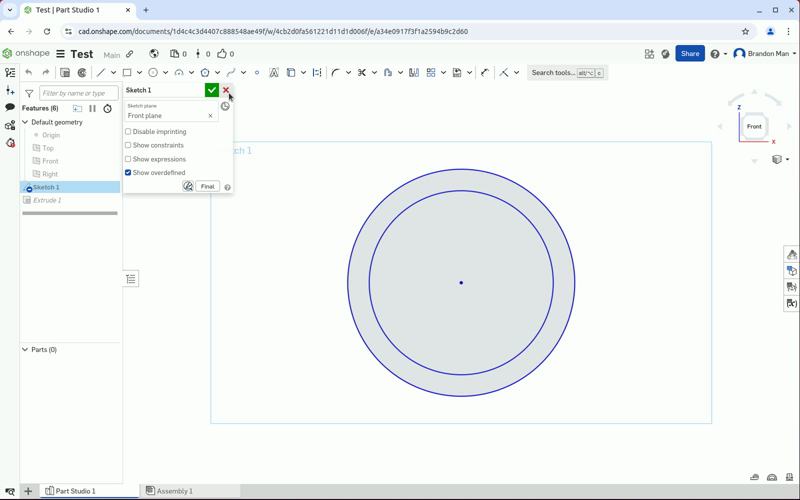
click(229, 92)
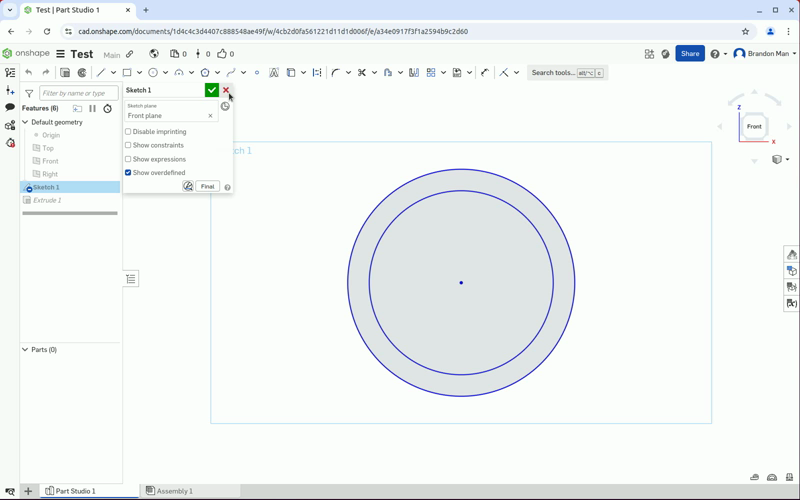
key(shift+s)
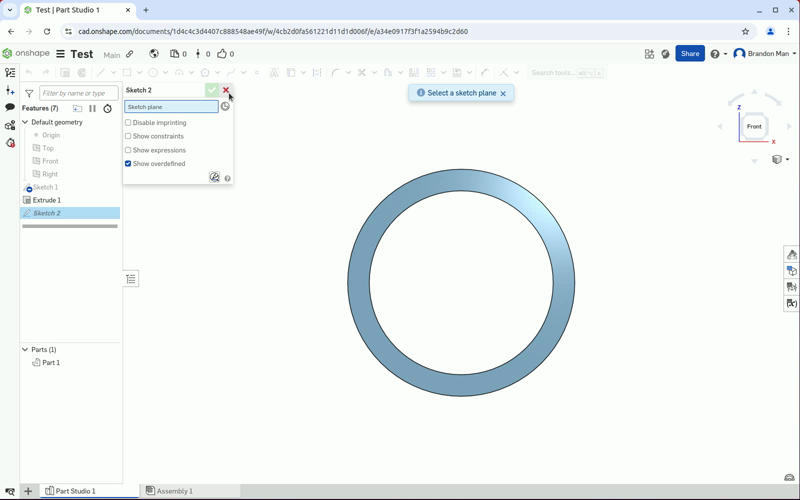
mouse_move(73, 163)
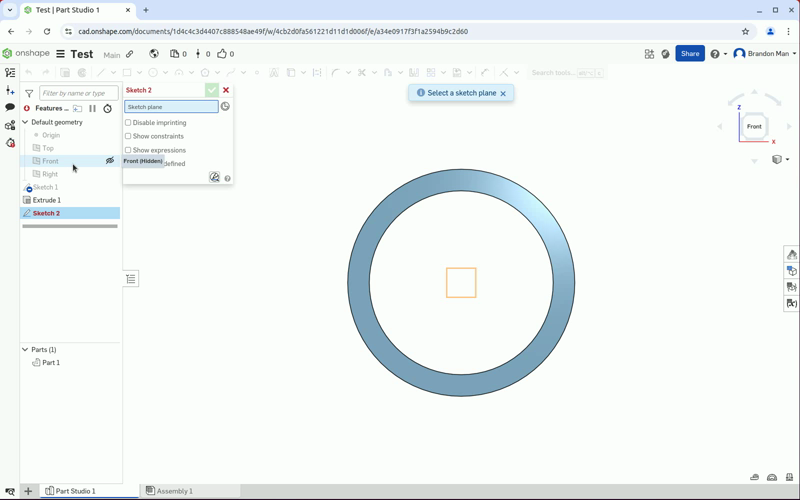
click(73, 163)
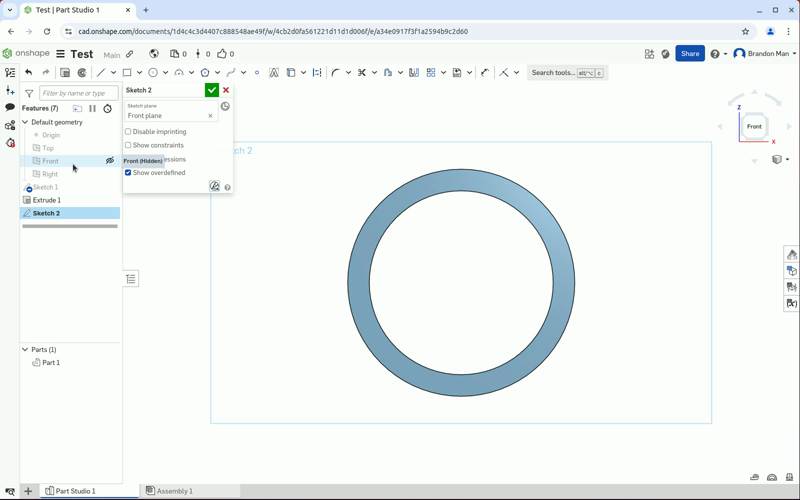
mouse_move(73, 352)
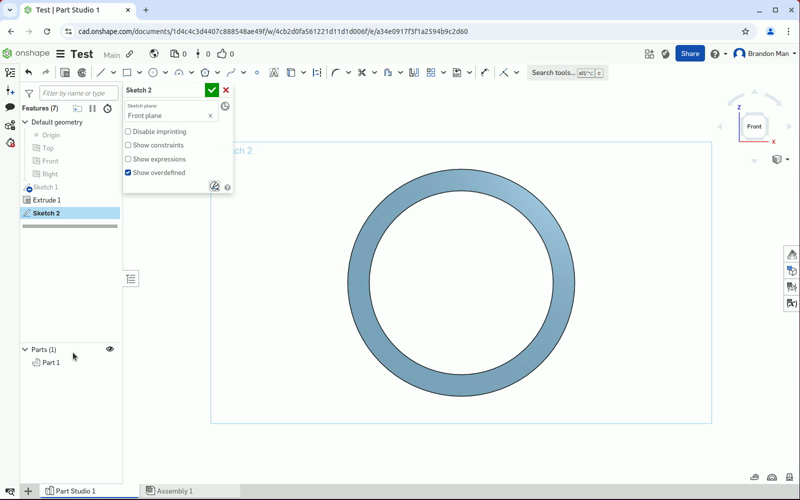
key(y)
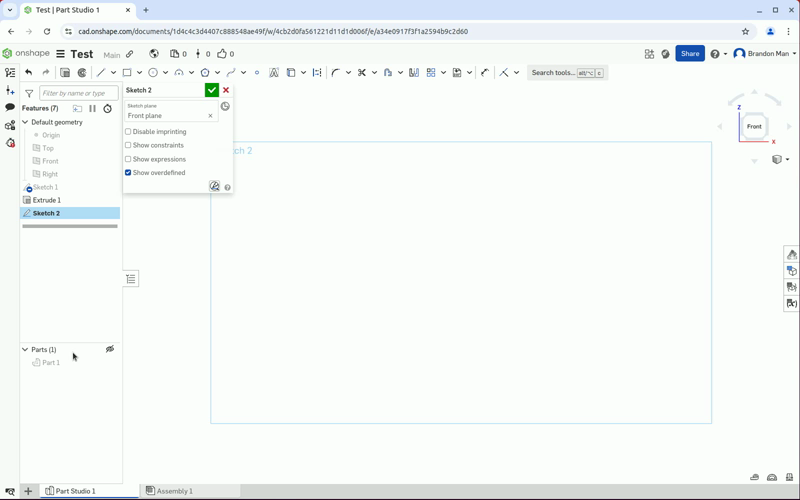
key(c)
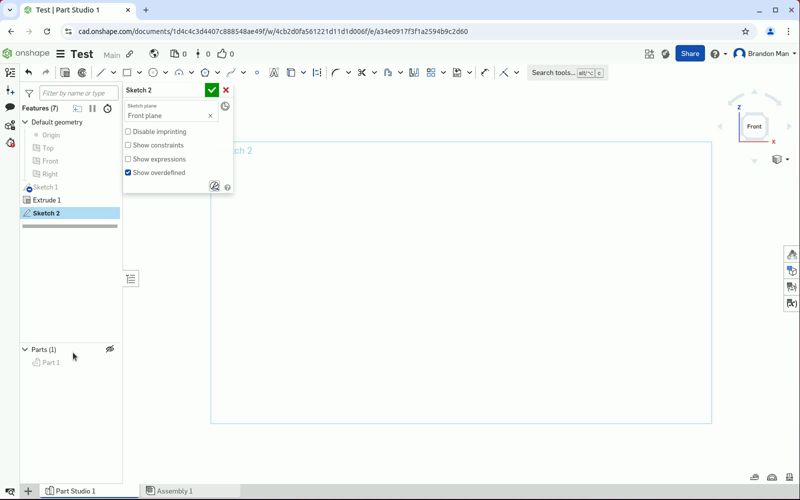
key_down(shift)
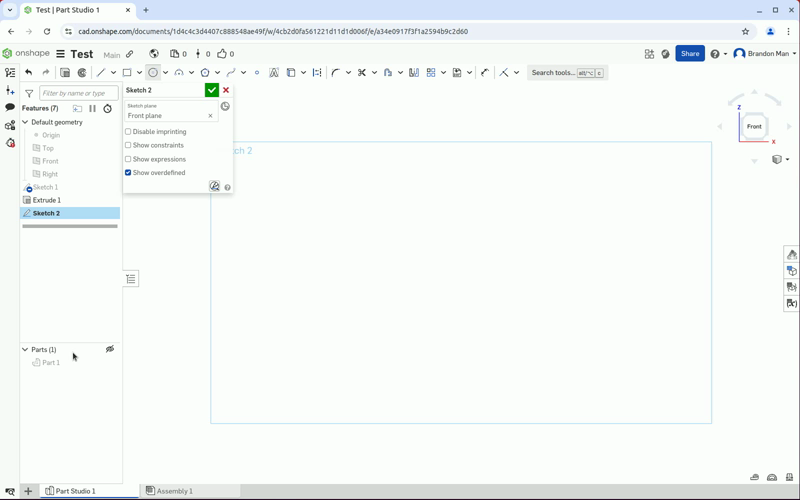
mouse_move(461, 282)
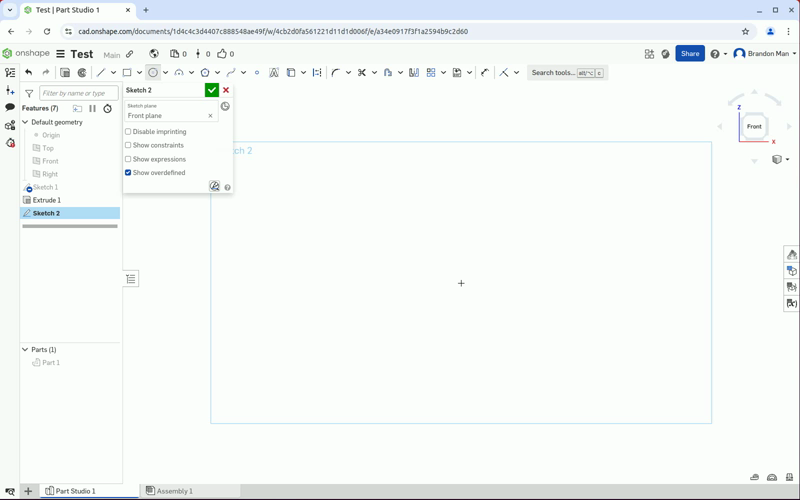
click(461, 282)
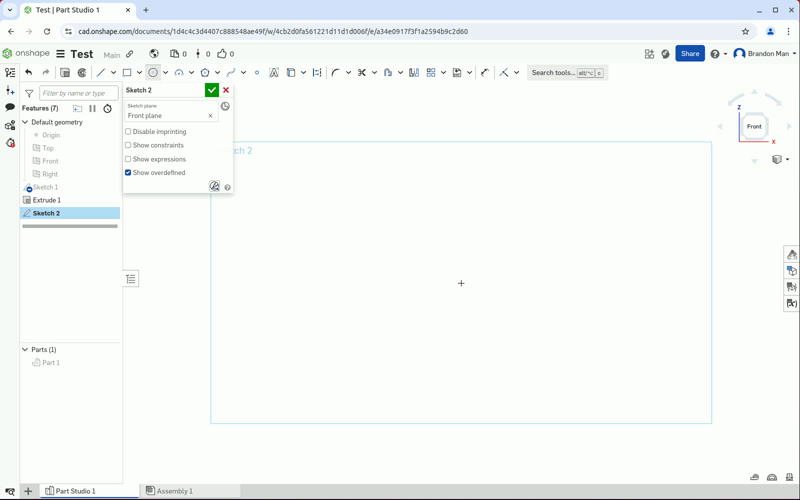
key_up(shift)
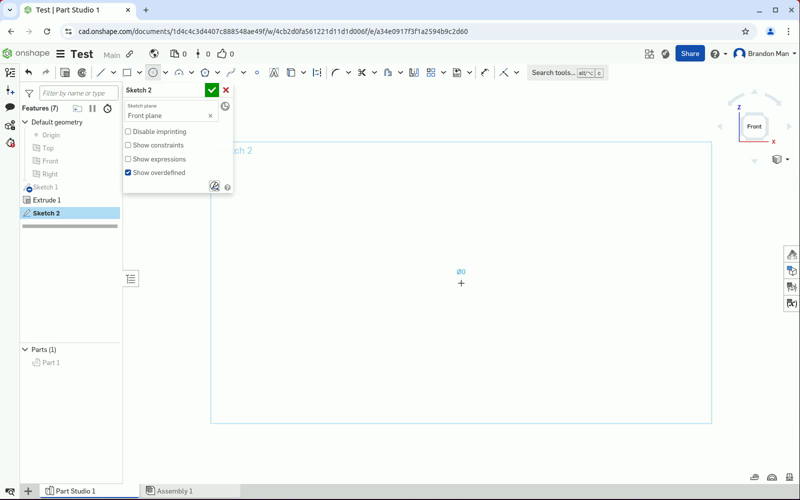
mouse_move(546, 282)
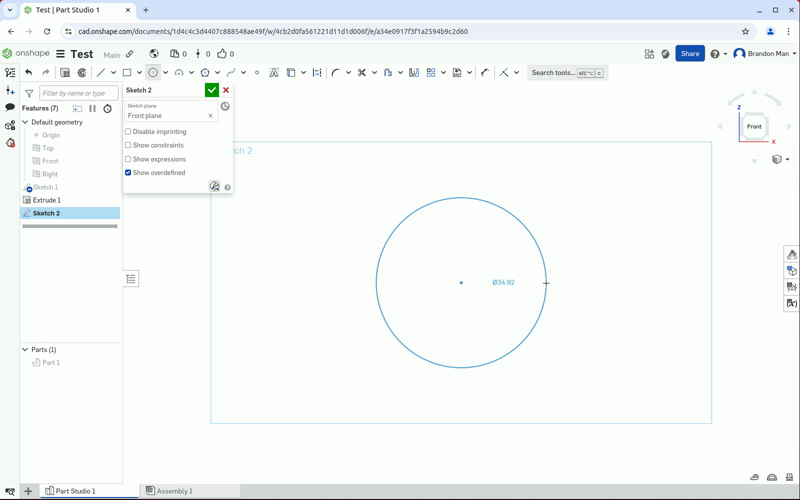
click(546, 282)
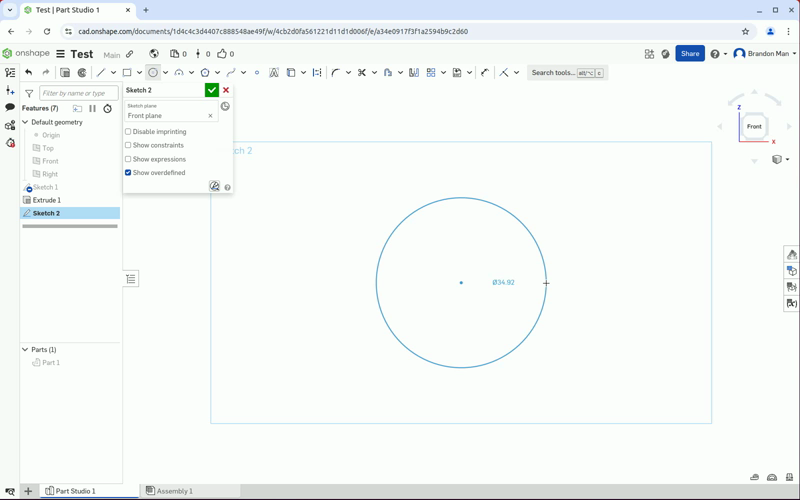
key(esc)
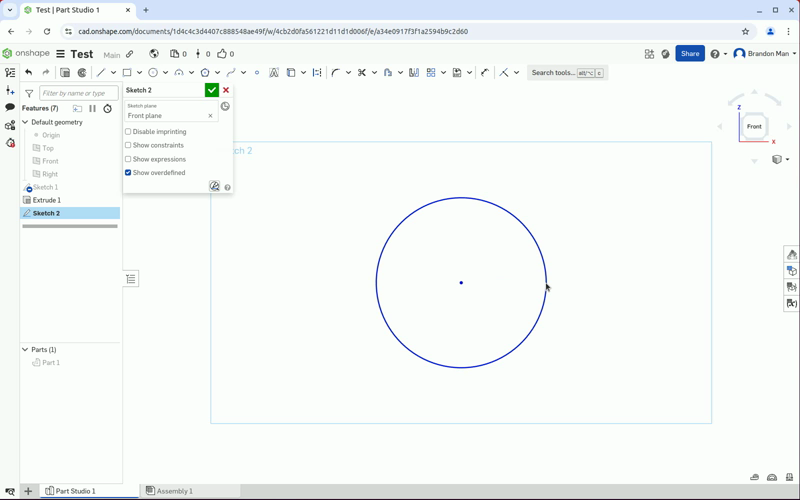
key(c)
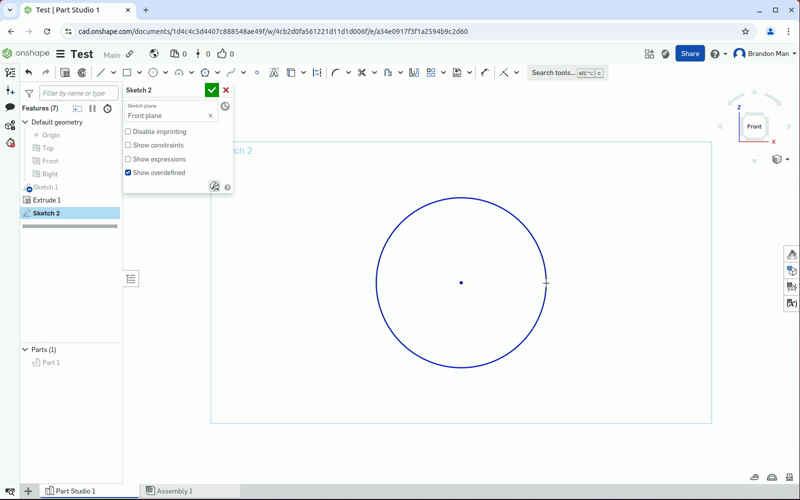
key_down(shift)
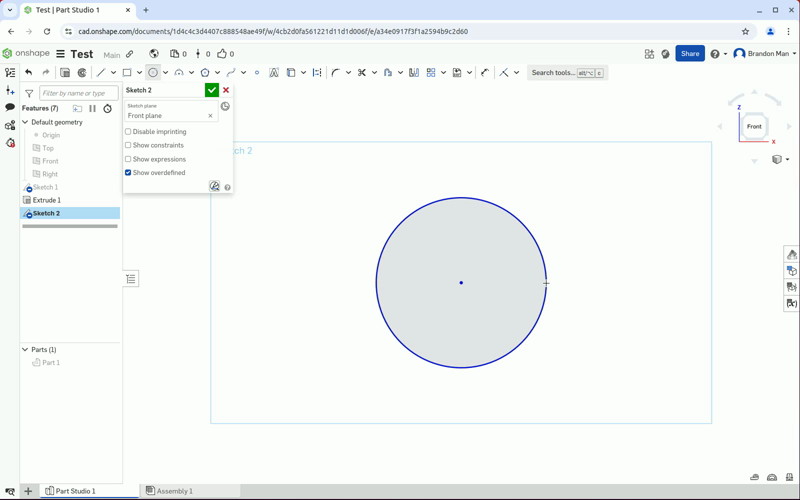
mouse_move(461, 282)
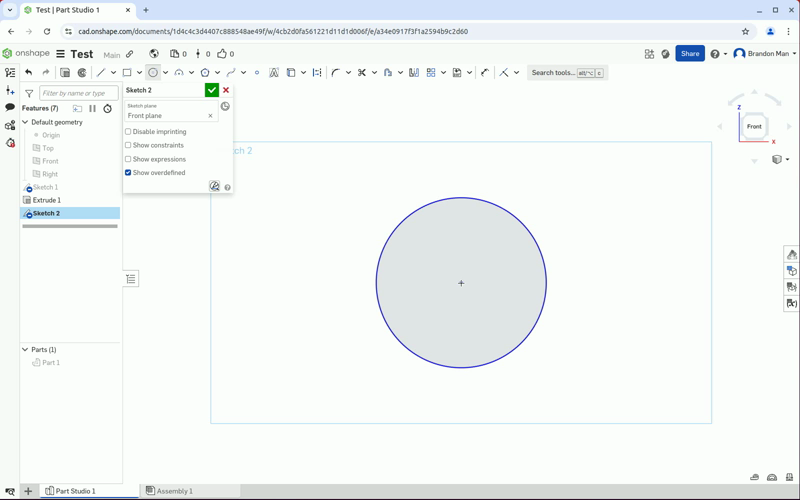
click(461, 282)
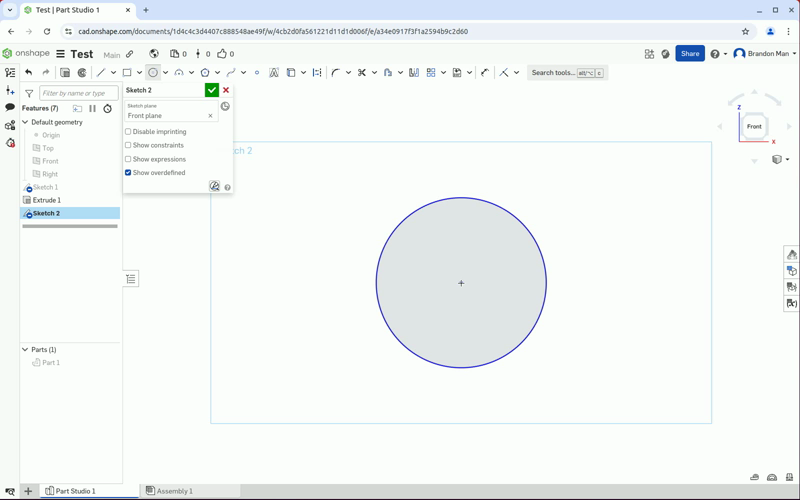
key_up(shift)
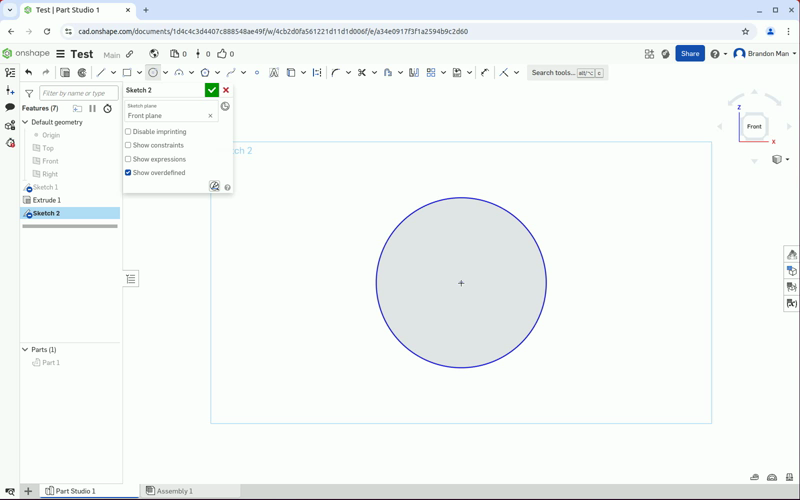
mouse_move(518, 282)
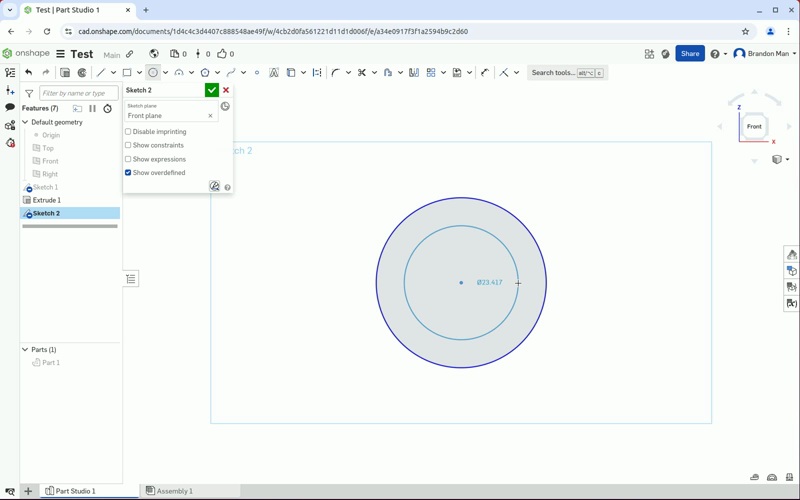
click(518, 282)
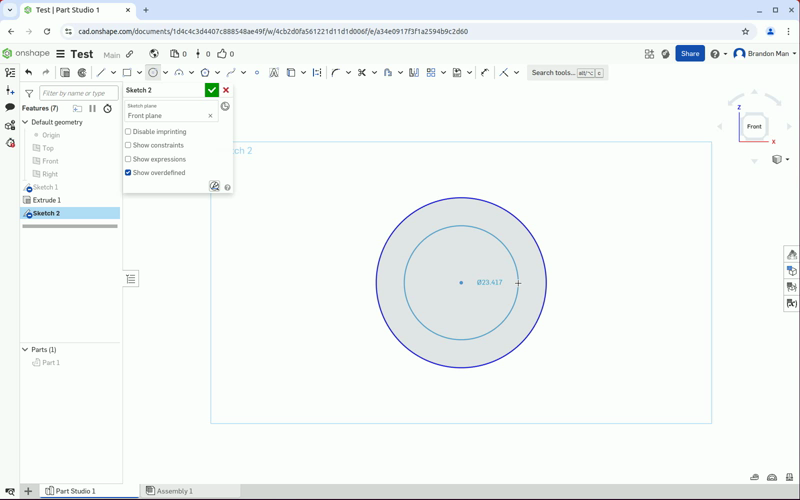
key(esc)
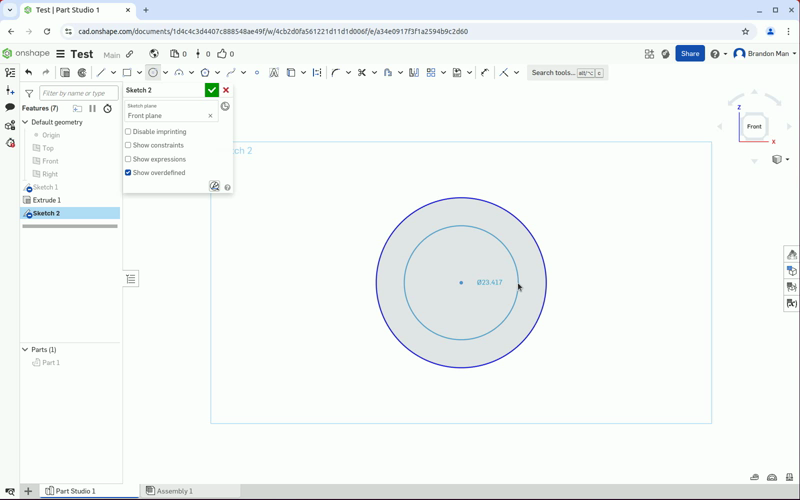
mouse_move(460, 353)
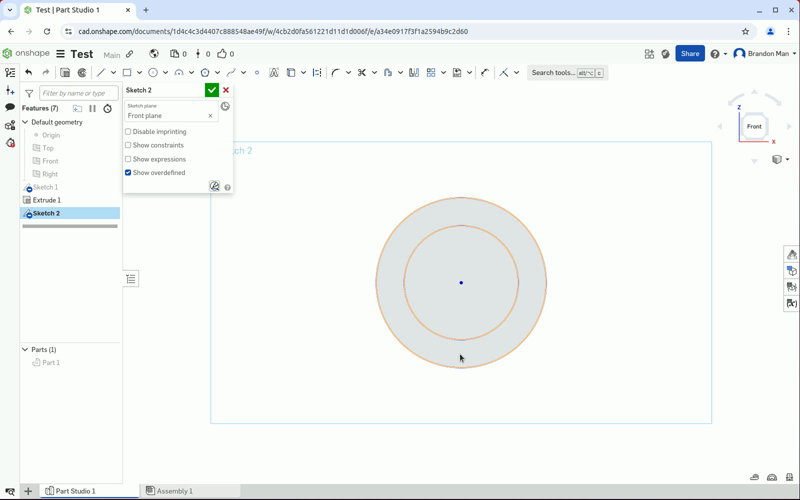
click(460, 353)
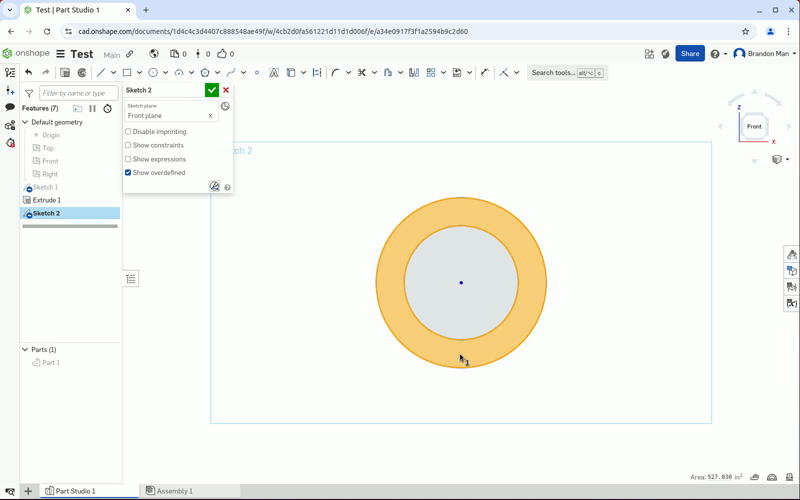
mouse_move(73, 352)
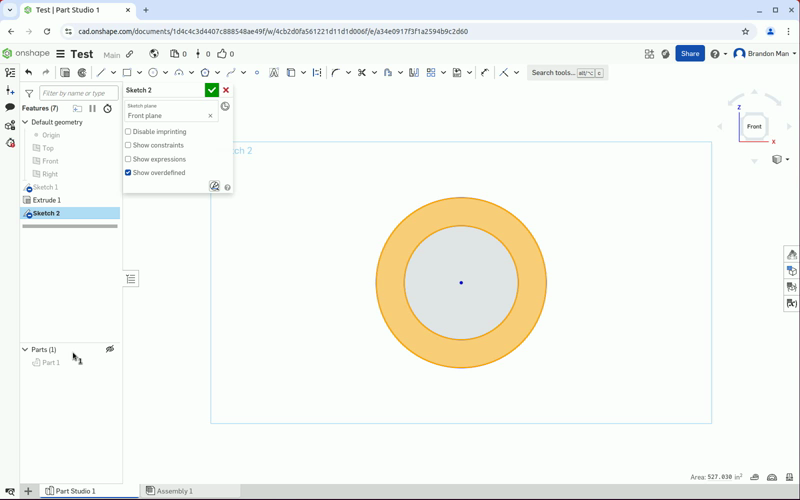
key(shift+y)
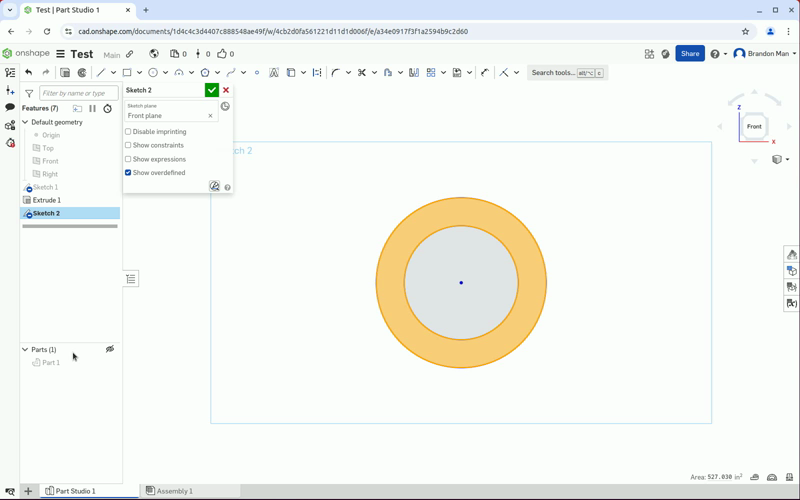
key(shift+e)
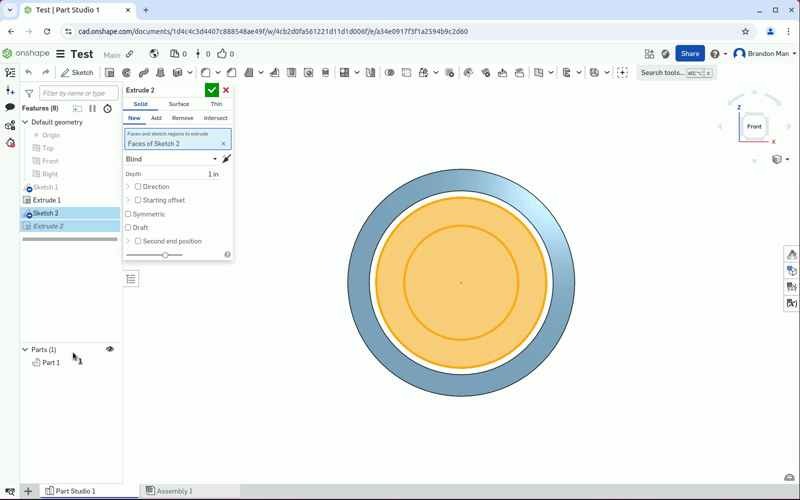
mouse_move(143, 106)
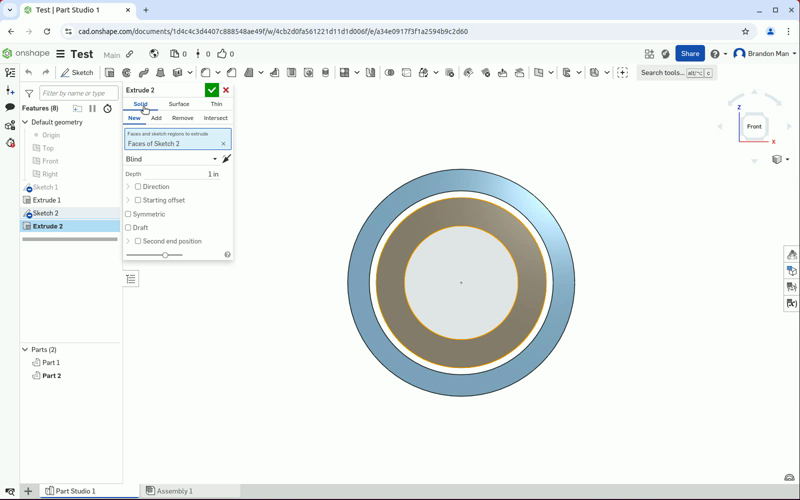
click(143, 106)
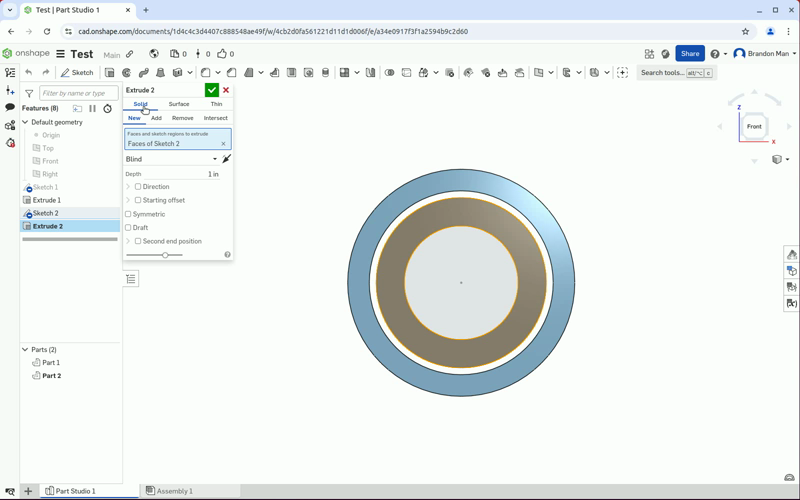
mouse_move(137, 120)
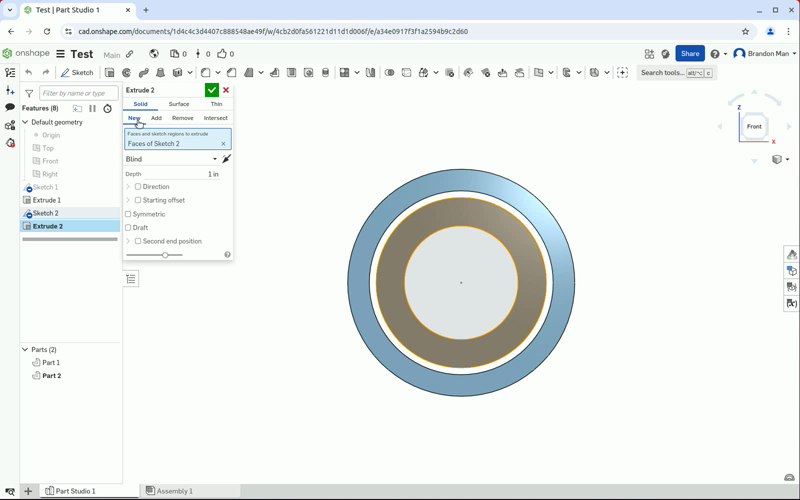
click(137, 120)
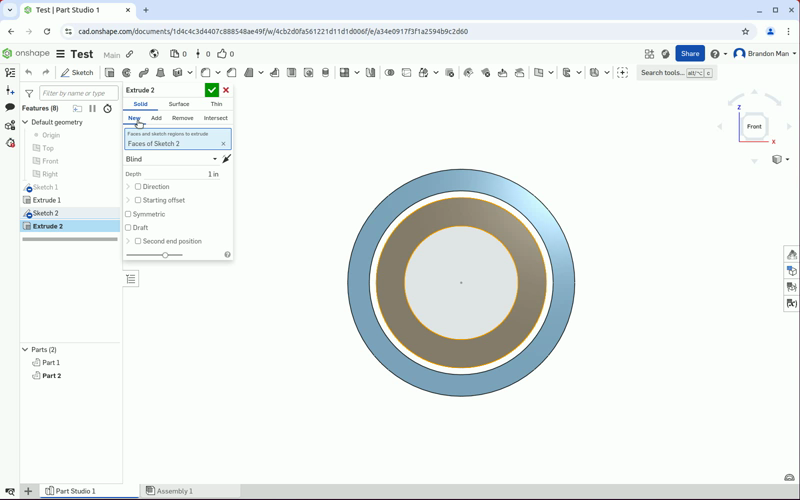
key(tab, 4)
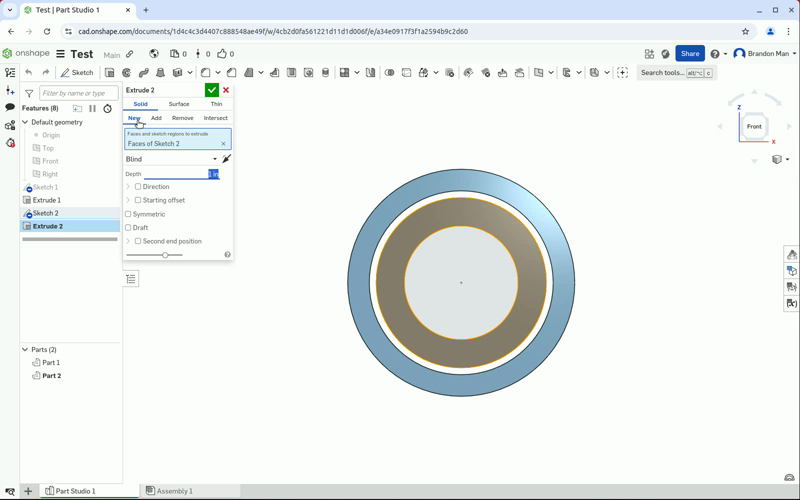
text(7.221)
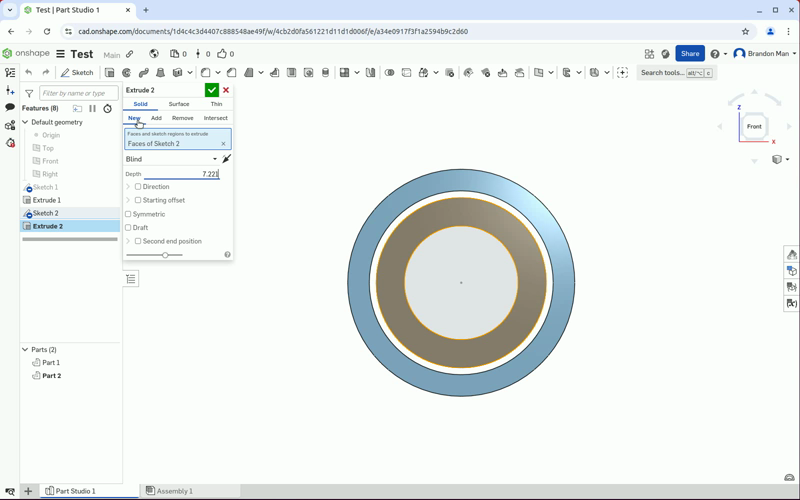
key(enter)
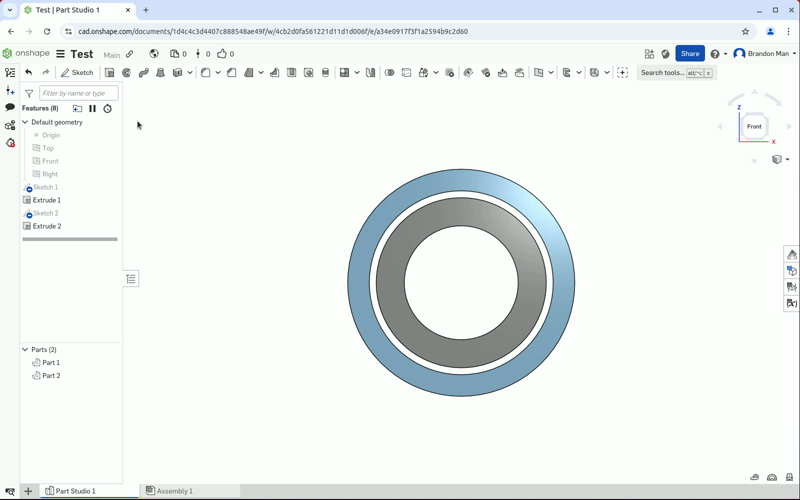
key(shift+h)
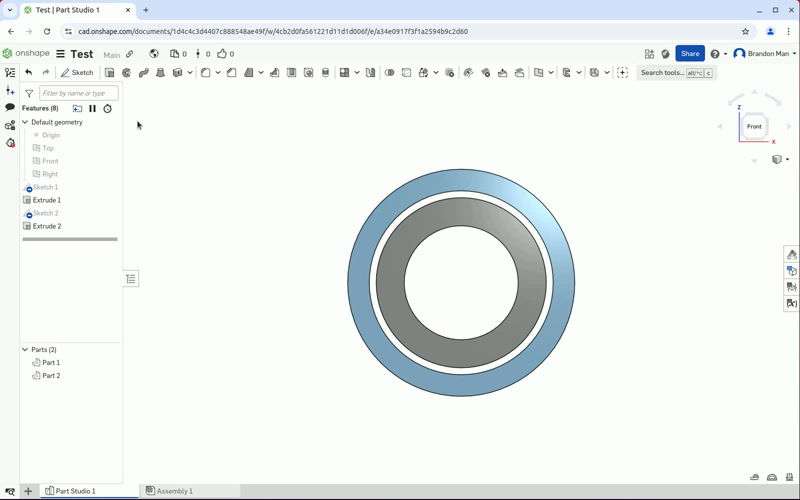
key(shift+h)
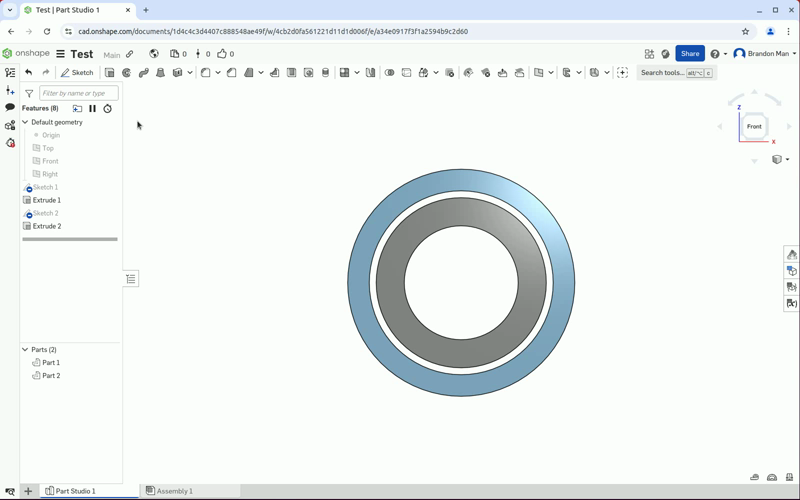
mouse_move(73, 189)
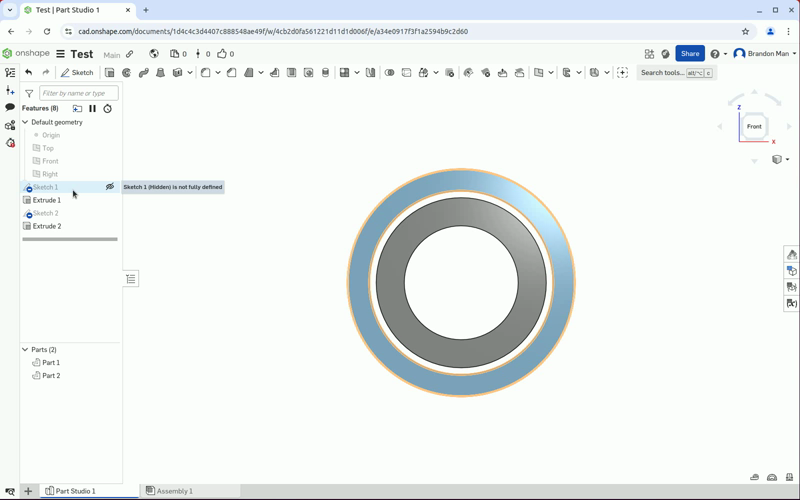
click(73, 189)
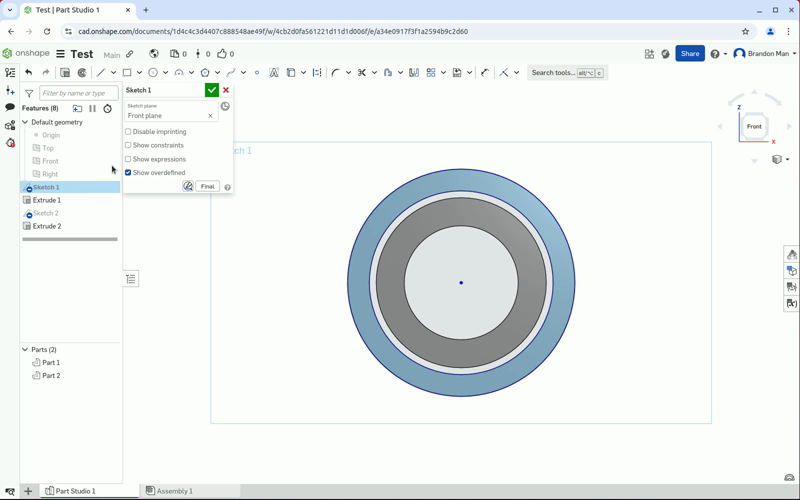
mouse_move(229, 92)
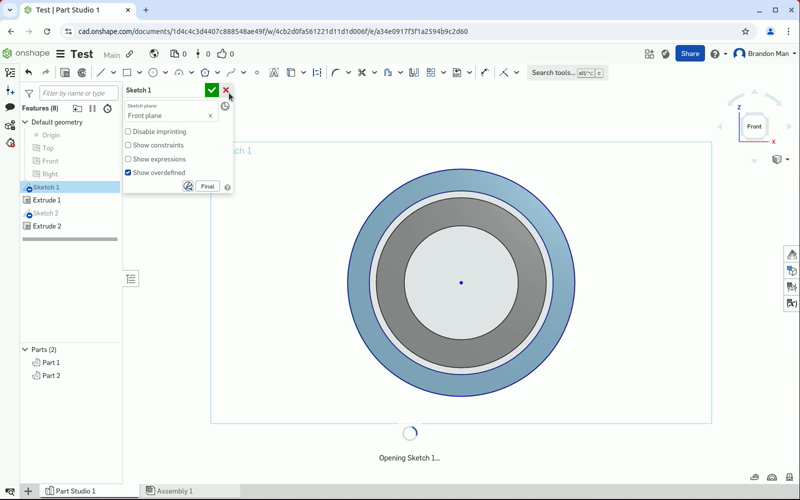
click(229, 92)
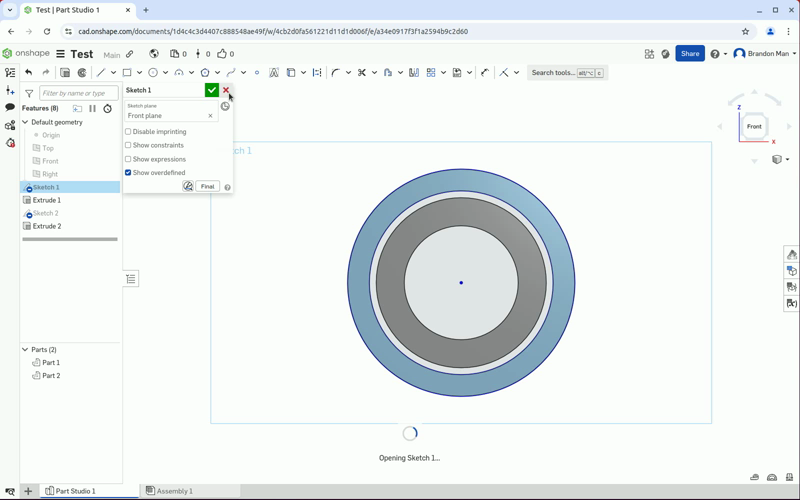
key(shift+s)
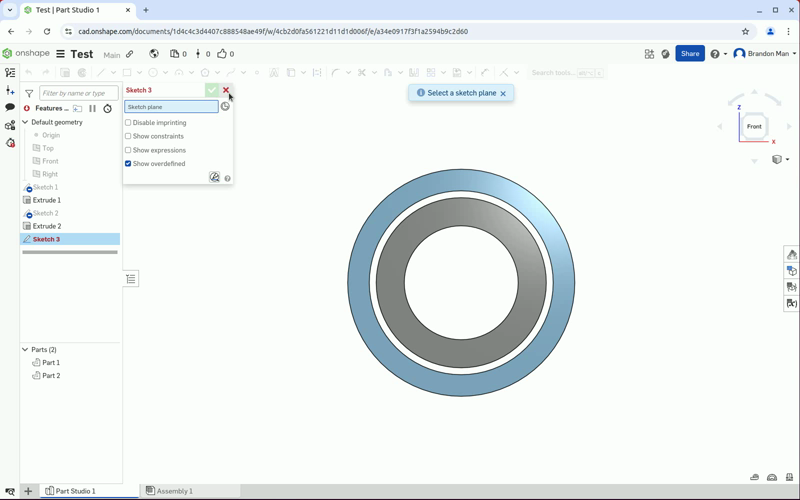
mouse_move(73, 163)
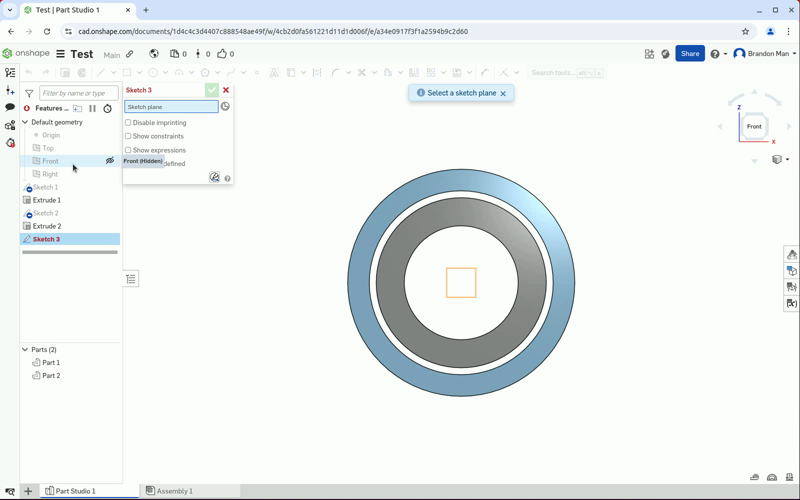
click(73, 163)
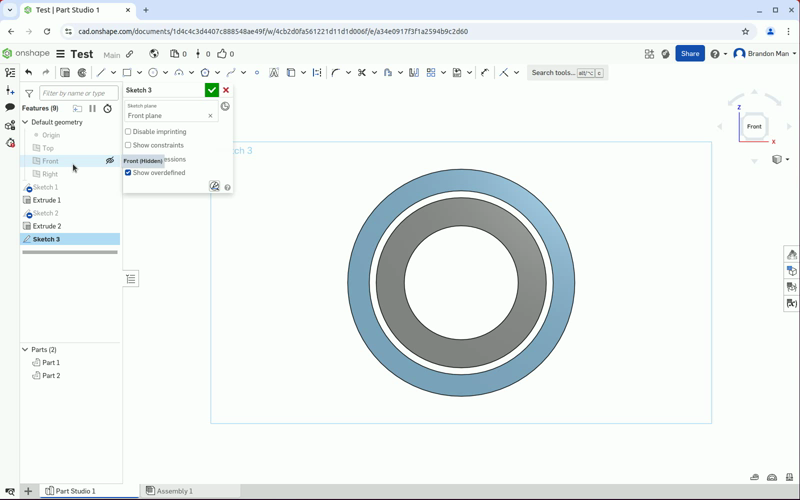
mouse_move(73, 352)
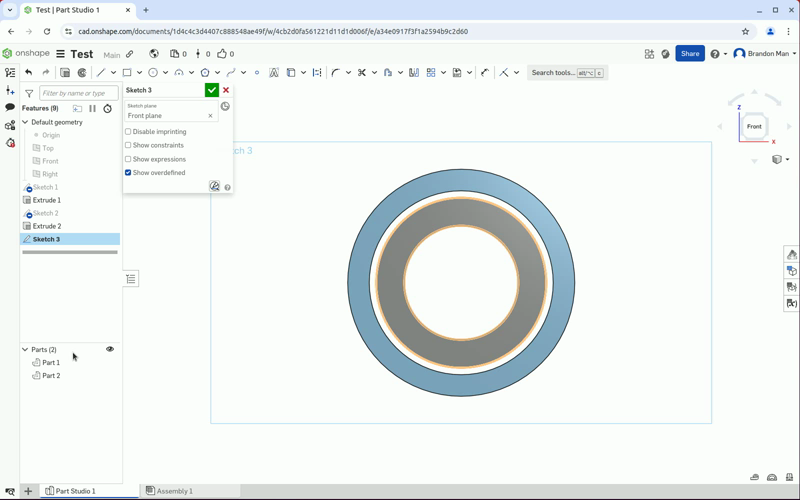
key(y)
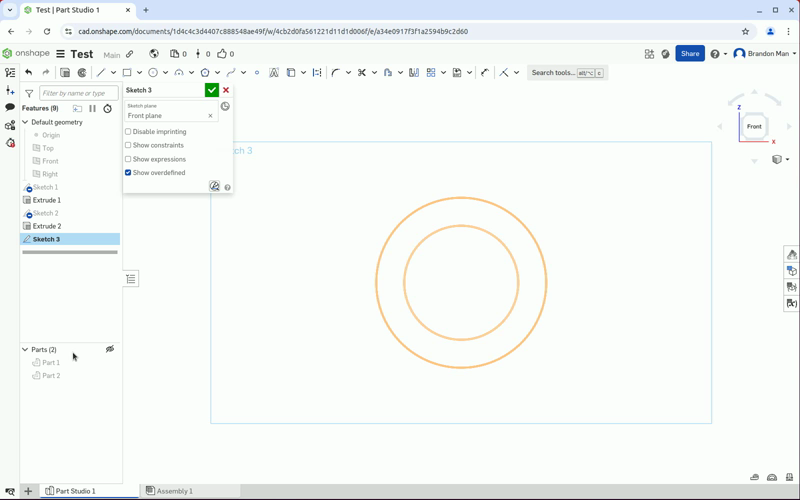
key(c)
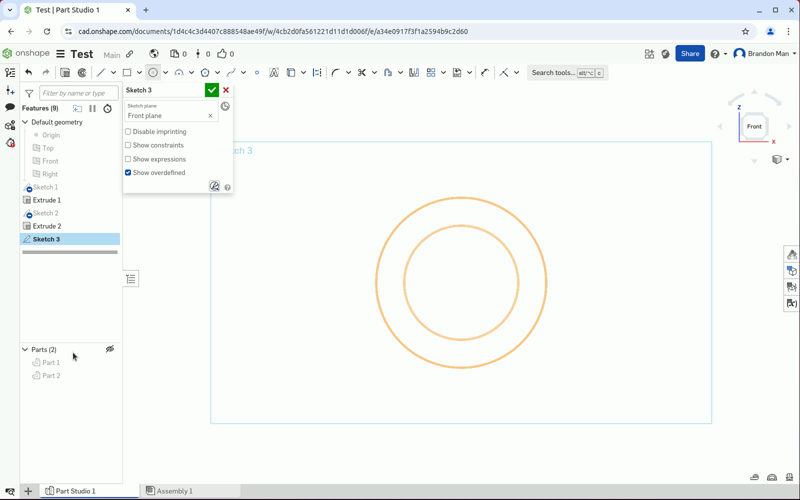
key_down(shift)
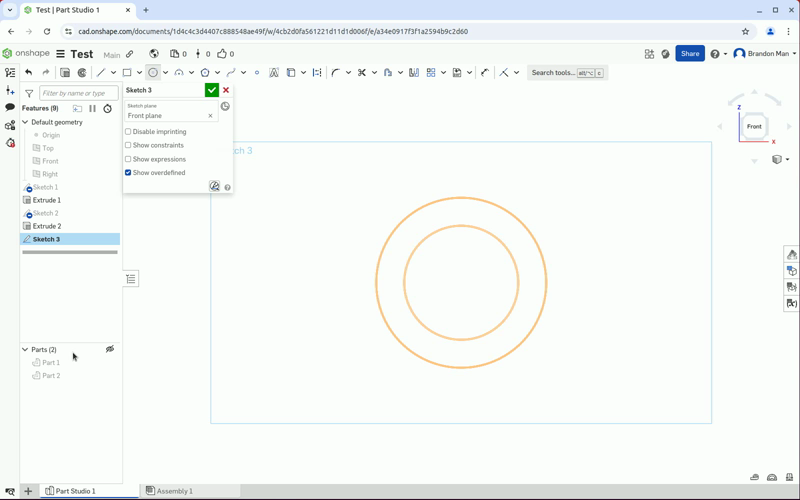
mouse_move(461, 282)
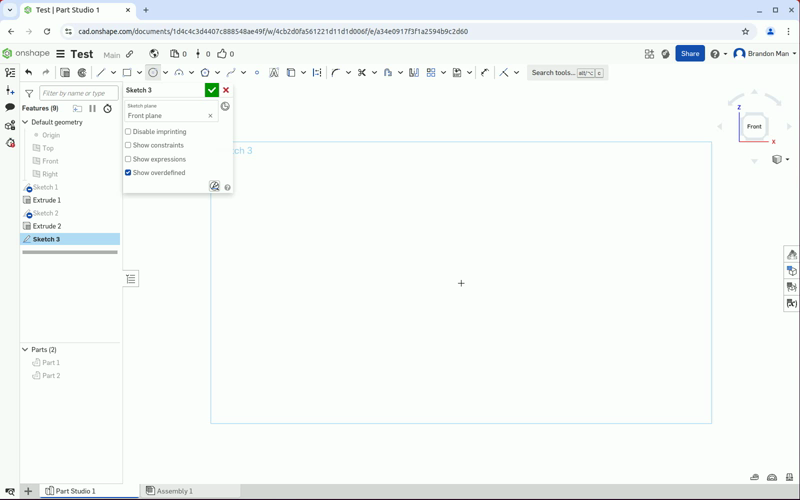
click(461, 282)
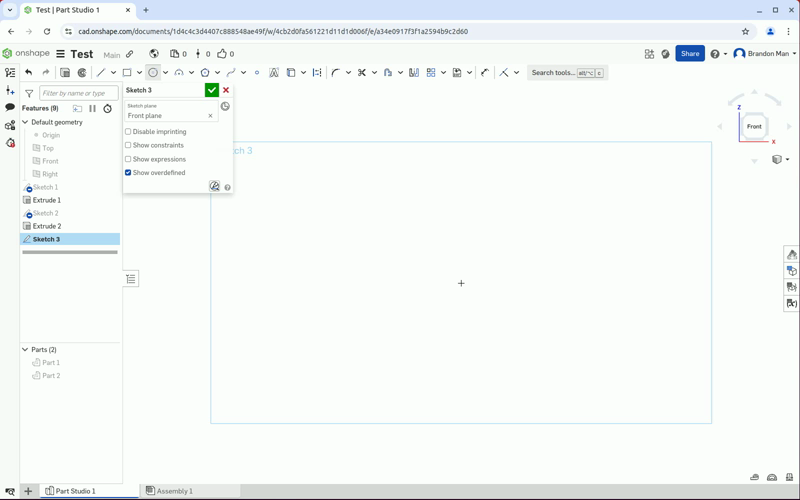
key_up(shift)
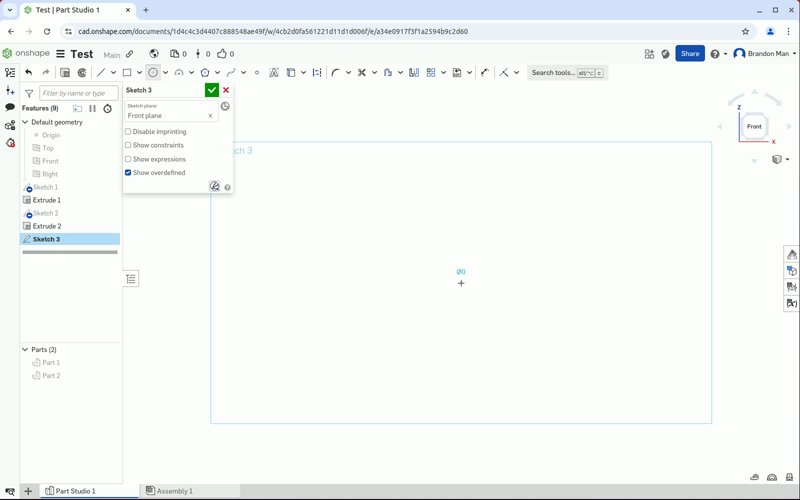
mouse_move(511, 282)
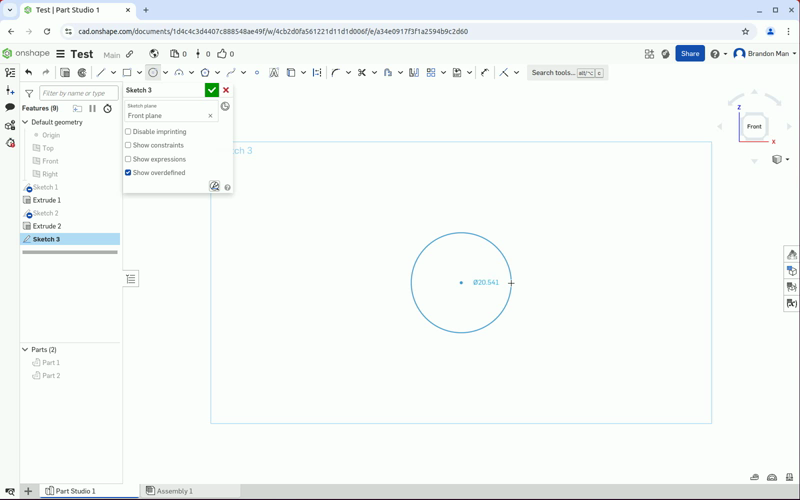
click(511, 282)
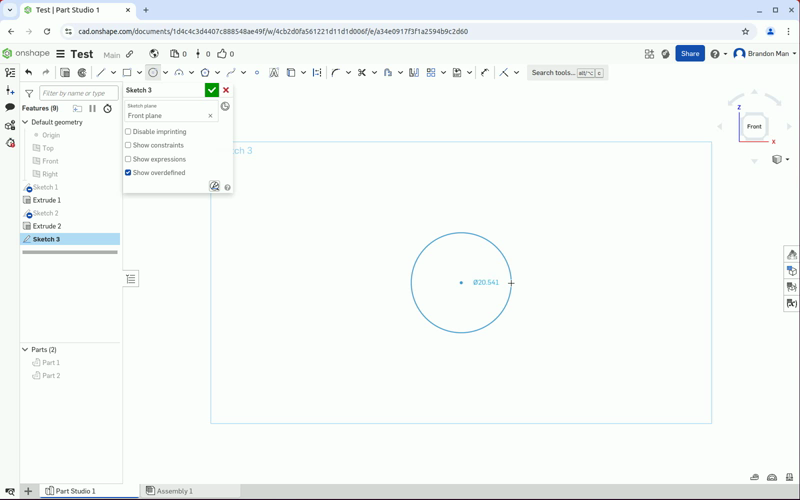
key(esc)
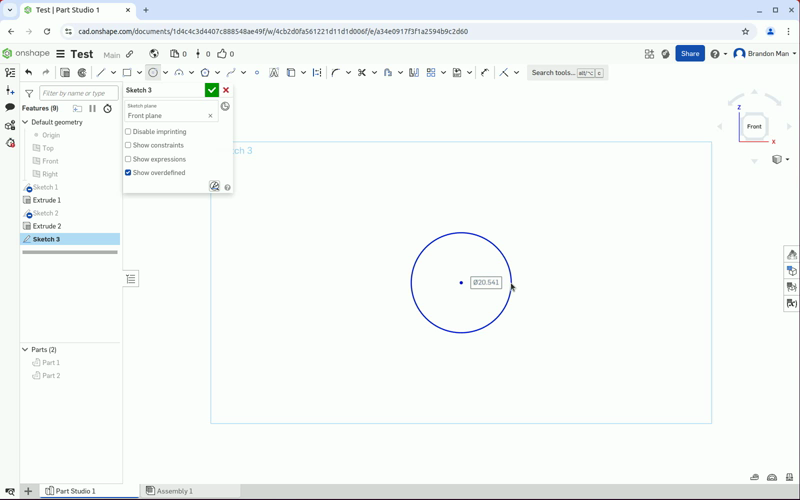
mouse_move(449, 291)
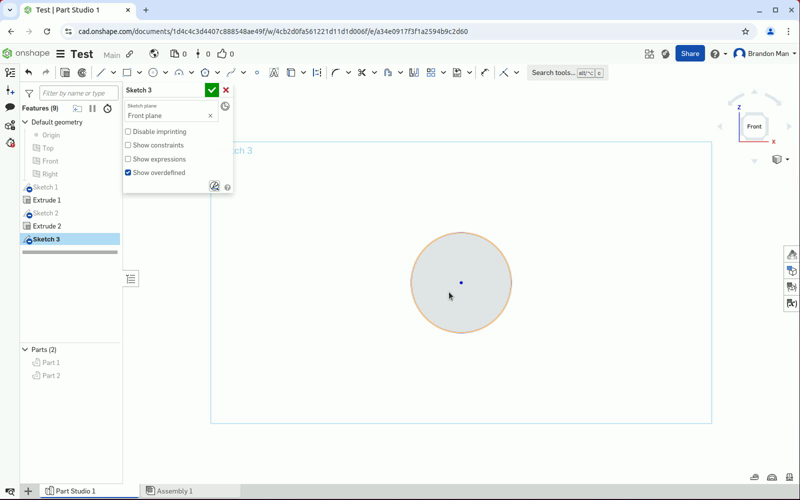
click(449, 291)
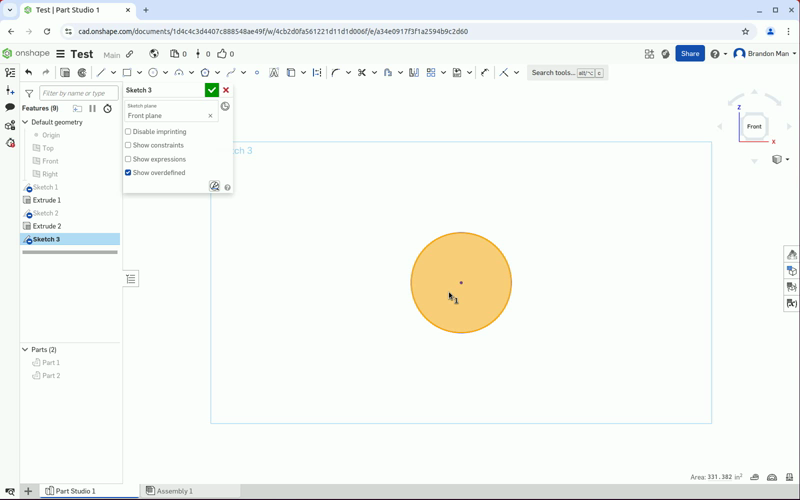
mouse_move(73, 352)
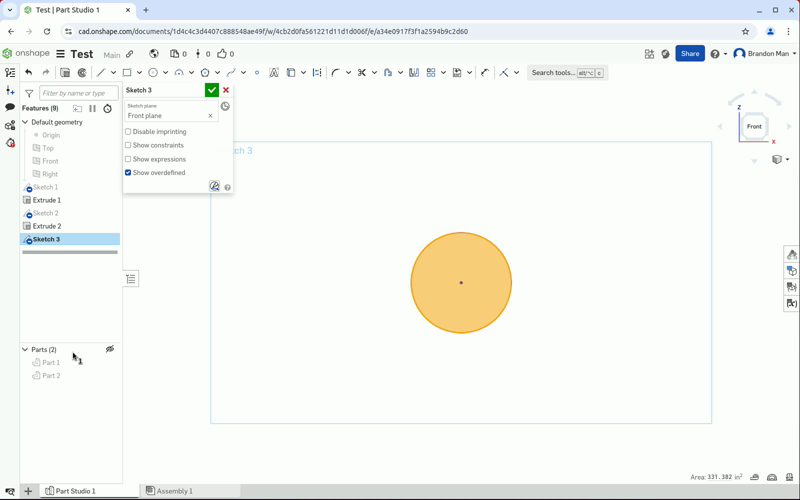
key(shift+y)
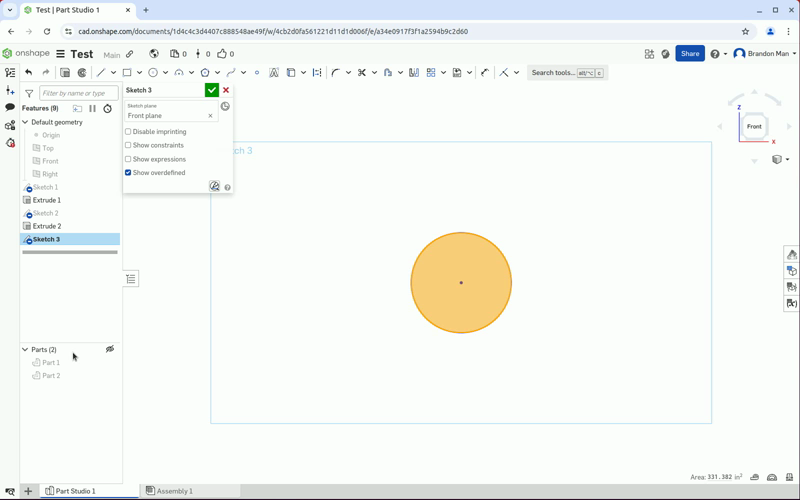
key(shift+e)
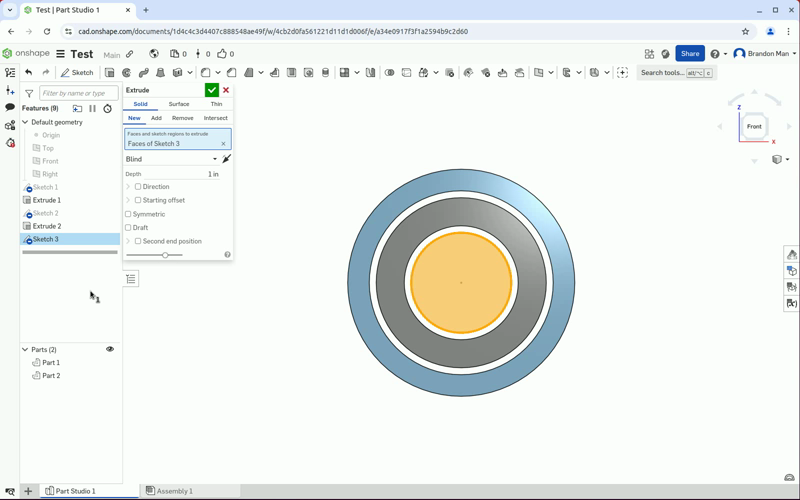
mouse_move(143, 106)
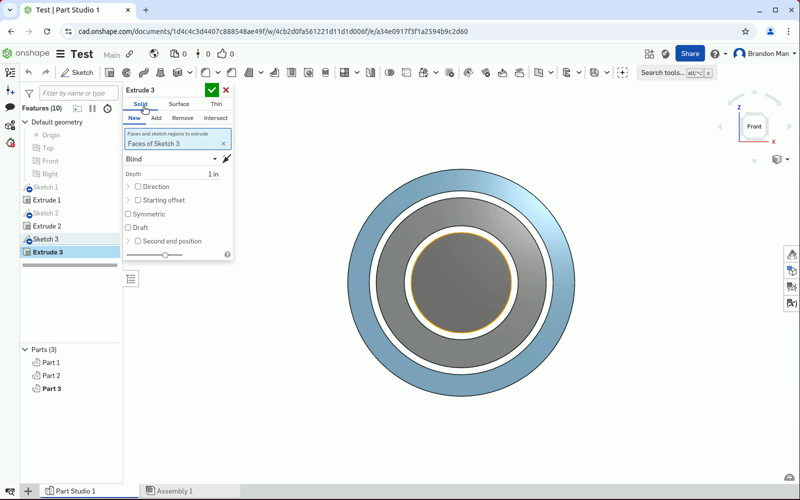
click(143, 106)
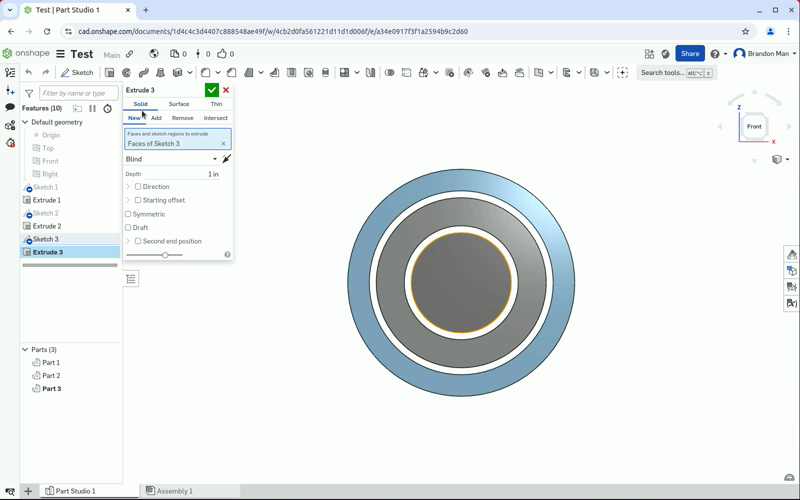
mouse_move(137, 120)
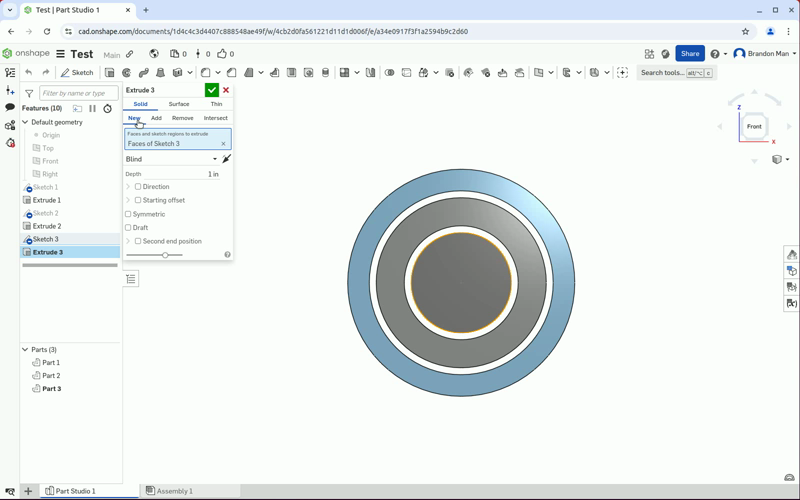
click(137, 120)
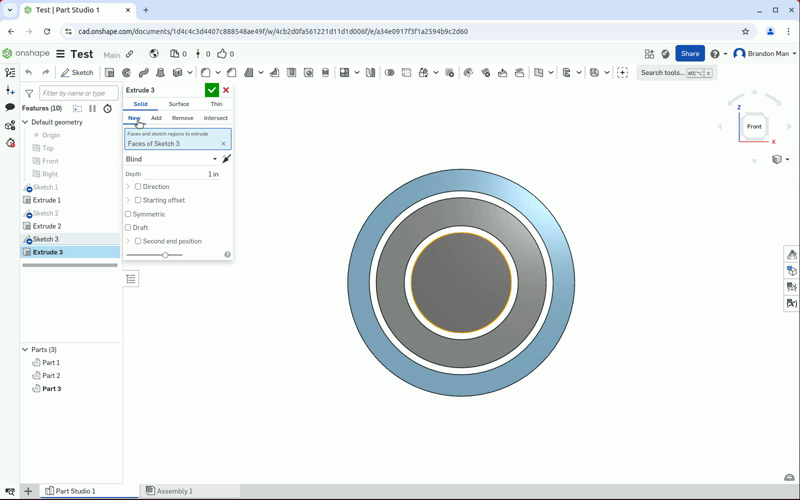
key(tab, 4)
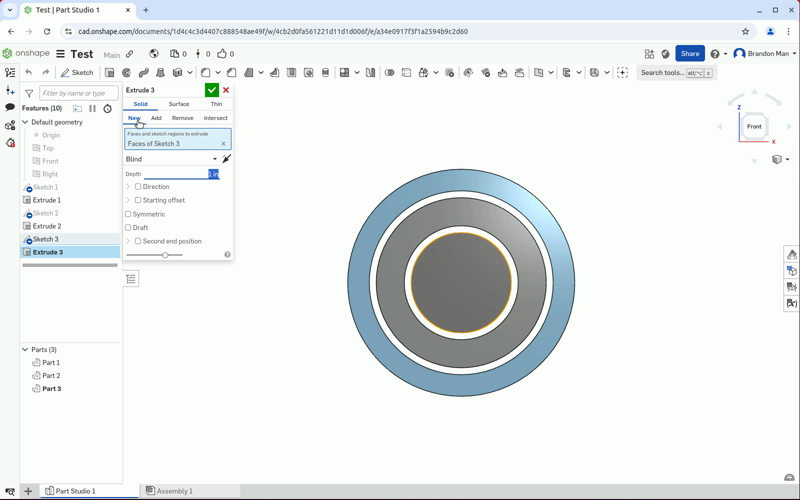
text(7.221)
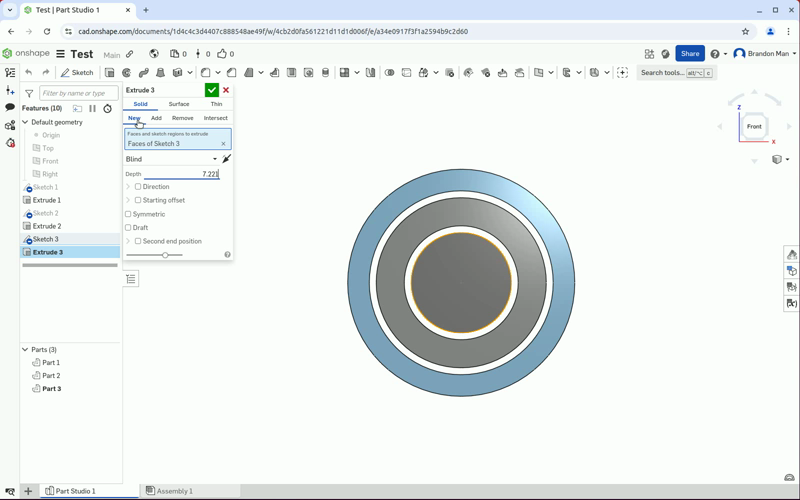
key(enter)
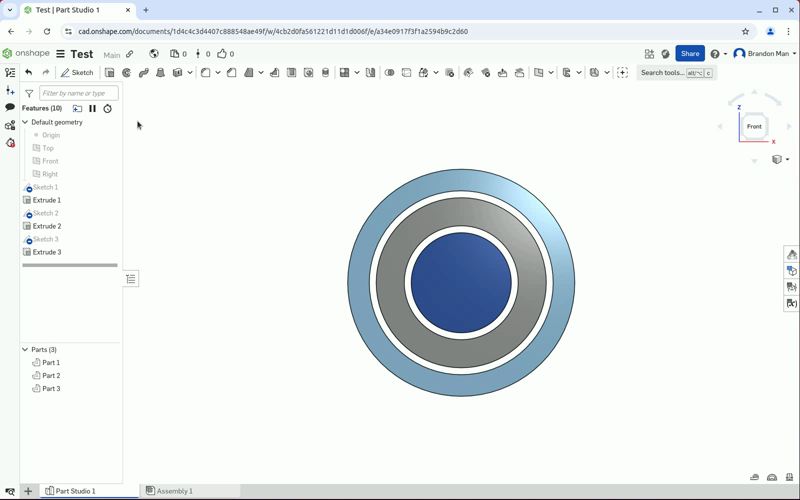
key(shift+h)
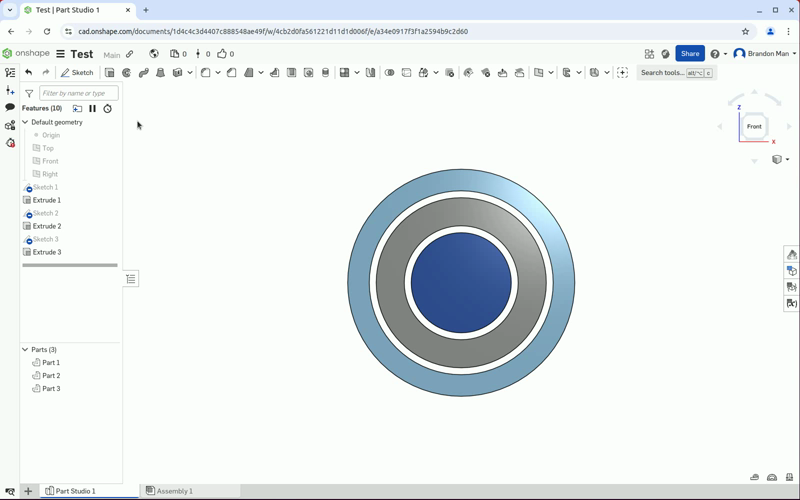
key(shift+h)
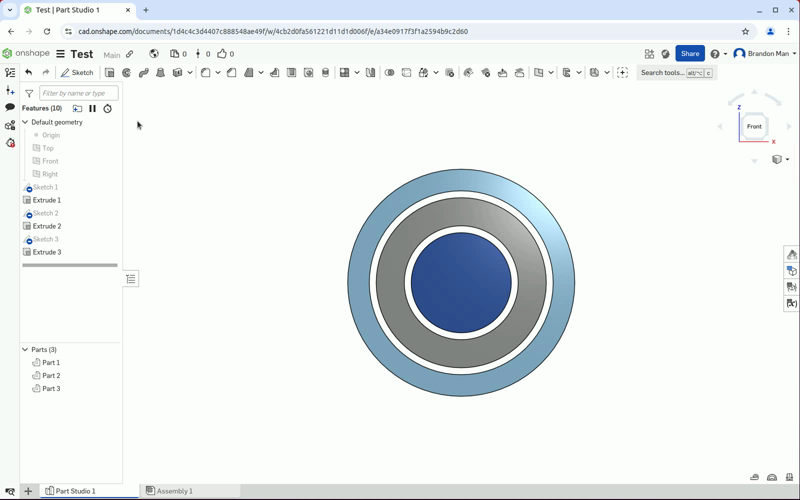
mouse_move(73, 189)
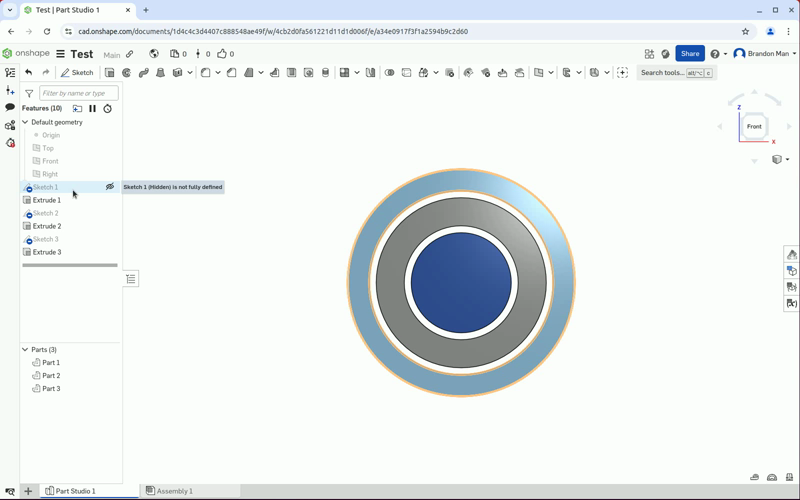
click(73, 189)
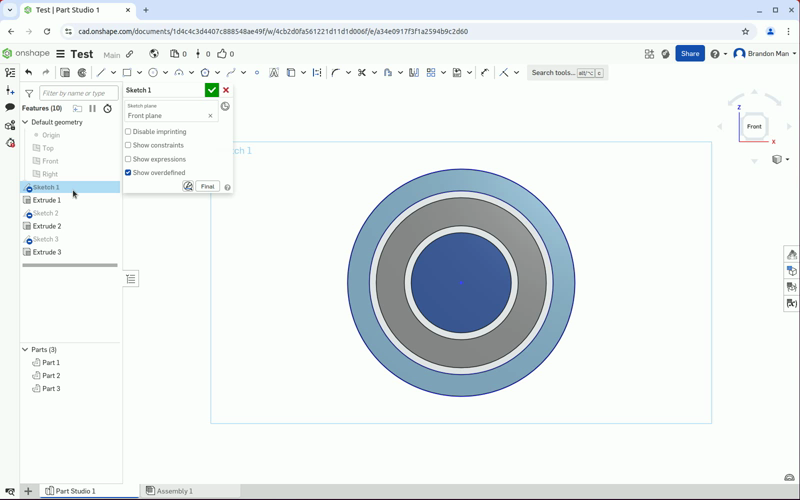
mouse_move(229, 92)
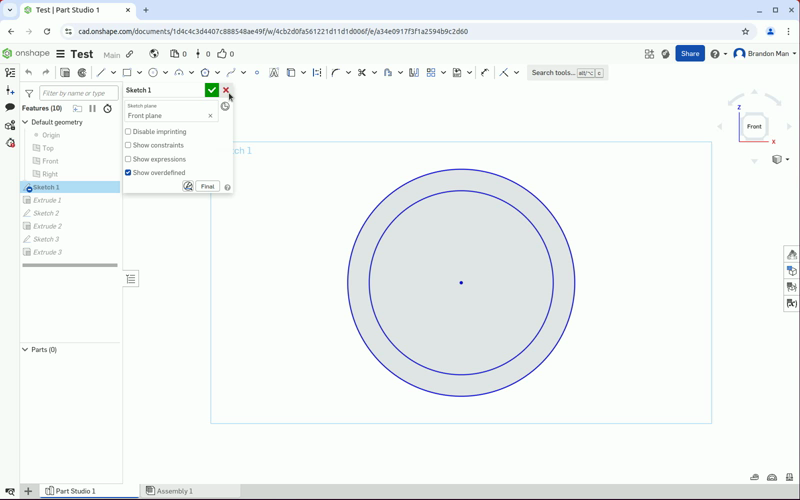
click(229, 92)
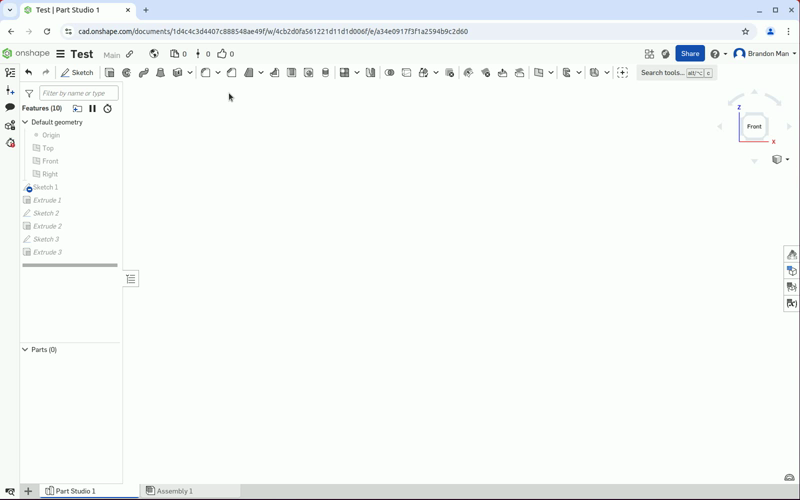
mouse_move(73, 352)
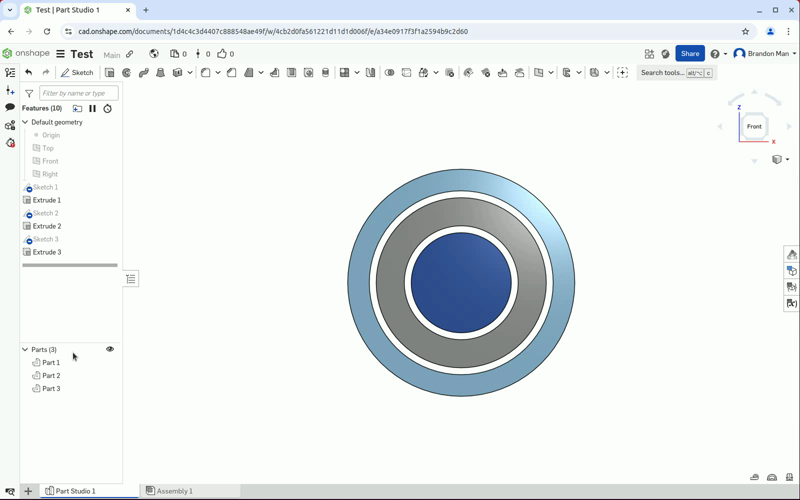
key(y)
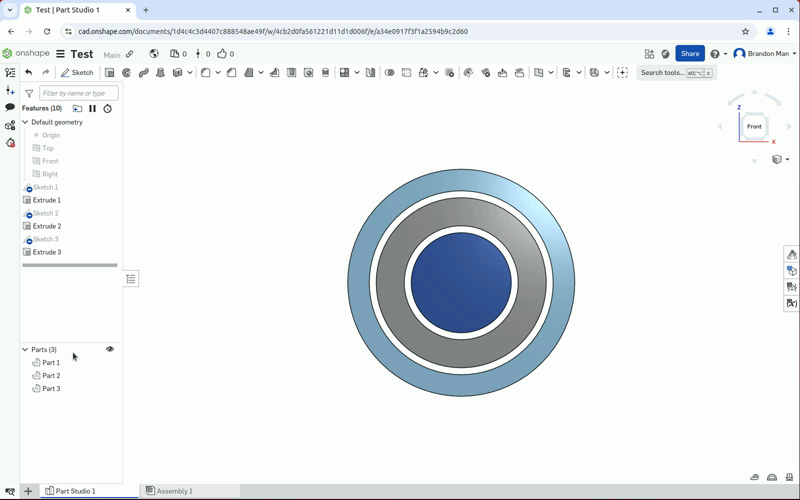
key(shift+p)
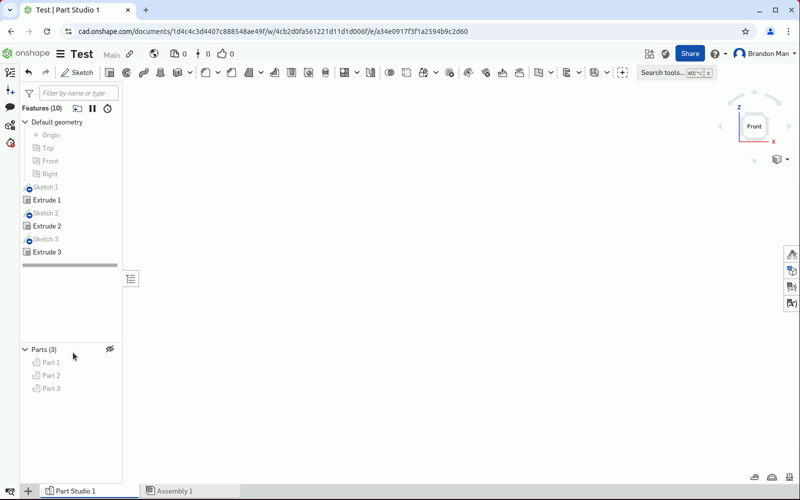
key(space)
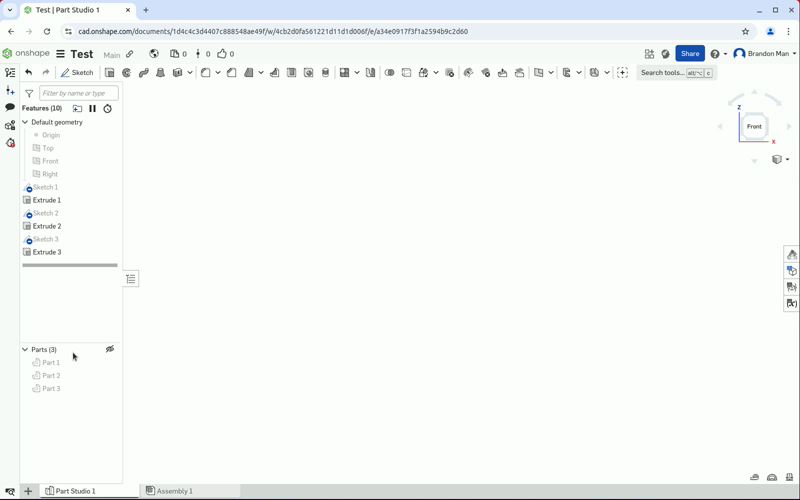
key_down(shift)
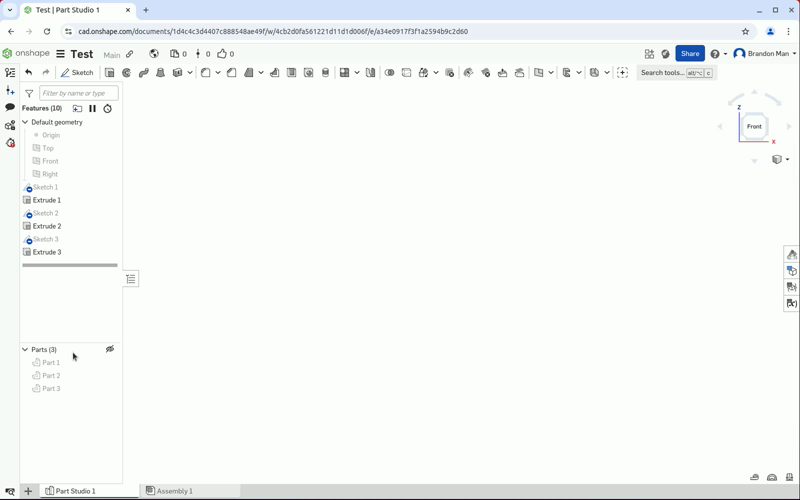
key(left)
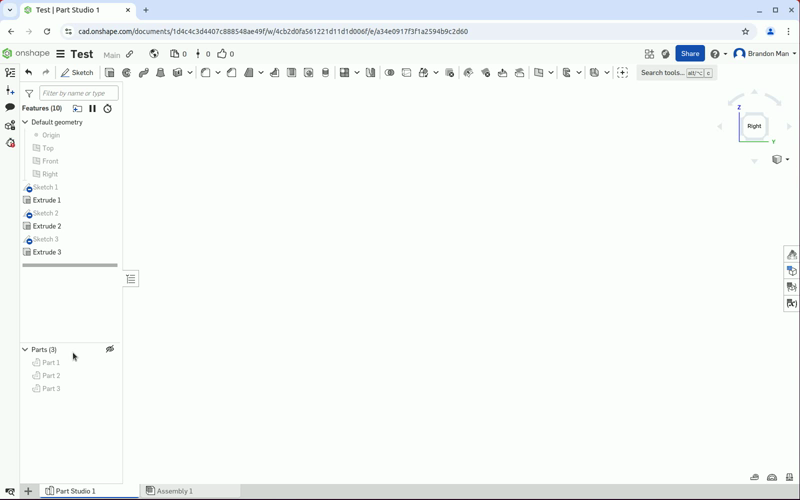
key_up(shift)
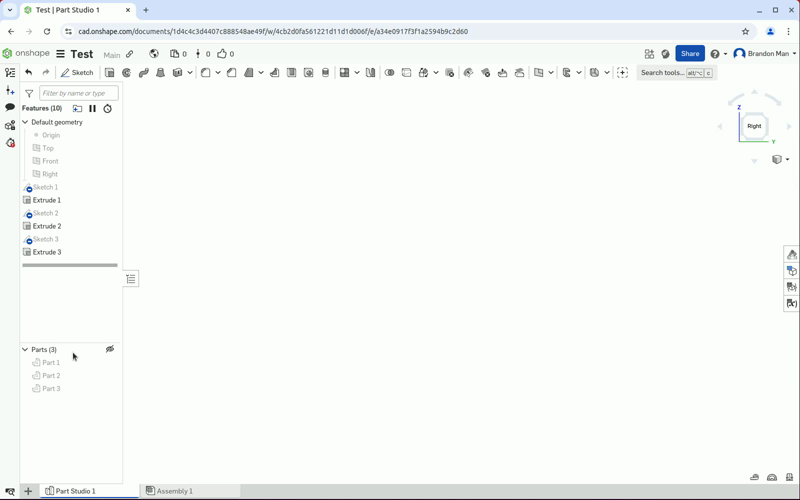
mouse_move(73, 352)
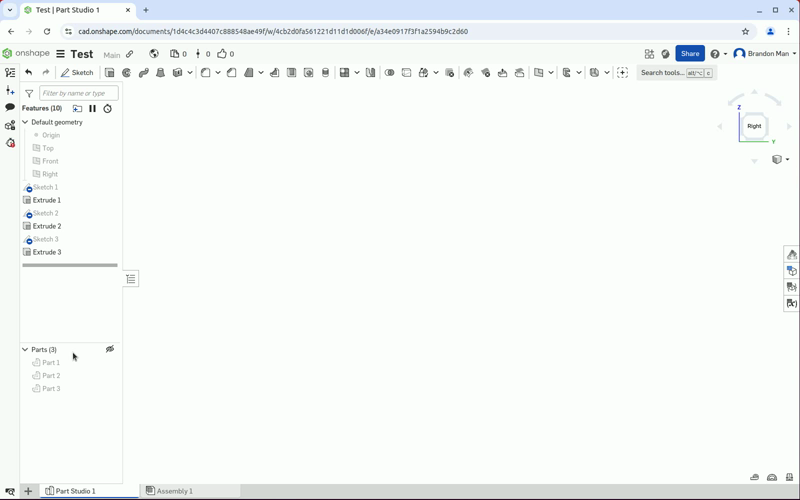
key(shift+y)
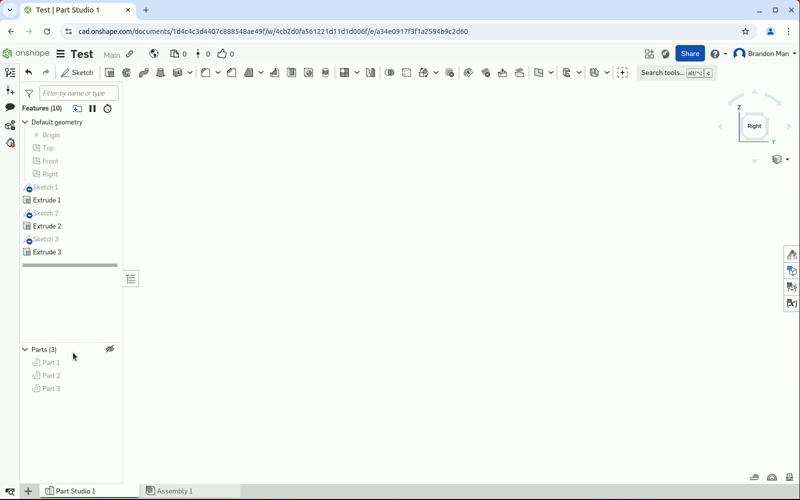
key(shift+s)
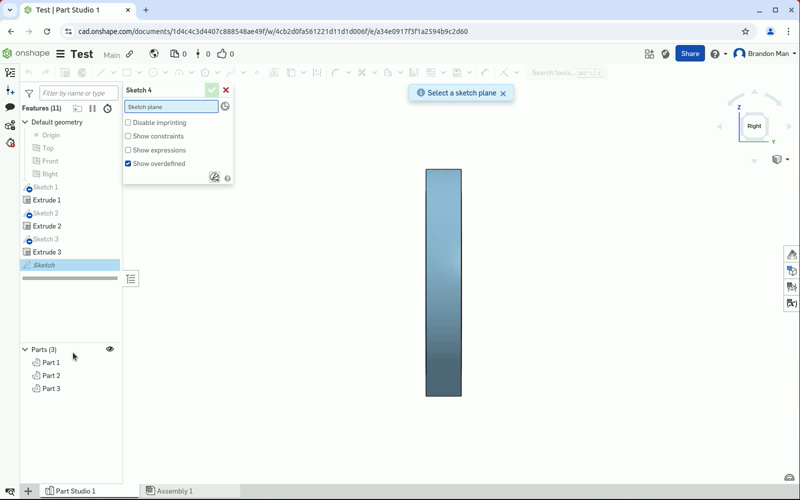
mouse_move(73, 176)
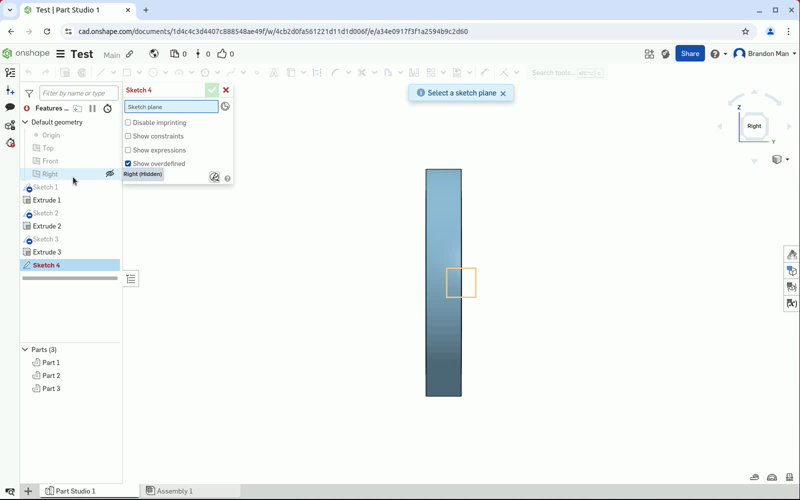
click(73, 176)
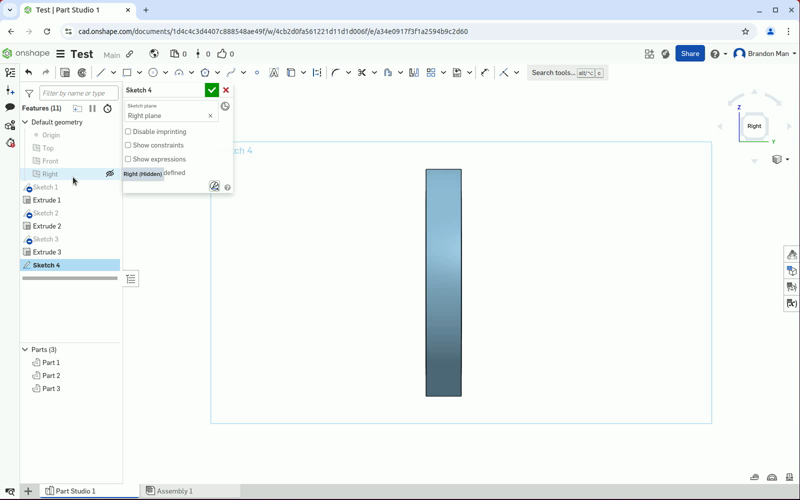
mouse_move(73, 352)
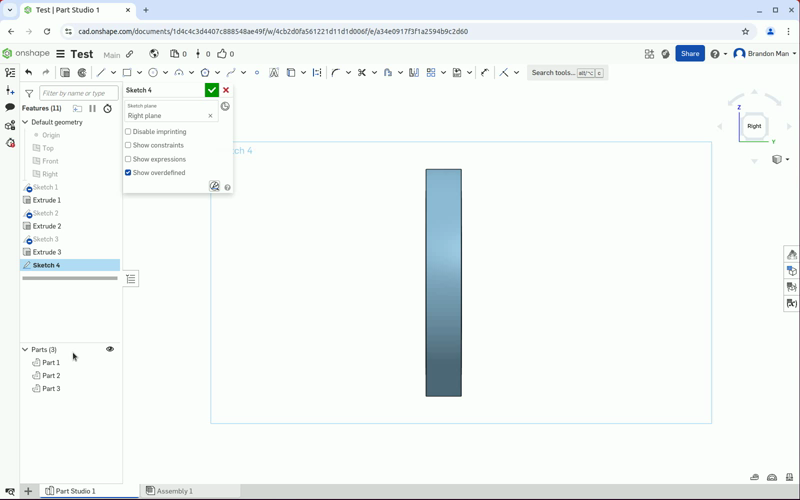
key(y)
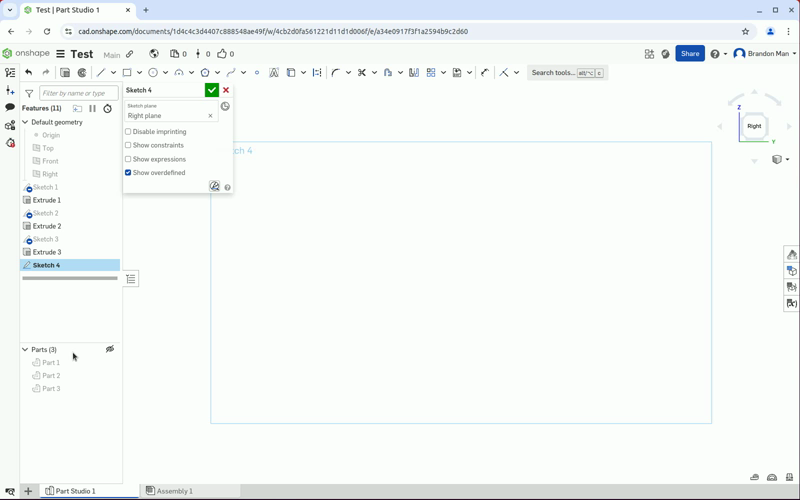
key(c)
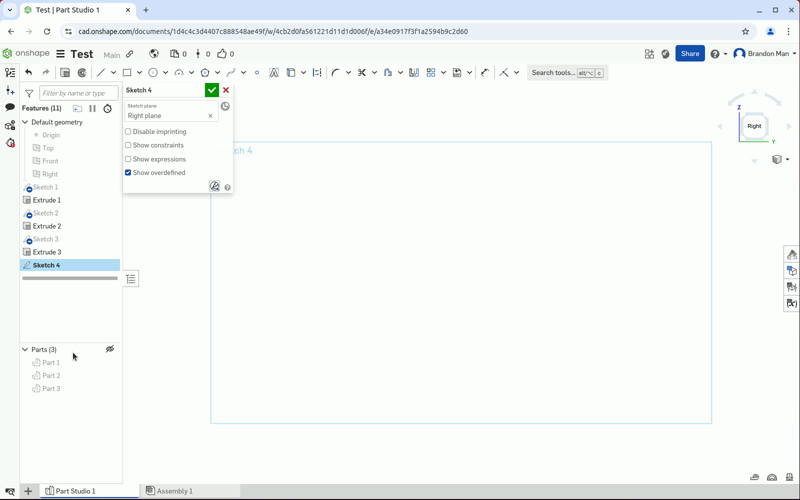
key_down(shift)
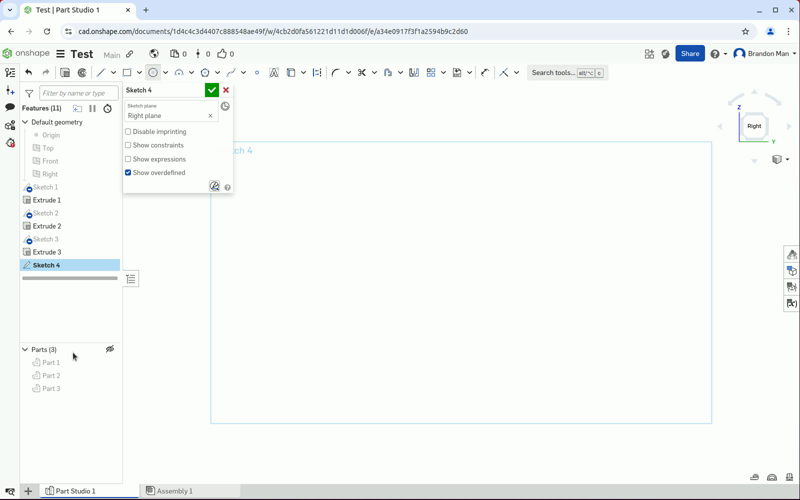
mouse_move(447, 282)
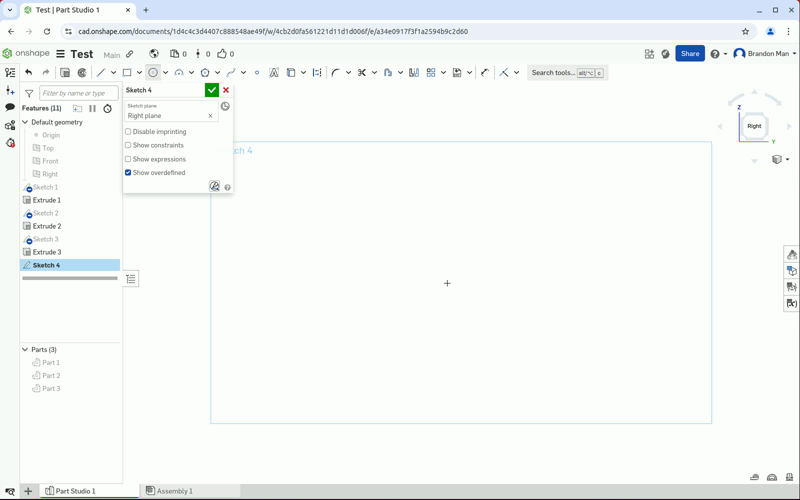
click(447, 282)
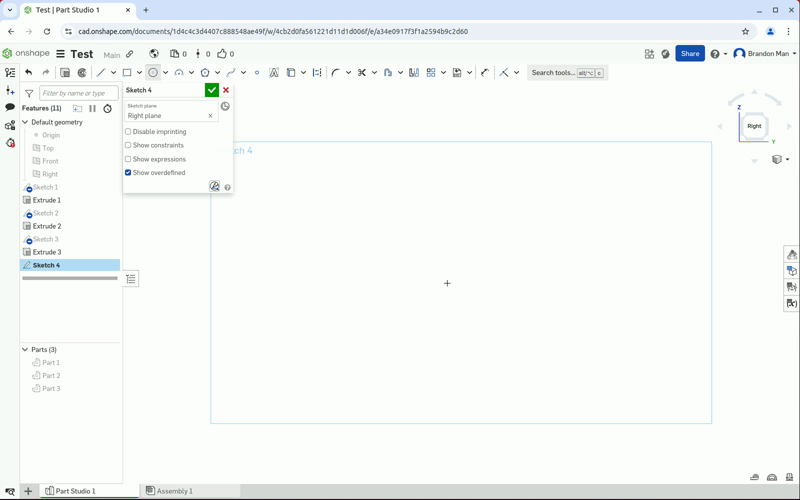
key_up(shift)
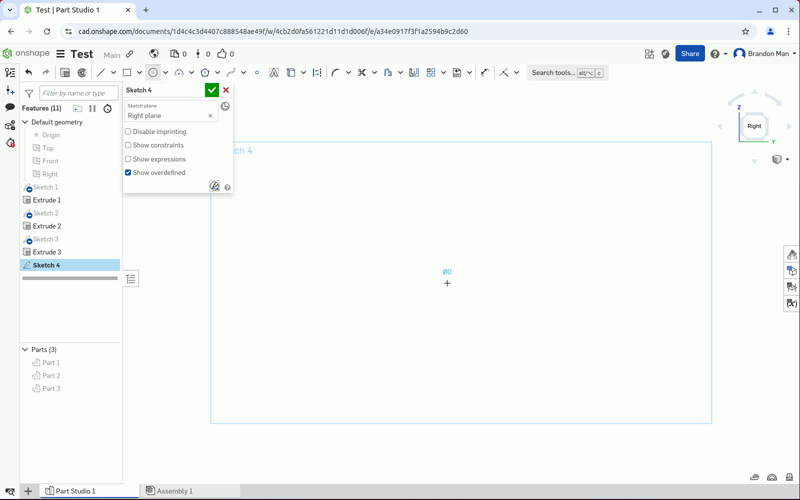
mouse_move(454, 282)
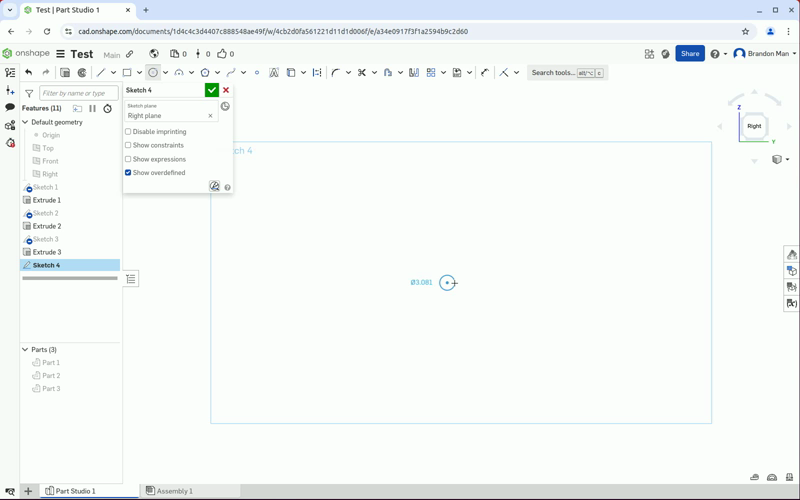
click(454, 282)
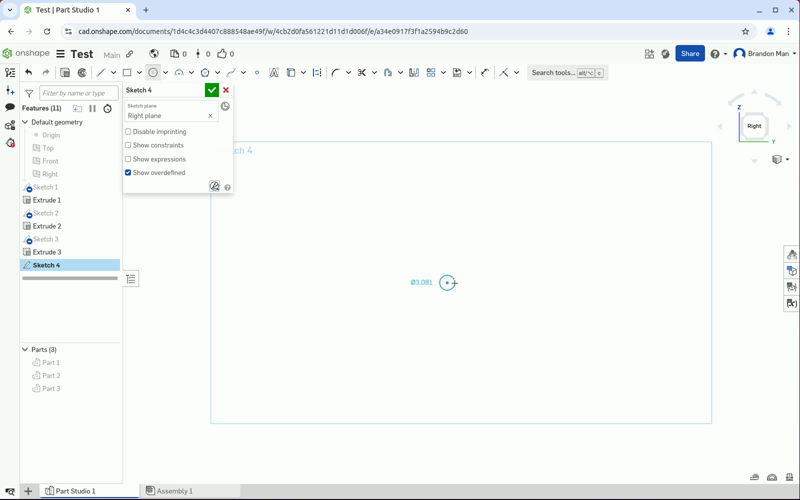
key(esc)
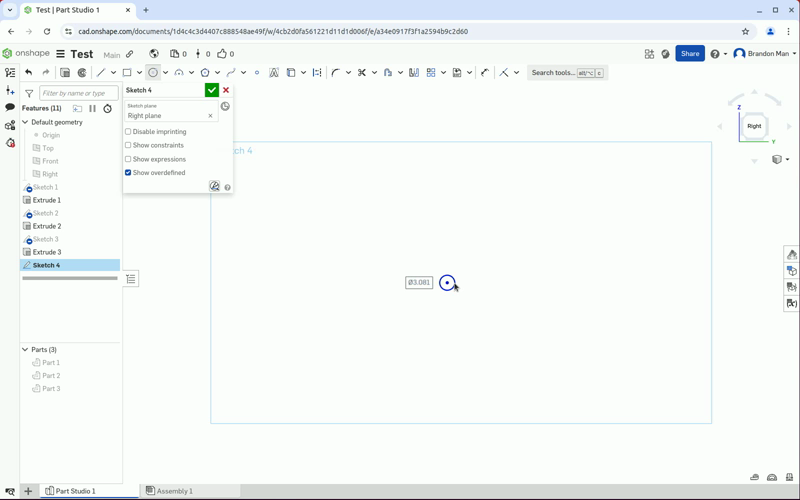
mouse_move(444, 287)
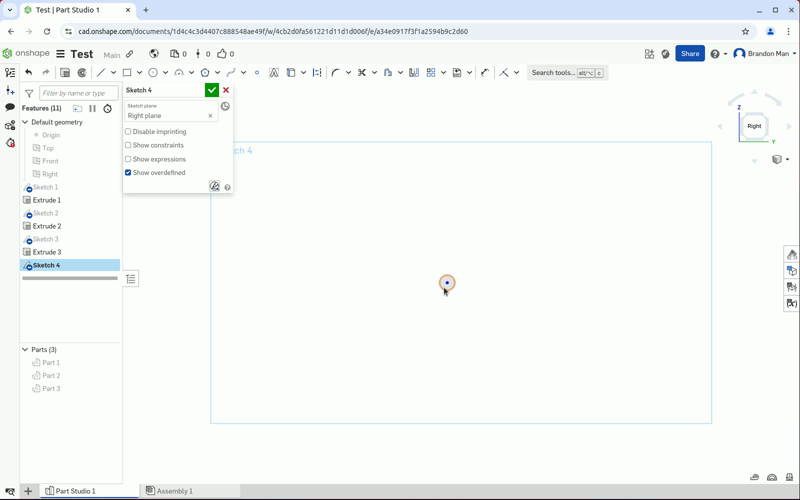
scroll(6)
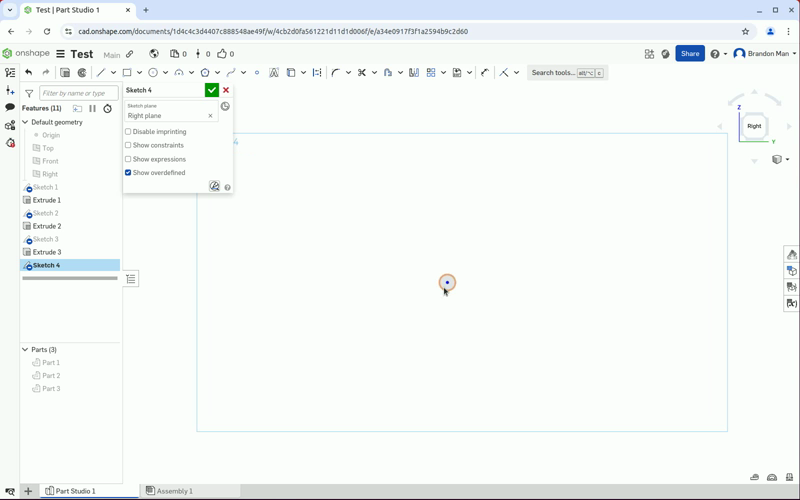
scroll(6)
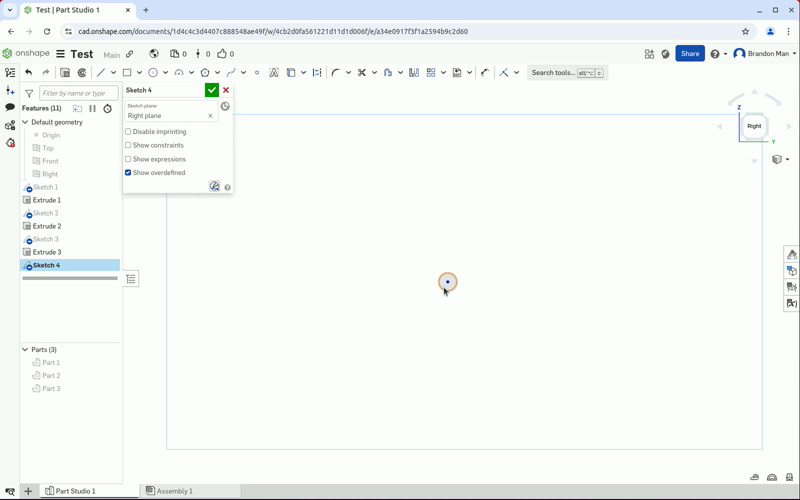
scroll(6)
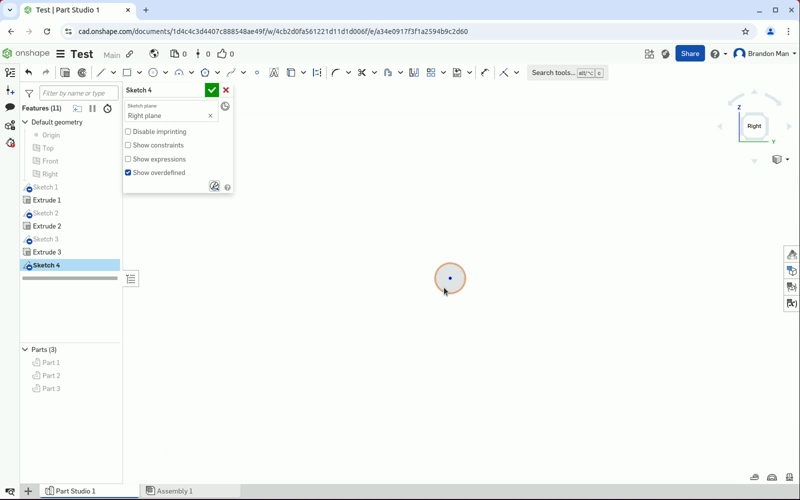
scroll(6)
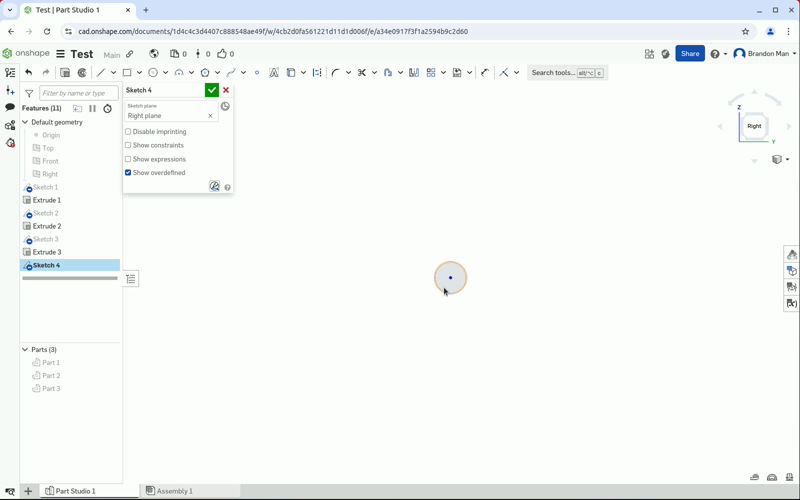
scroll(6)
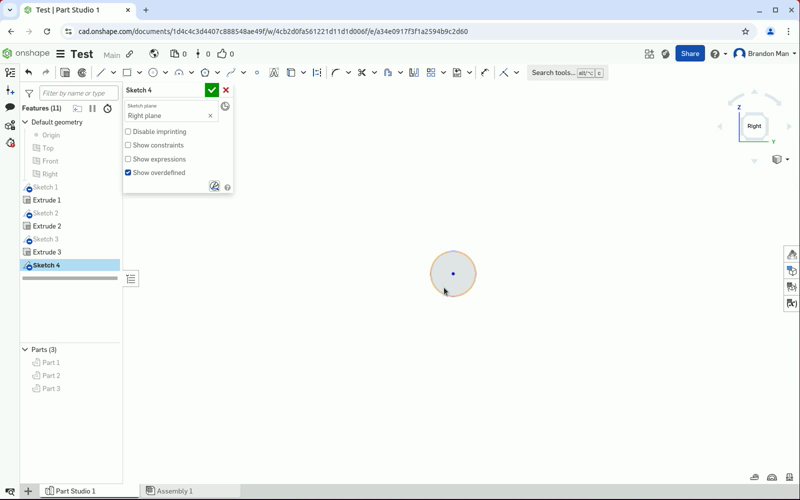
scroll(6)
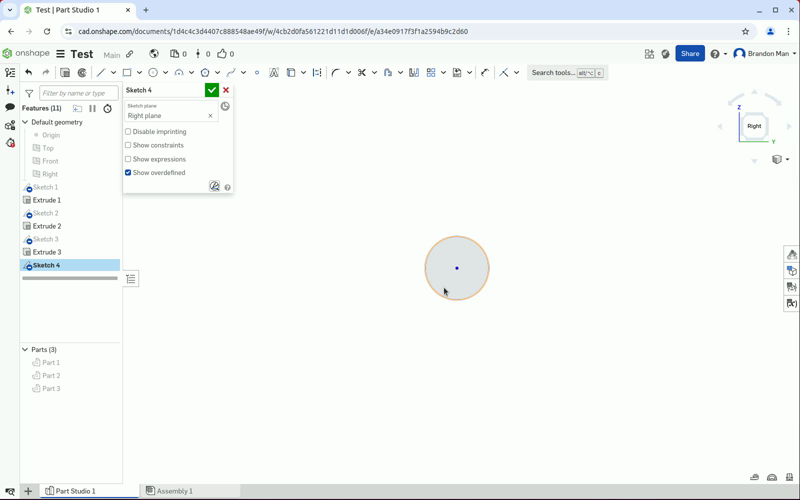
scroll(6)
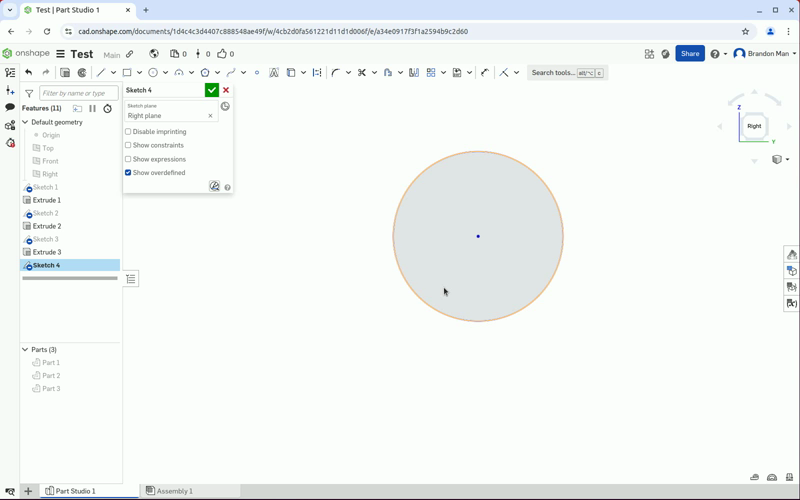
click(444, 287)
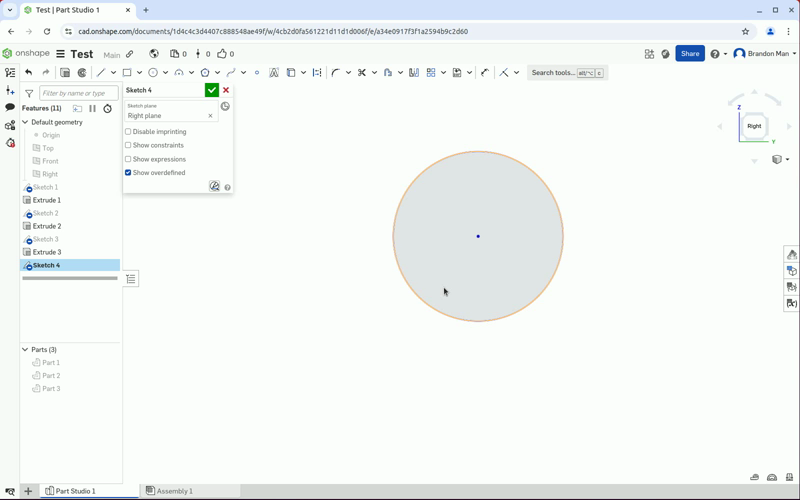
scroll(-6)
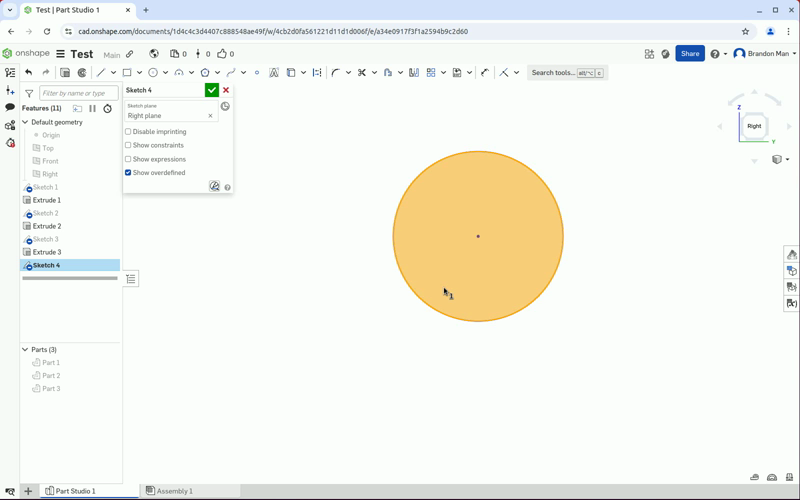
scroll(-6)
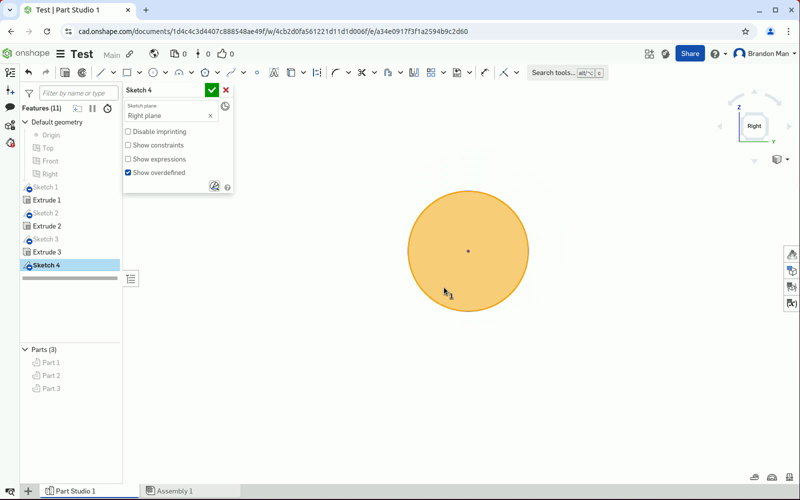
scroll(-6)
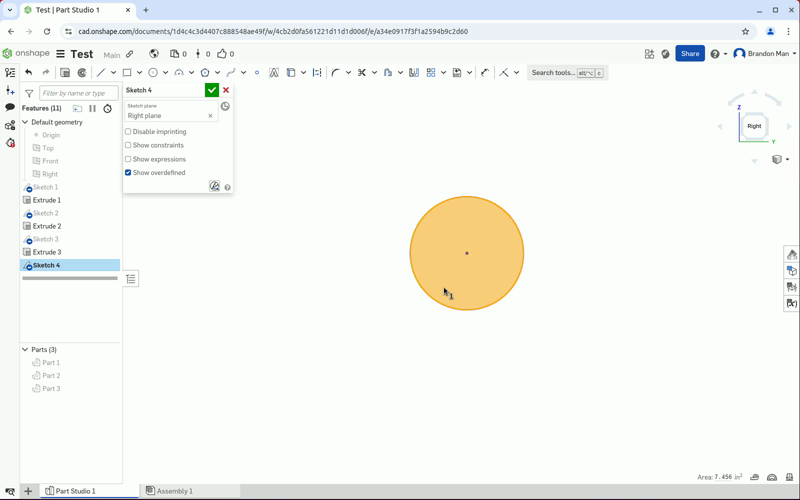
scroll(-6)
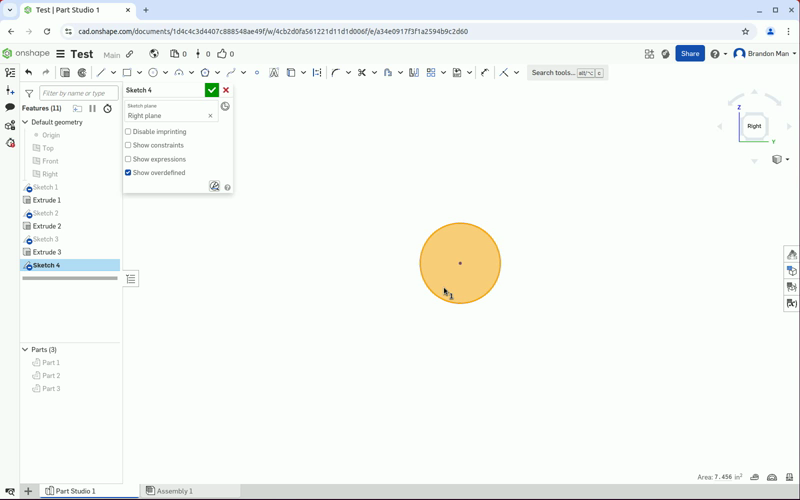
scroll(-6)
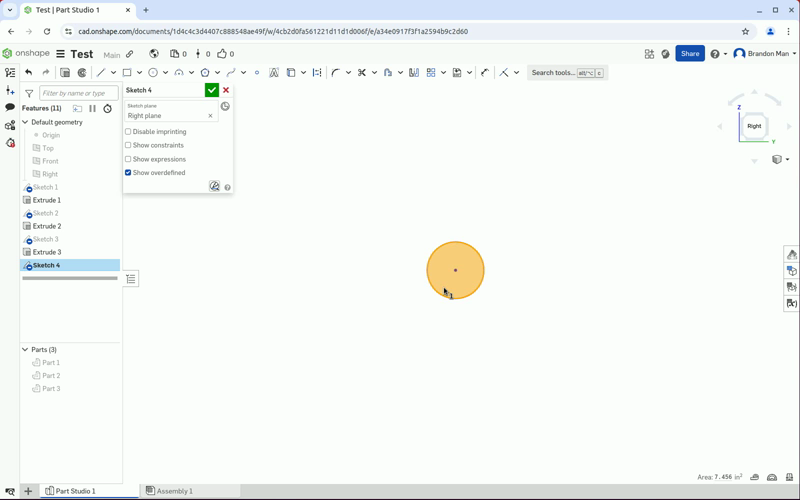
scroll(-6)
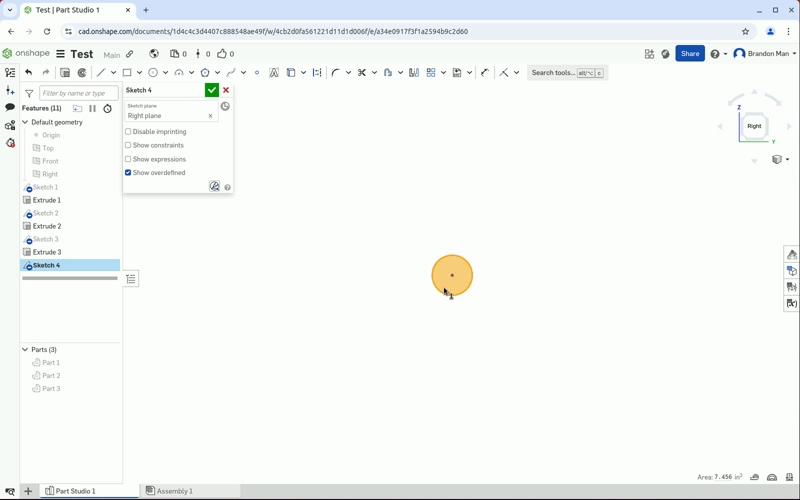
scroll(-6)
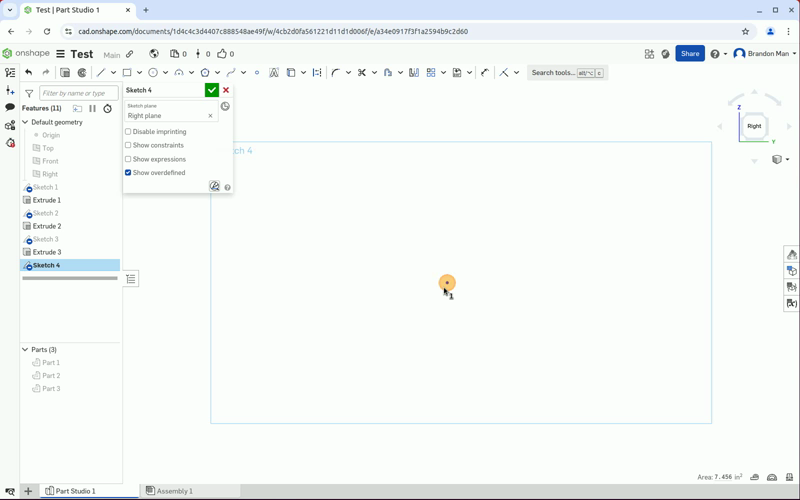
mouse_move(73, 352)
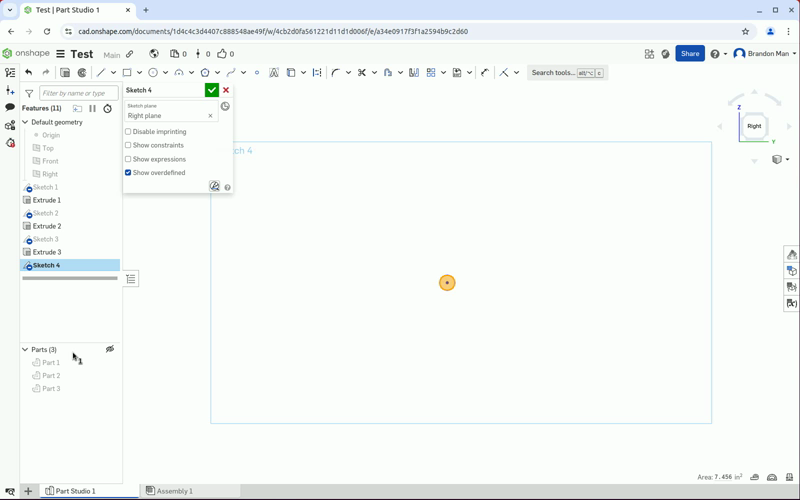
key(shift+y)
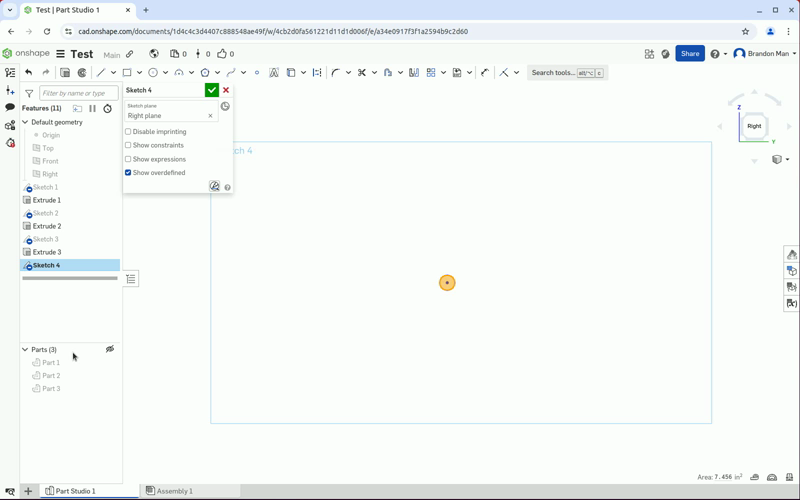
key(shift+e)
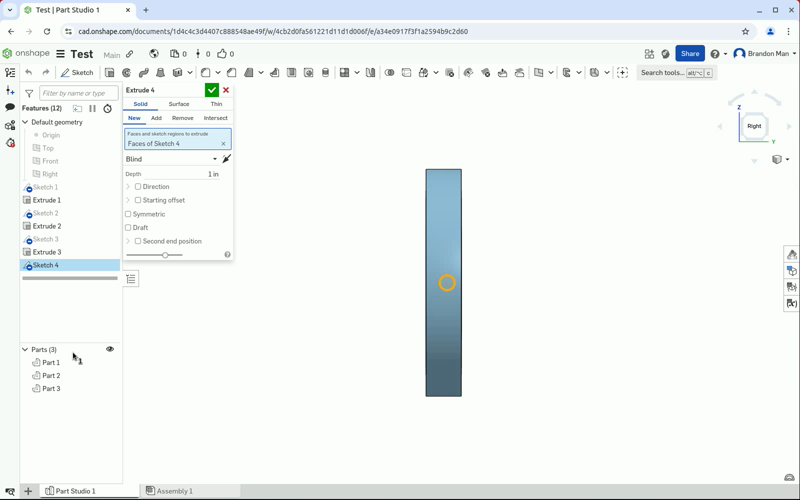
mouse_move(143, 106)
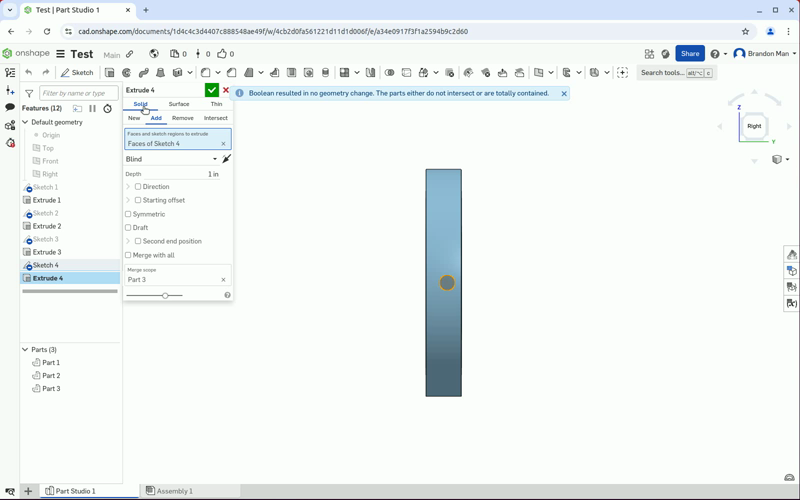
click(143, 106)
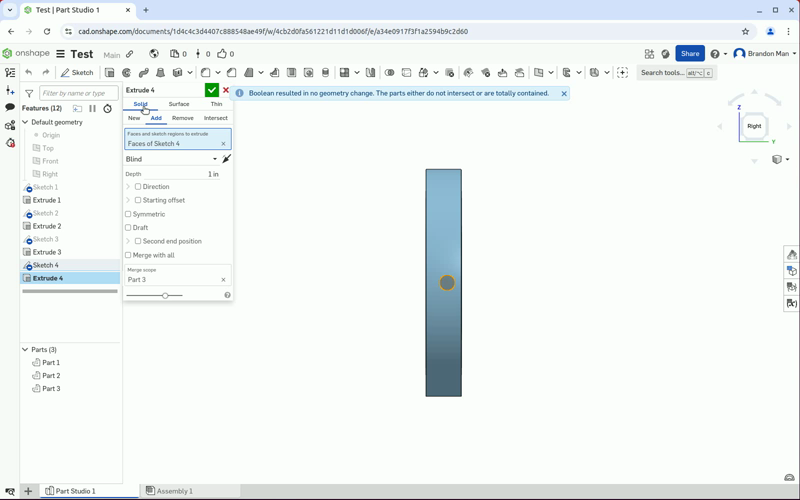
mouse_move(186, 120)
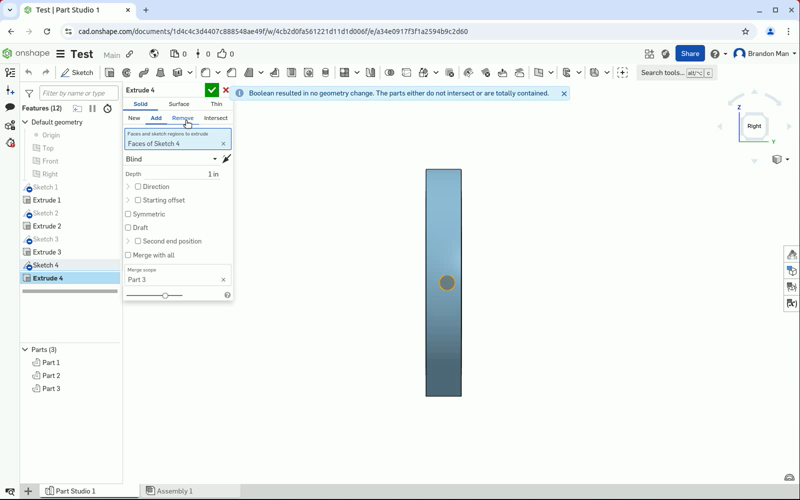
click(186, 120)
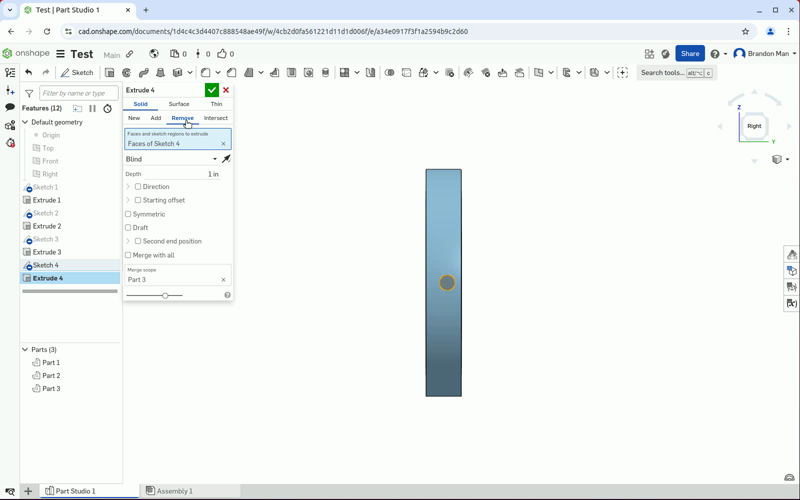
key(tab, 4)
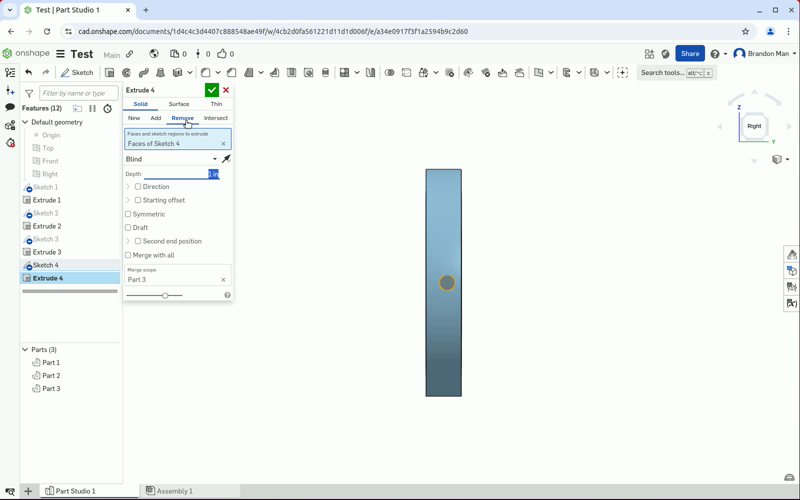
text(-43.328)
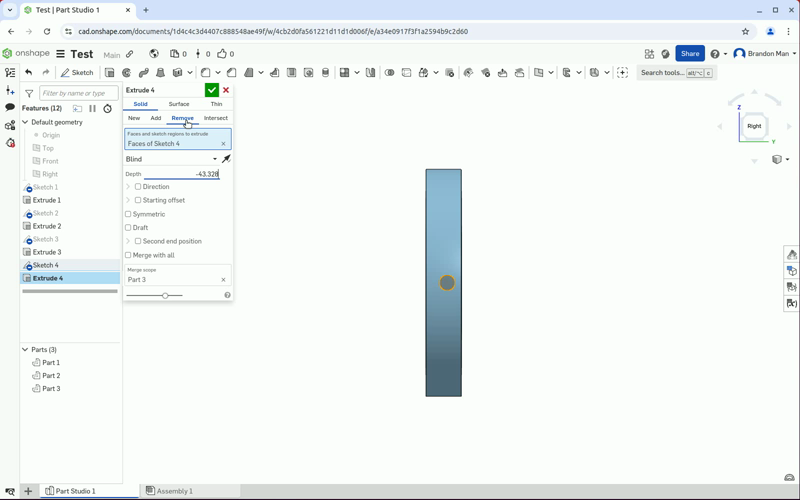
key(tab, 3)
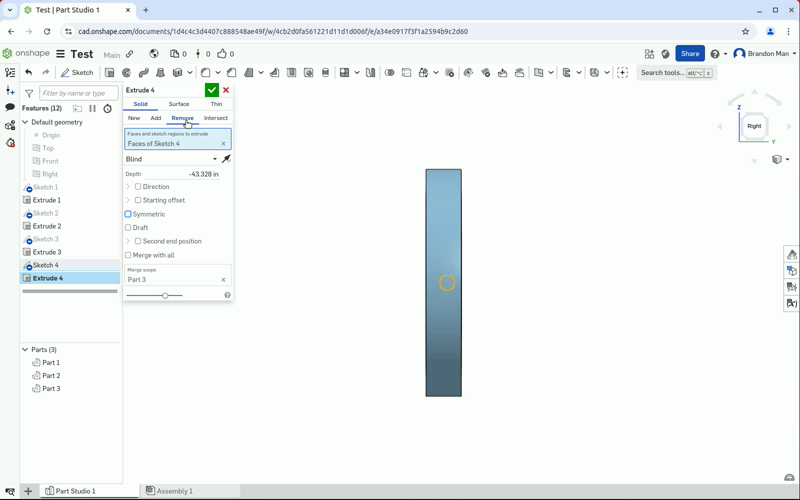
key(space)
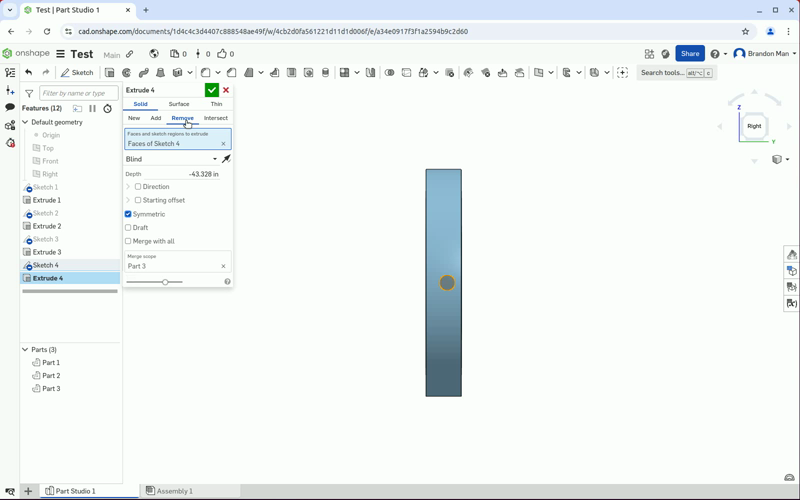
key(tab, 2)
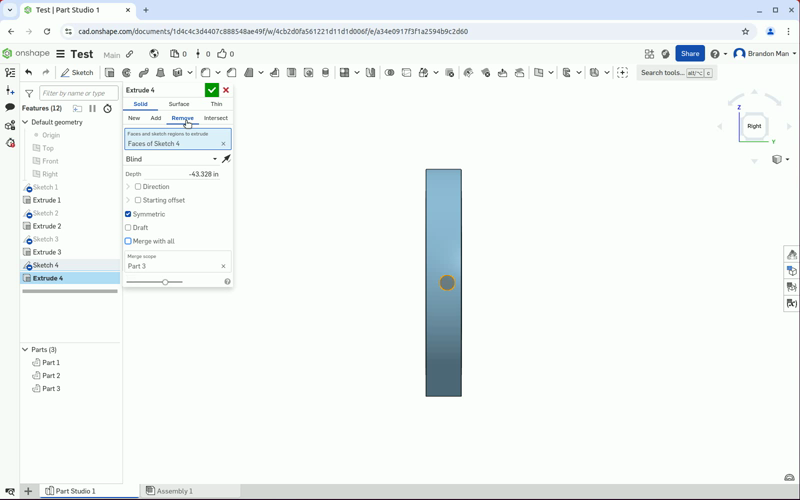
key(space)
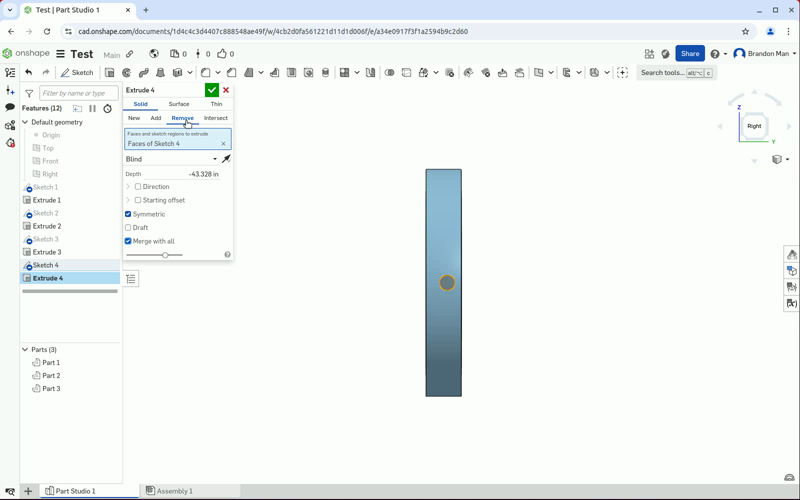
key(enter)
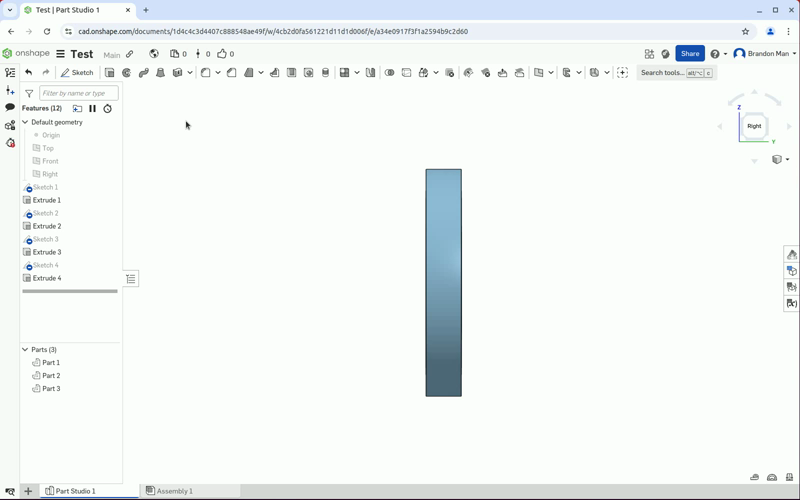
key(shift+h)
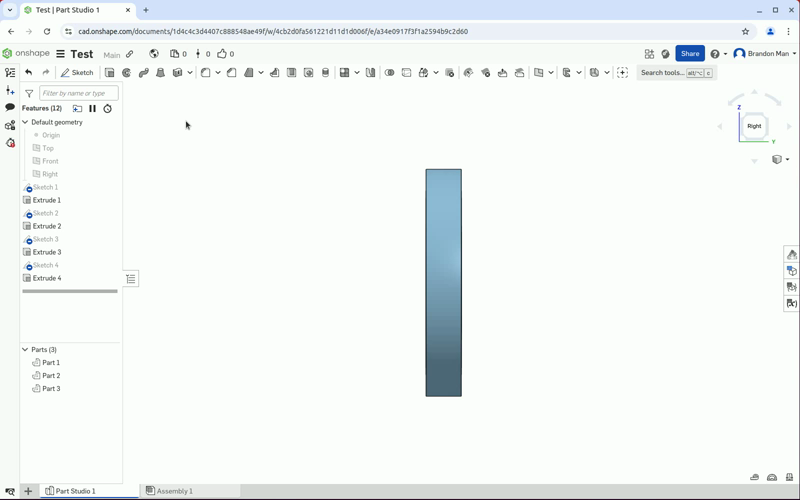
key(shift+h)
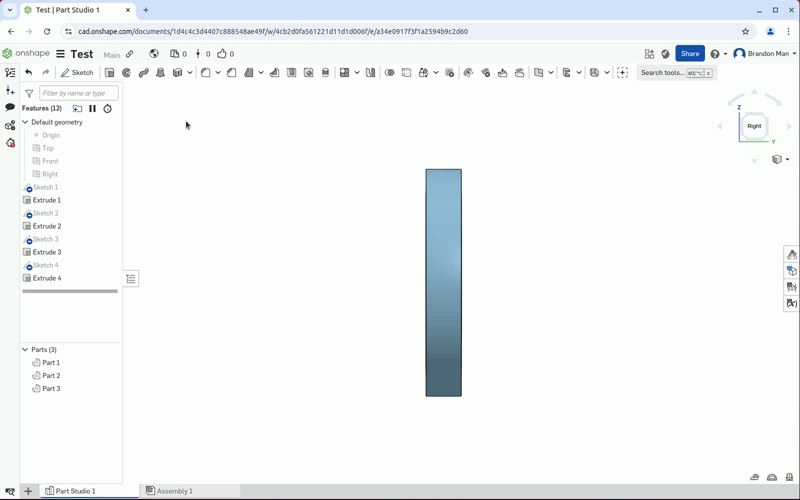
mouse_move(73, 189)
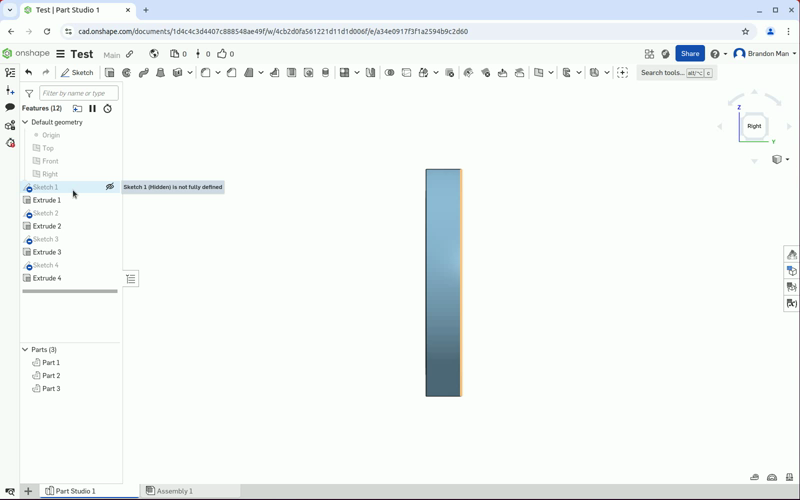
click(73, 189)
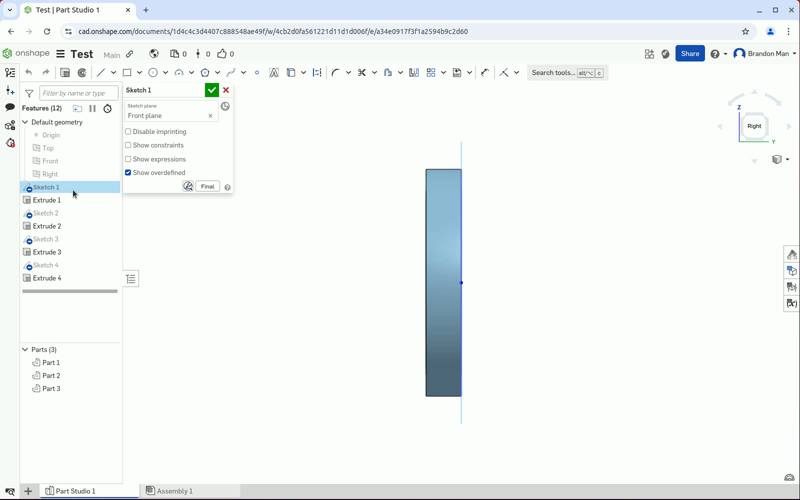
mouse_move(229, 92)
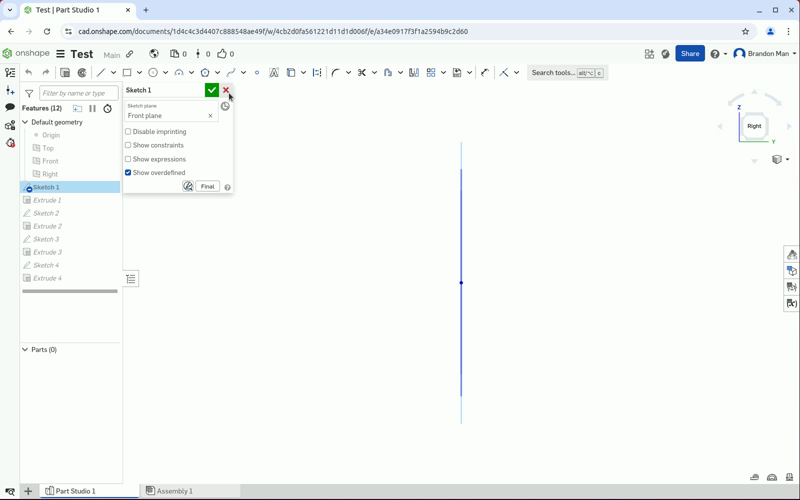
click(229, 92)
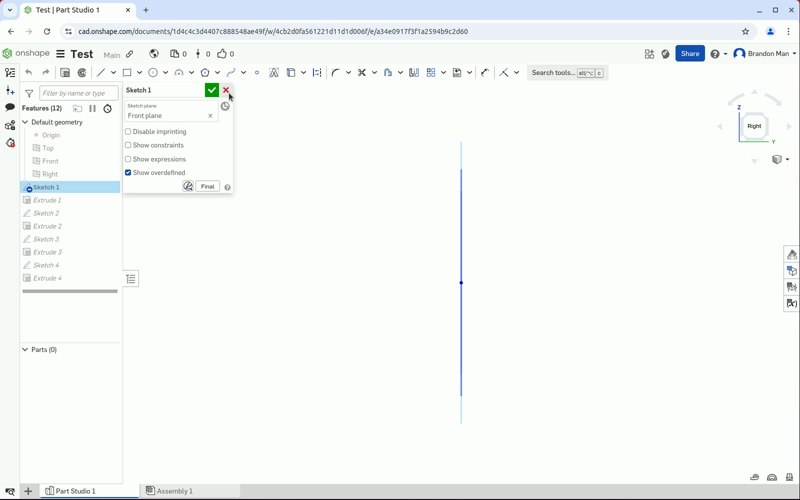
key(shift+s)
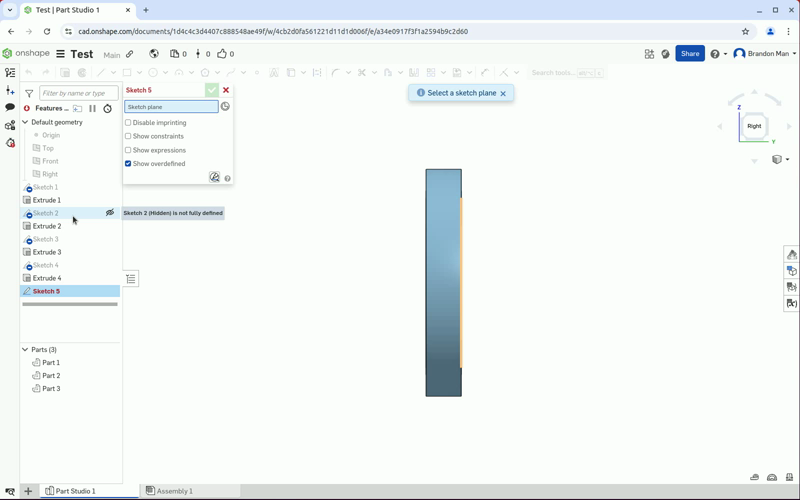
scroll(3)
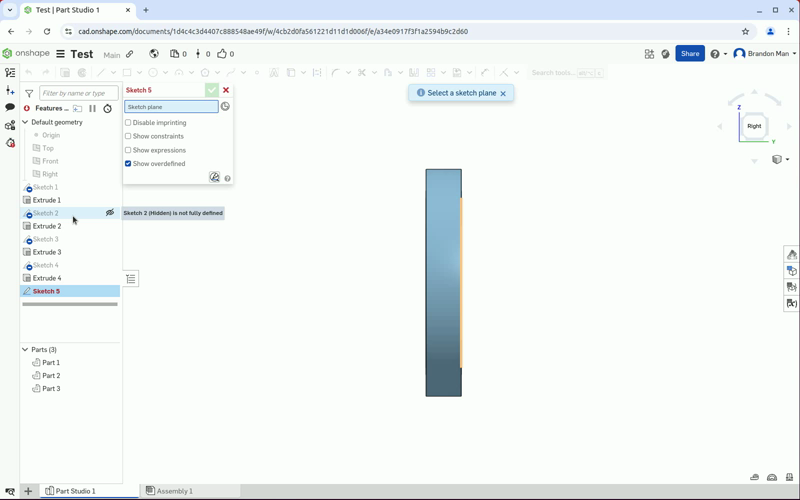
mouse_move(73, 176)
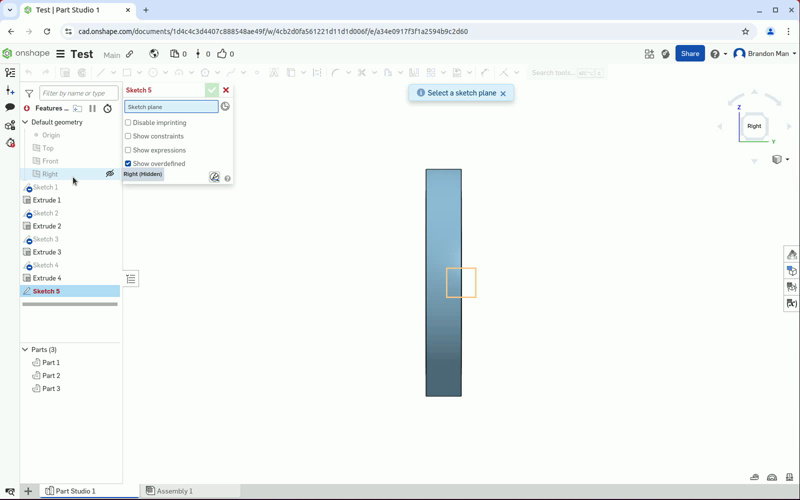
click(73, 176)
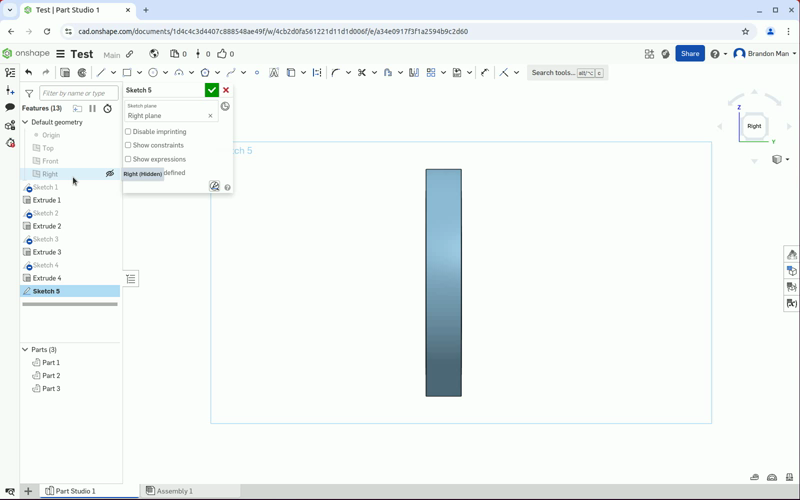
mouse_move(73, 352)
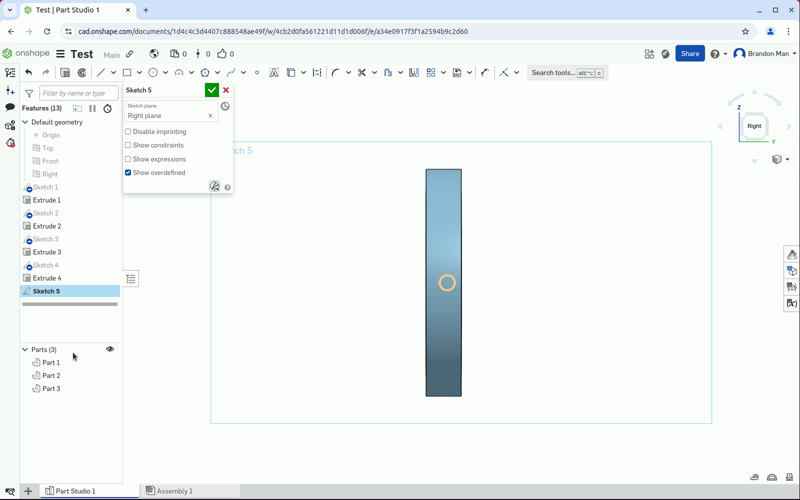
key(y)
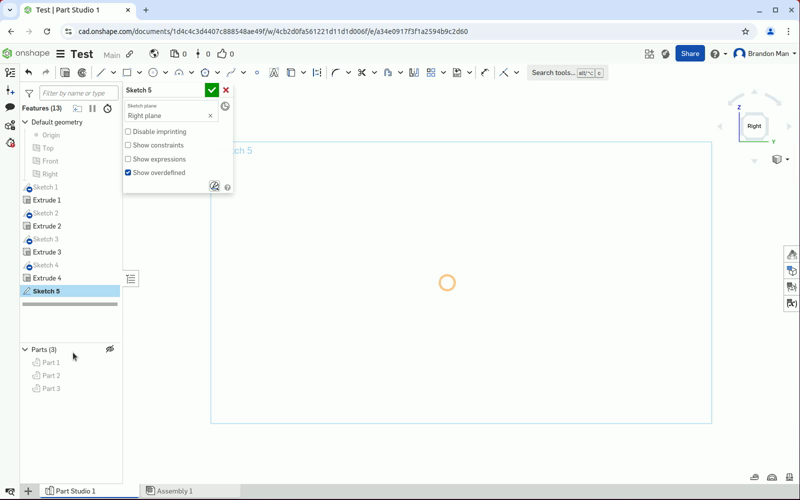
key(c)
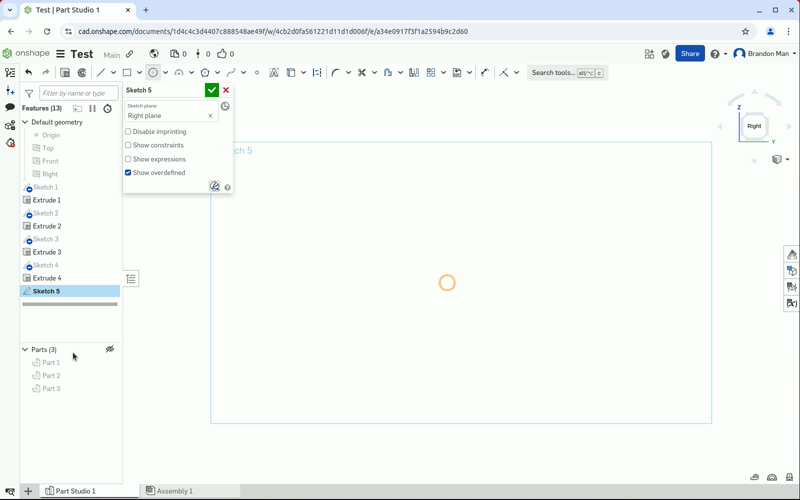
key_down(shift)
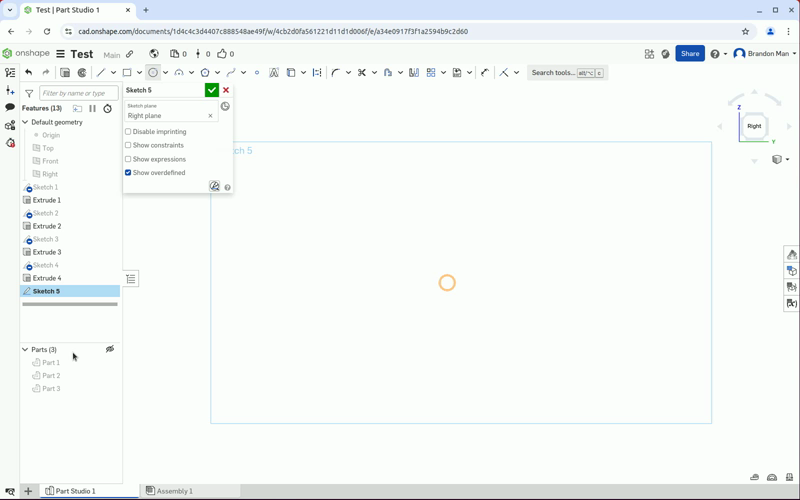
mouse_move(446, 282)
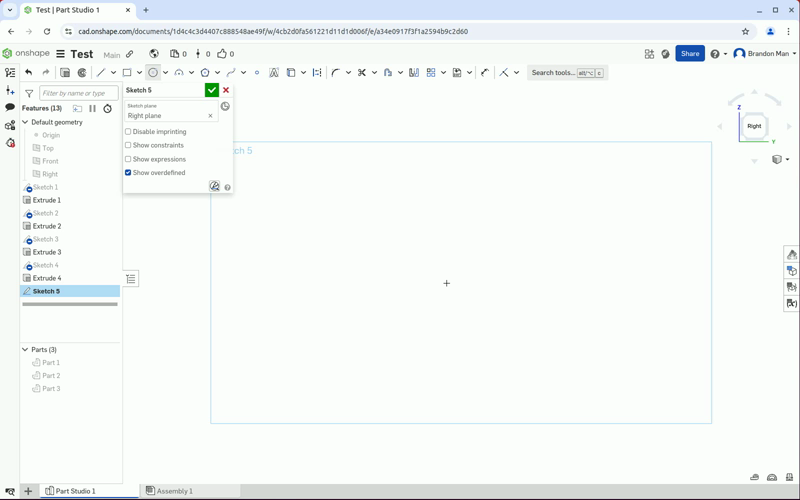
click(446, 282)
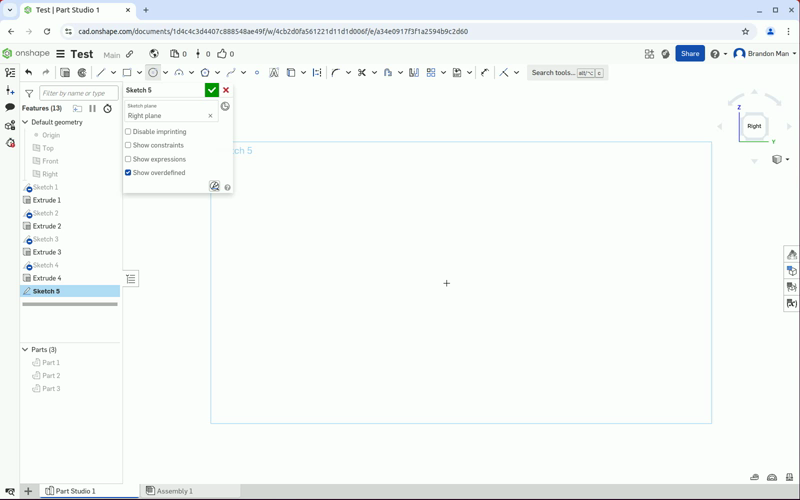
key_up(shift)
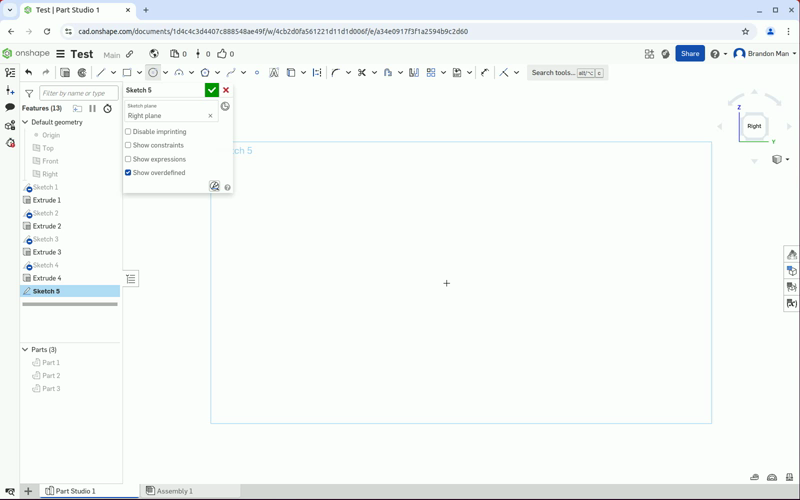
mouse_move(453, 282)
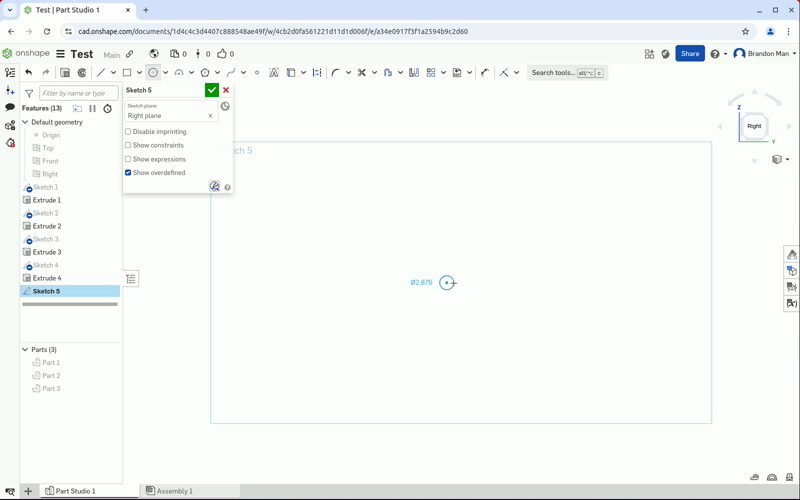
click(453, 282)
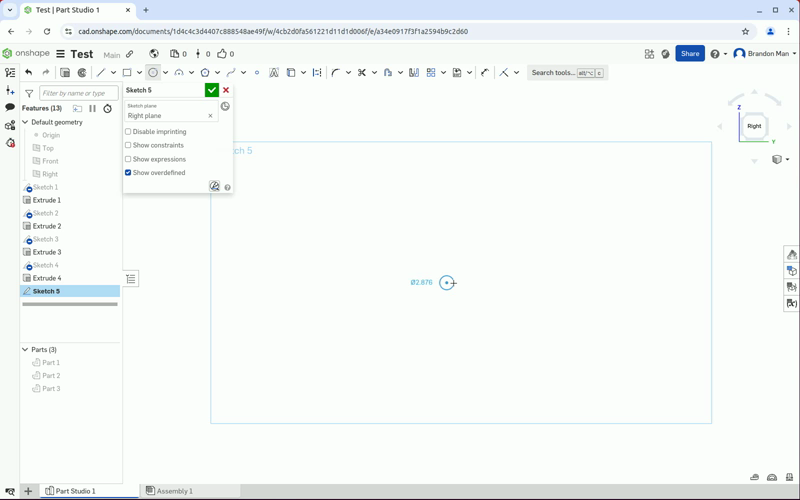
key(esc)
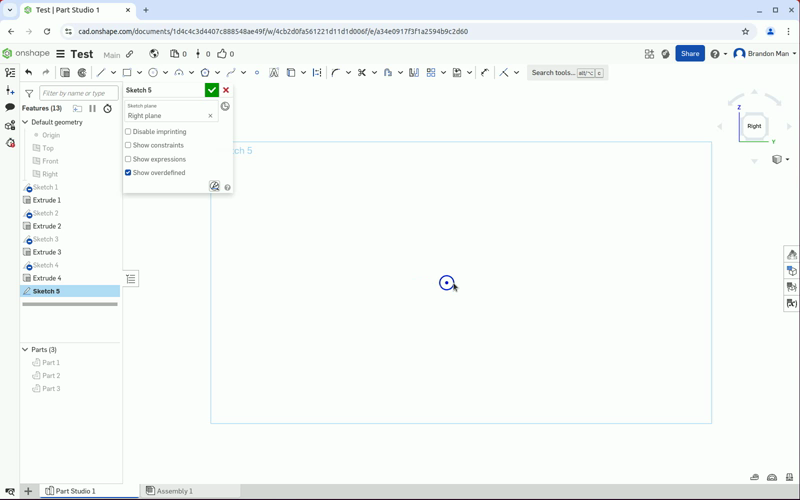
mouse_move(452, 283)
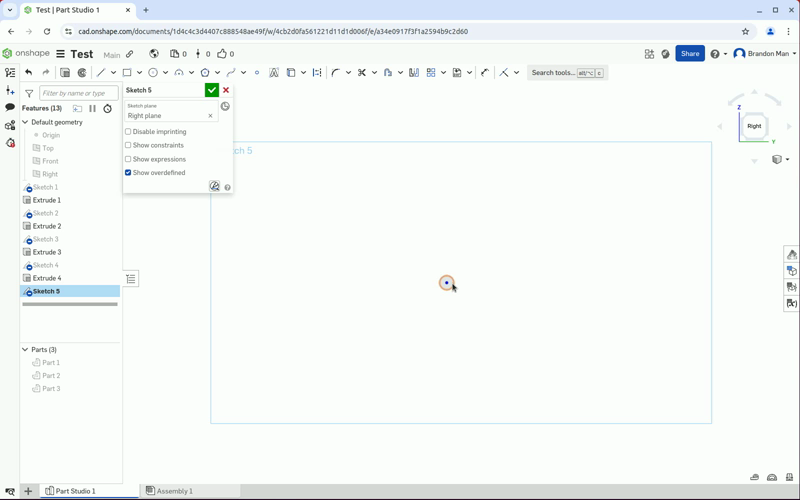
scroll(6)
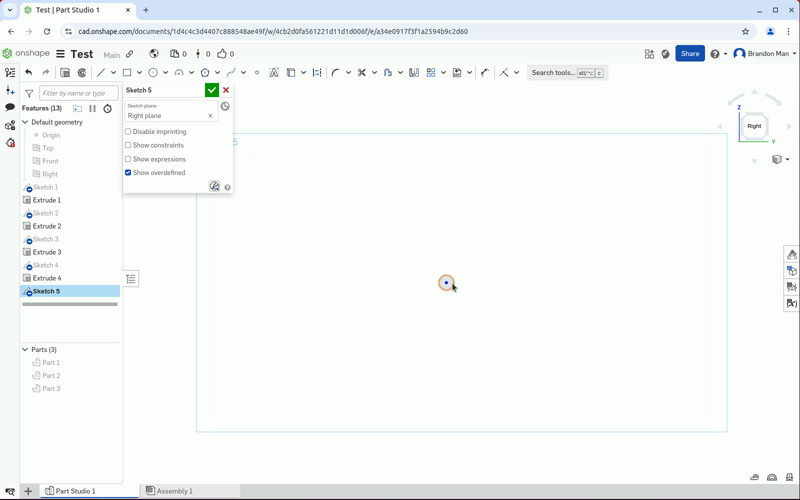
scroll(6)
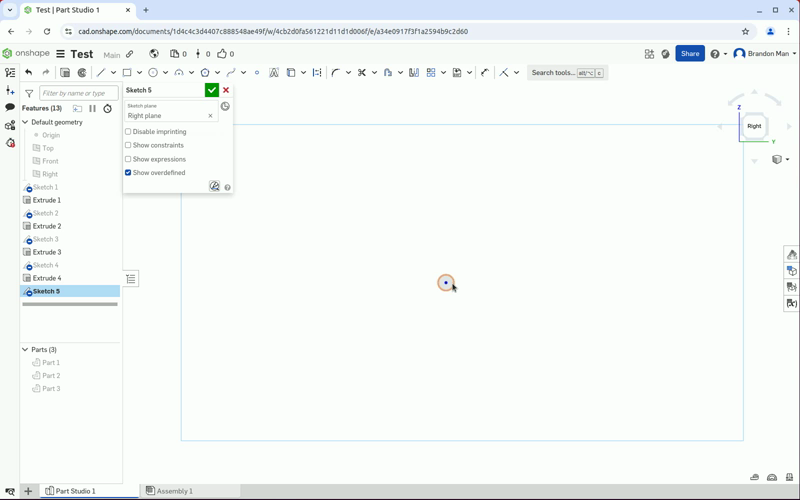
scroll(6)
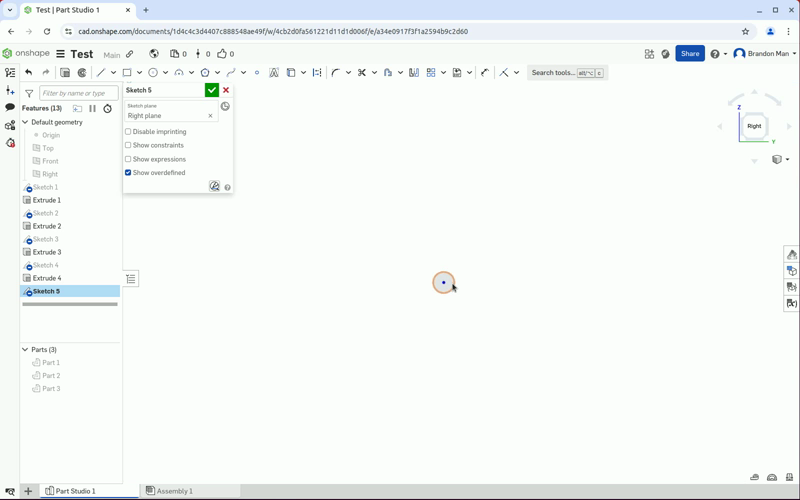
scroll(6)
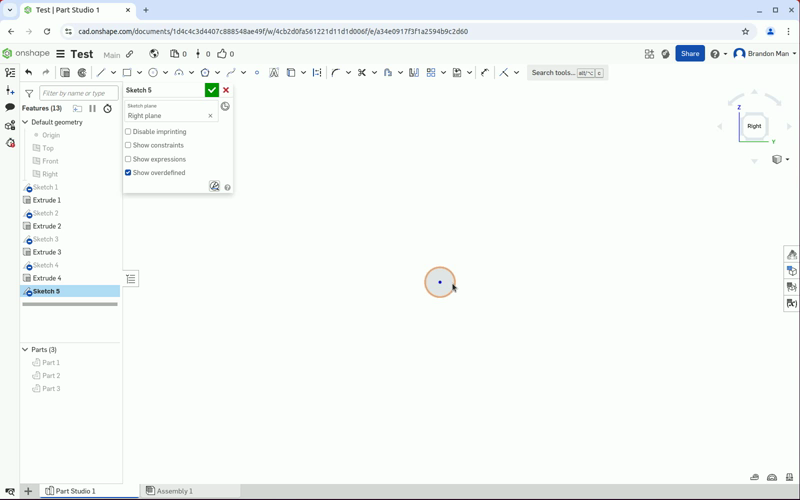
scroll(6)
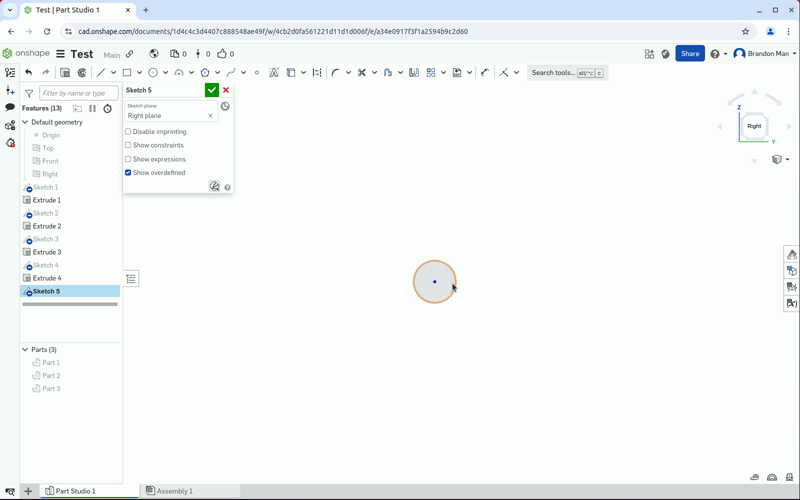
scroll(6)
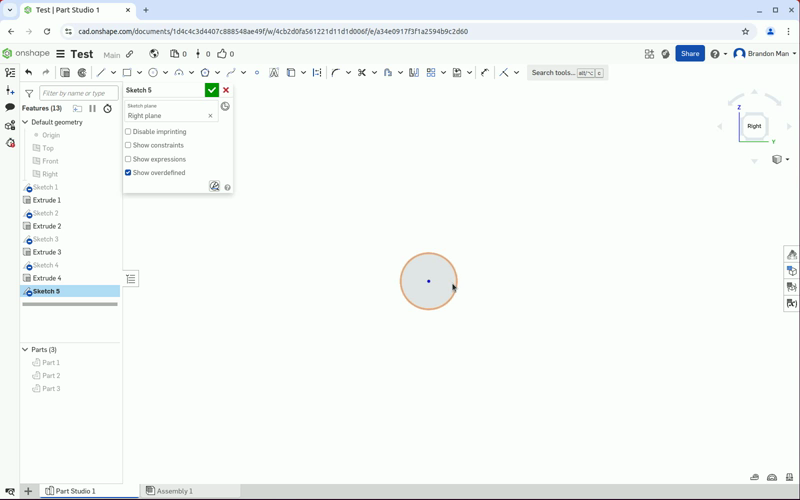
scroll(6)
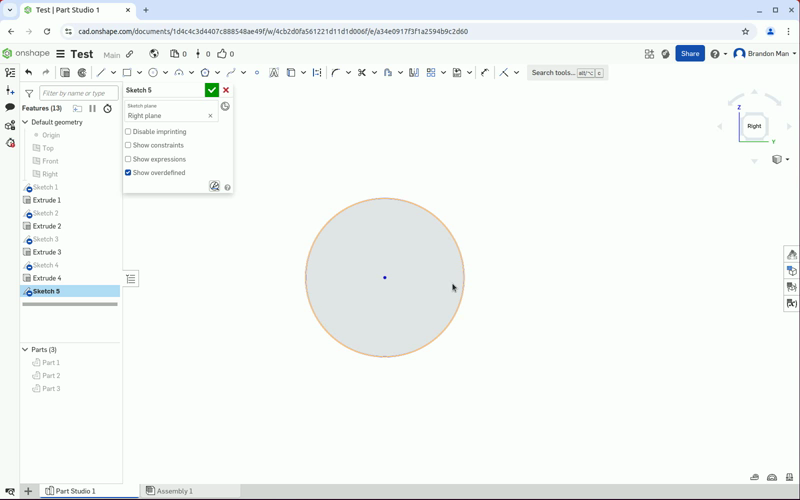
click(452, 283)
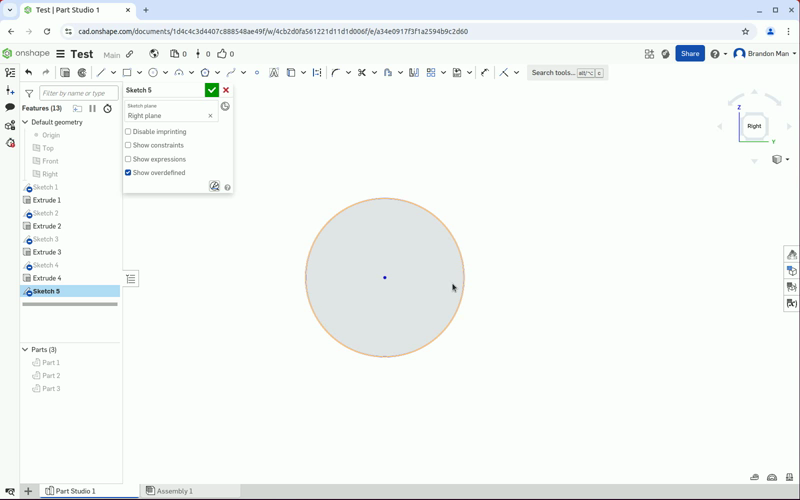
scroll(-6)
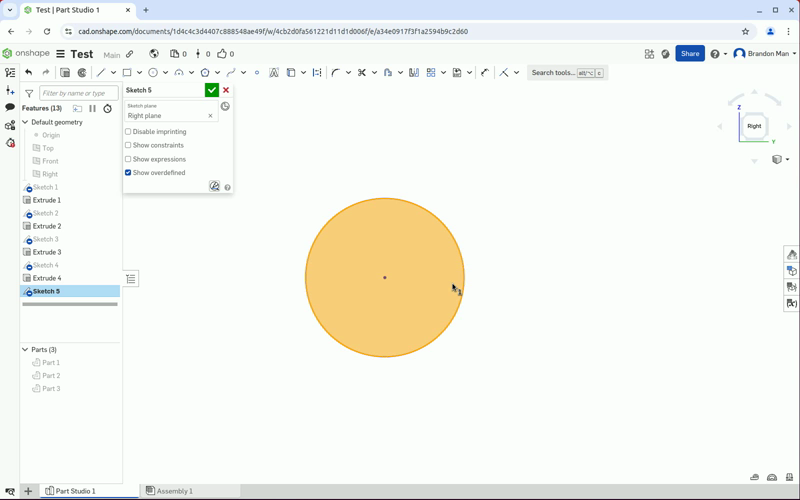
scroll(-6)
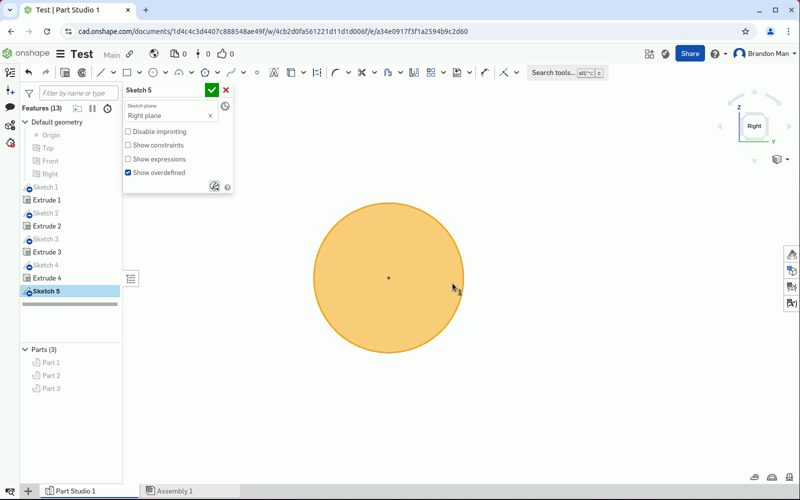
scroll(-6)
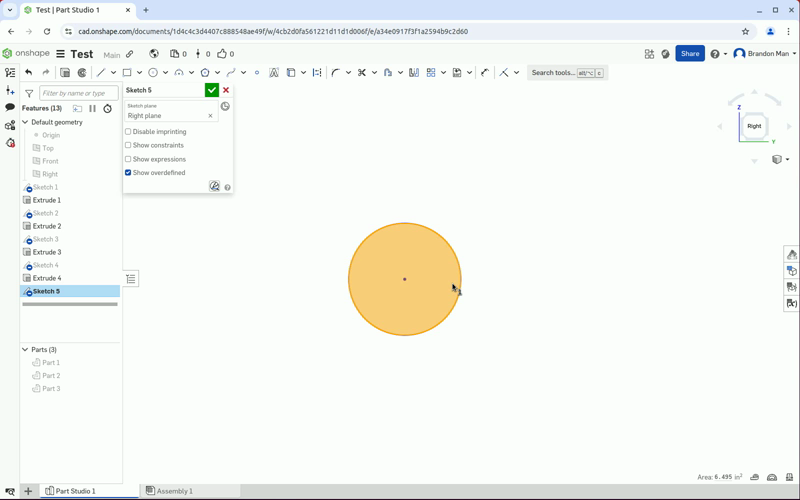
scroll(-6)
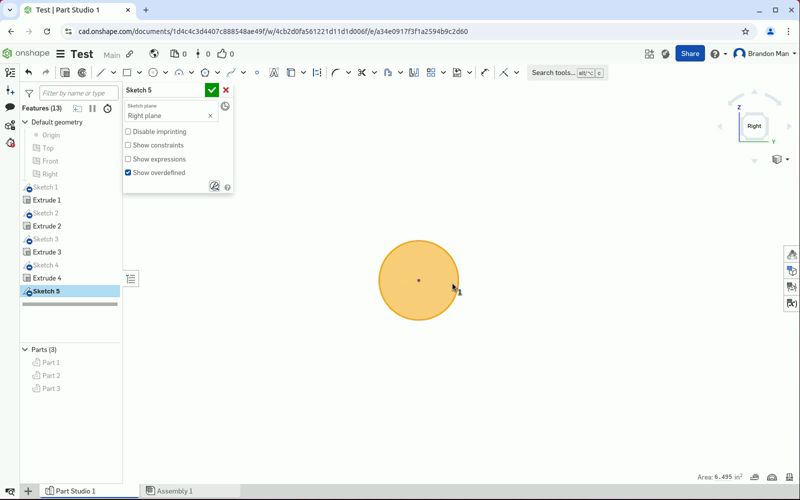
scroll(-6)
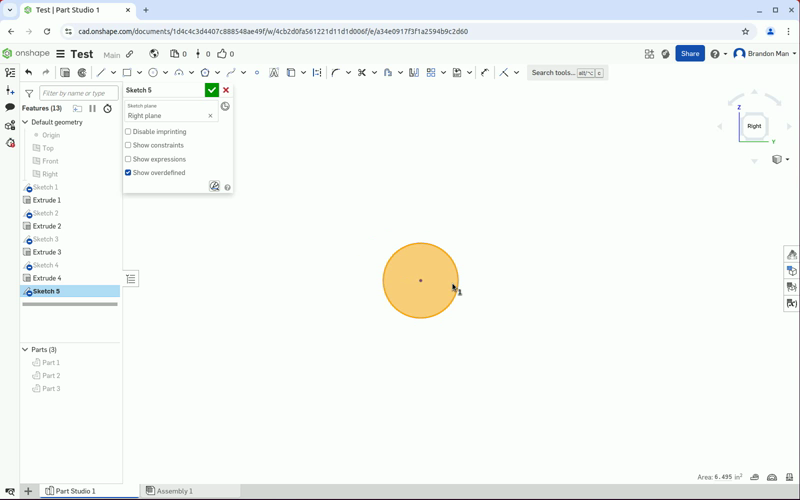
scroll(-6)
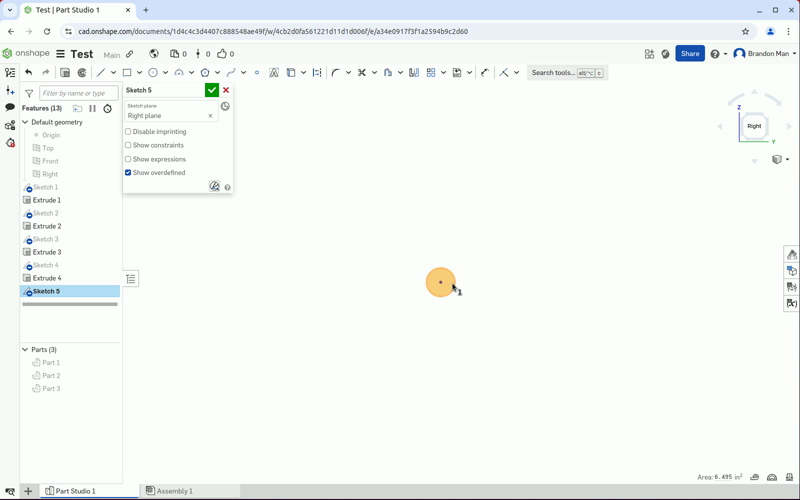
scroll(-6)
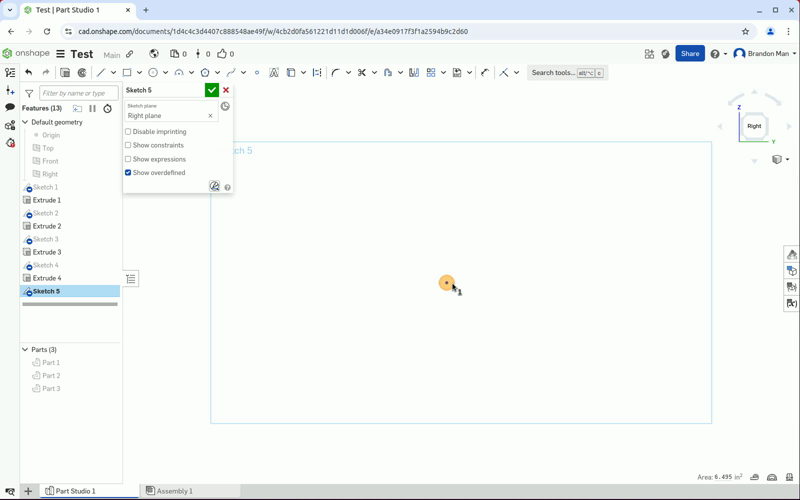
mouse_move(73, 352)
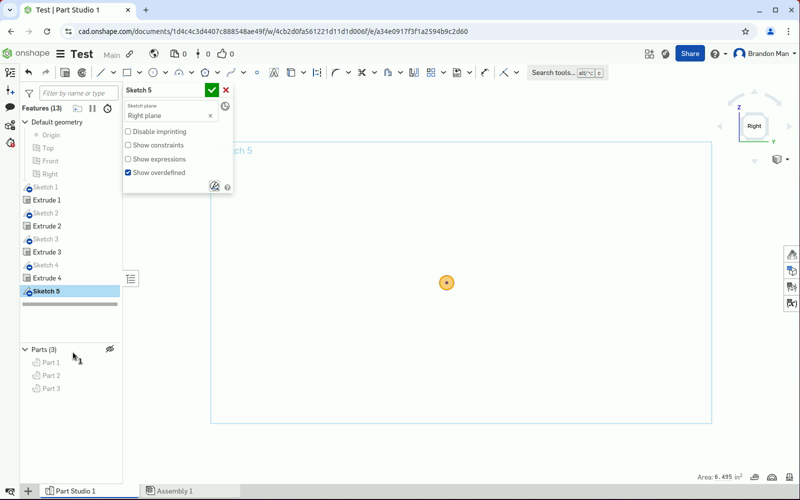
key(shift+y)
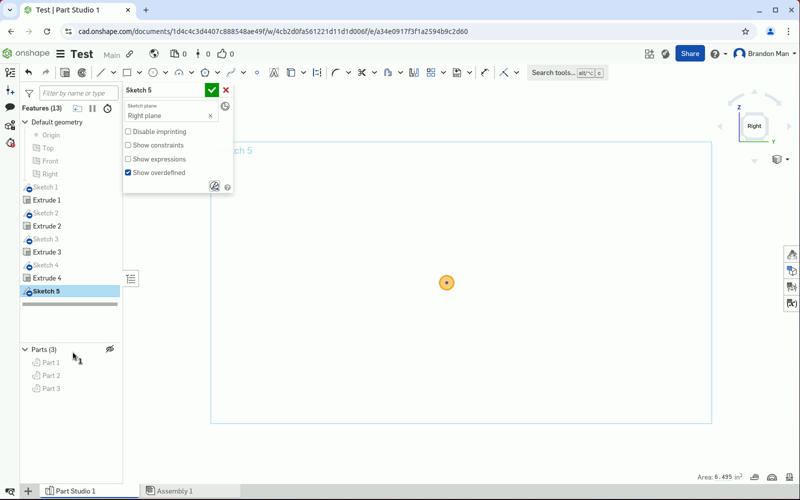
key(shift+e)
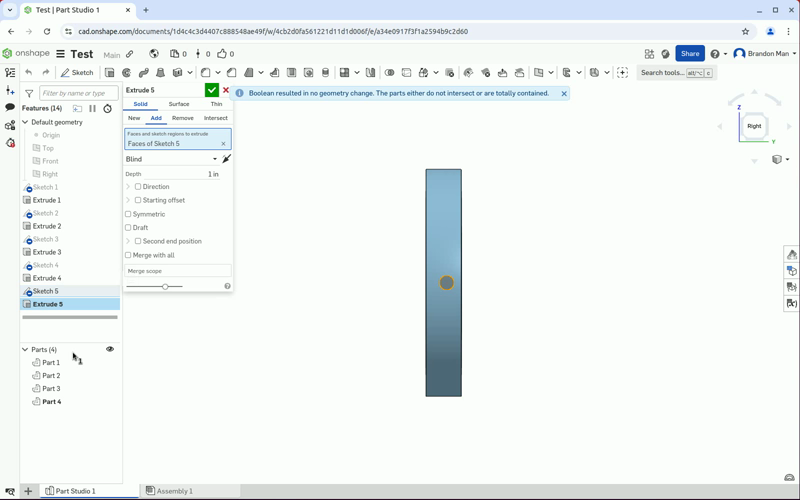
mouse_move(143, 106)
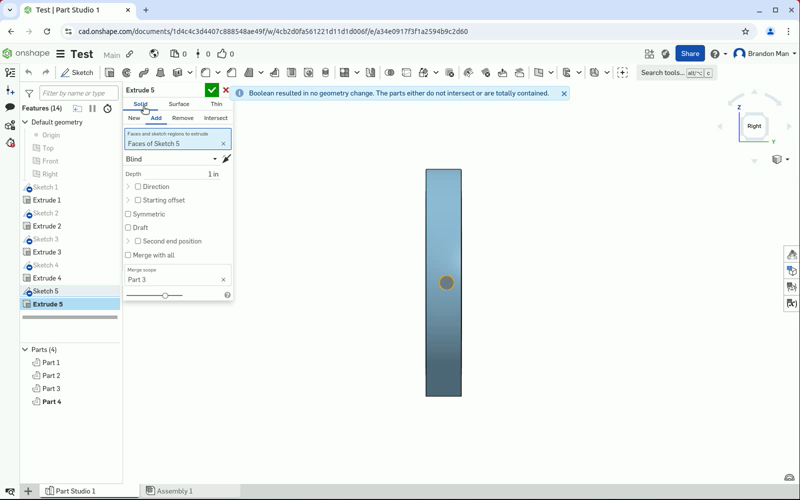
click(143, 106)
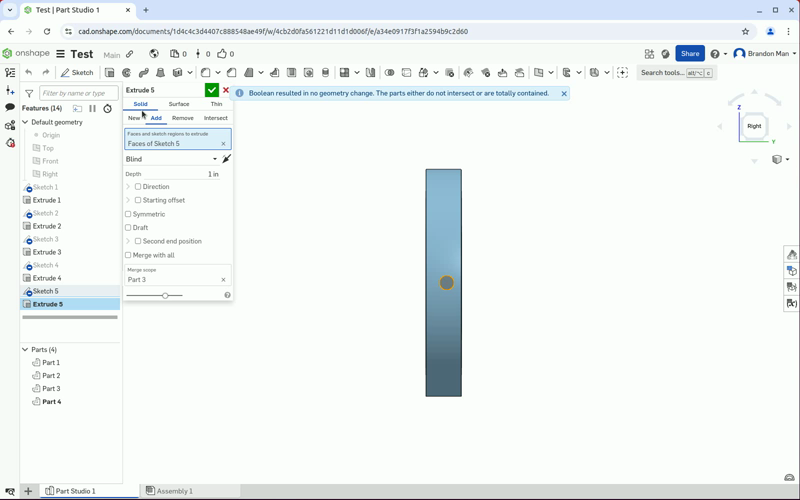
mouse_move(137, 120)
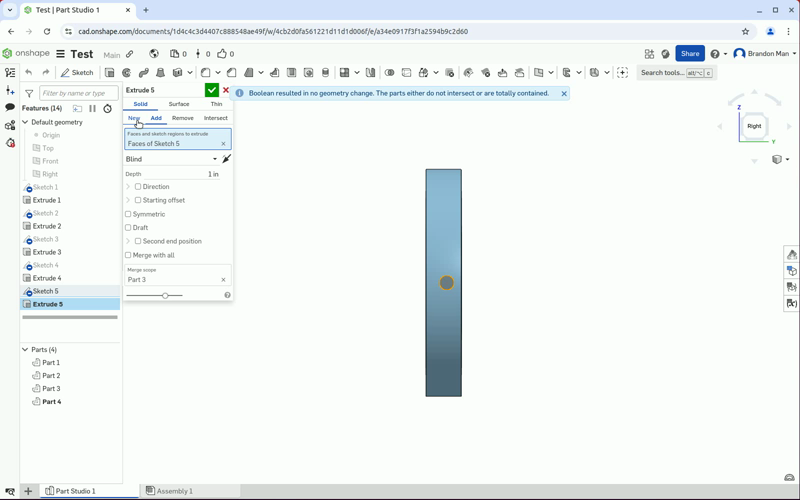
click(137, 120)
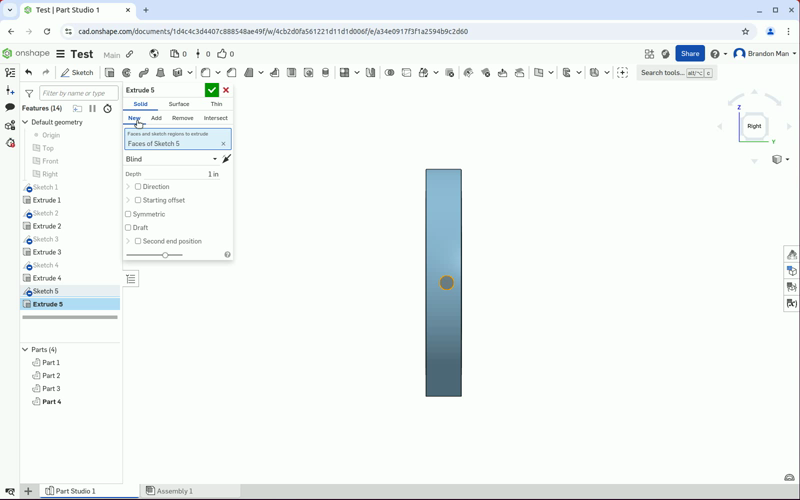
key(tab, 4)
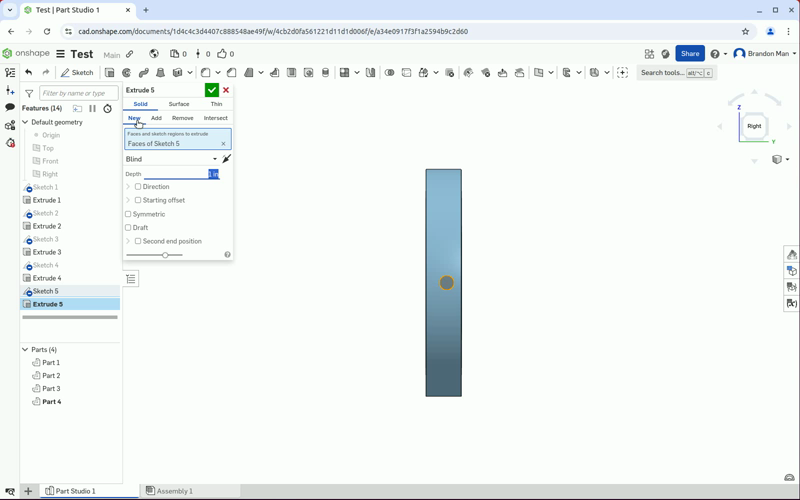
text(44.772)
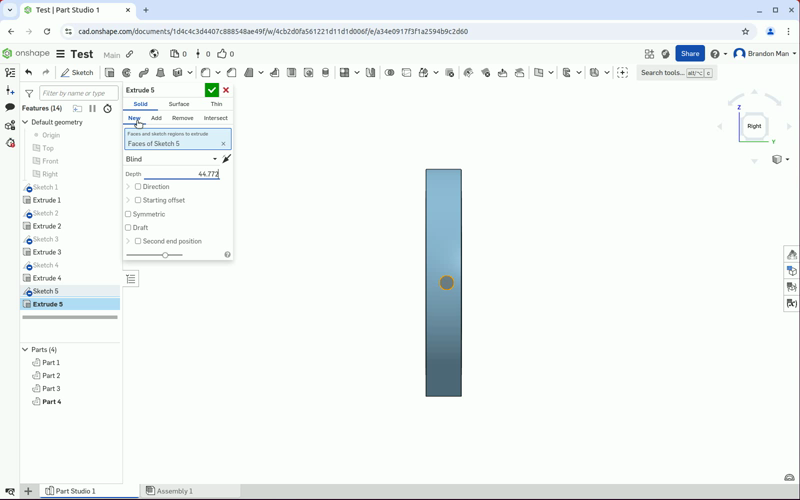
key(tab, 3)
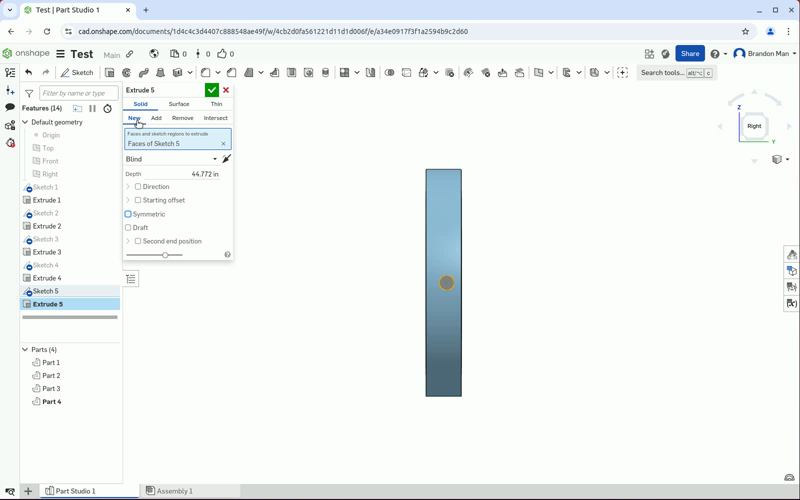
key(space)
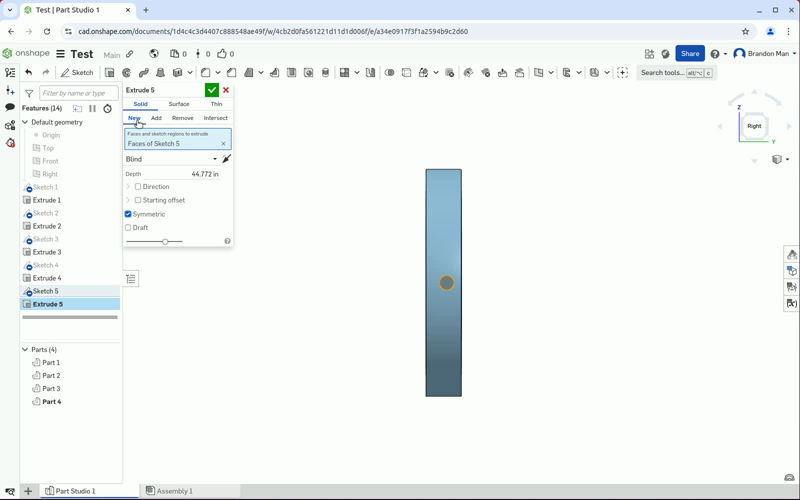
key(enter)
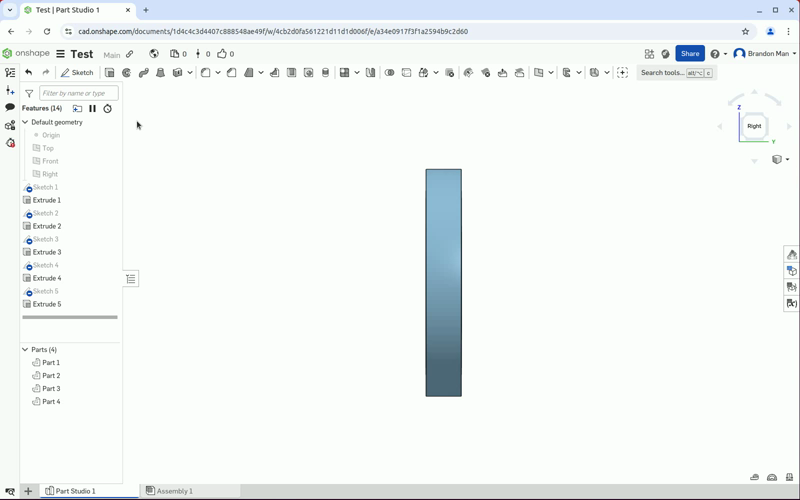
key(shift+h)
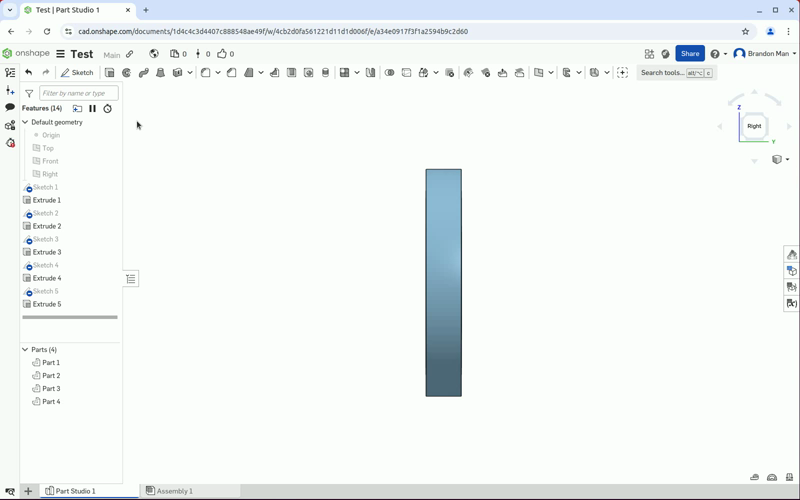
key(shift+h)
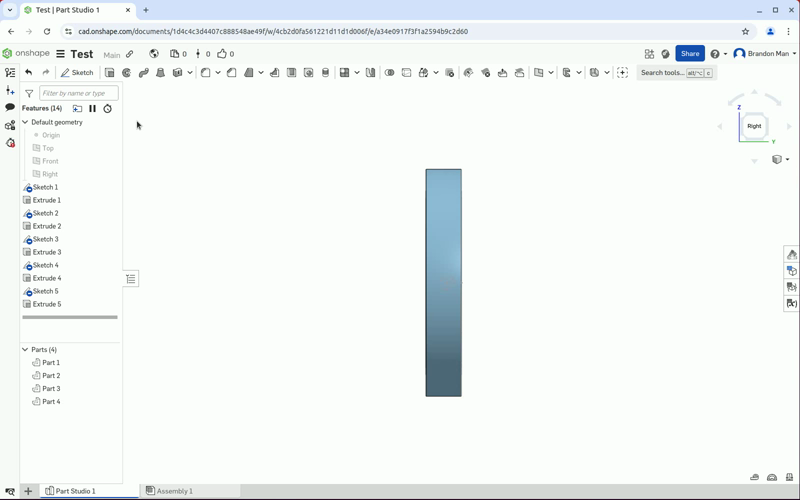
key(shift+7)
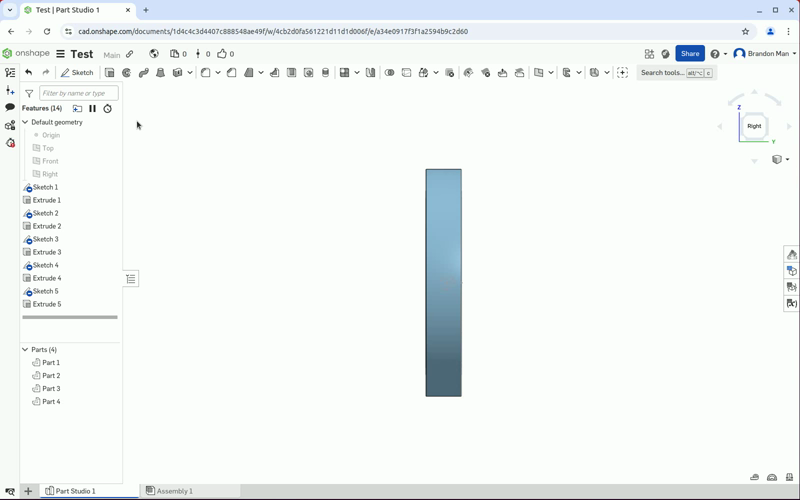
key(right, 2)
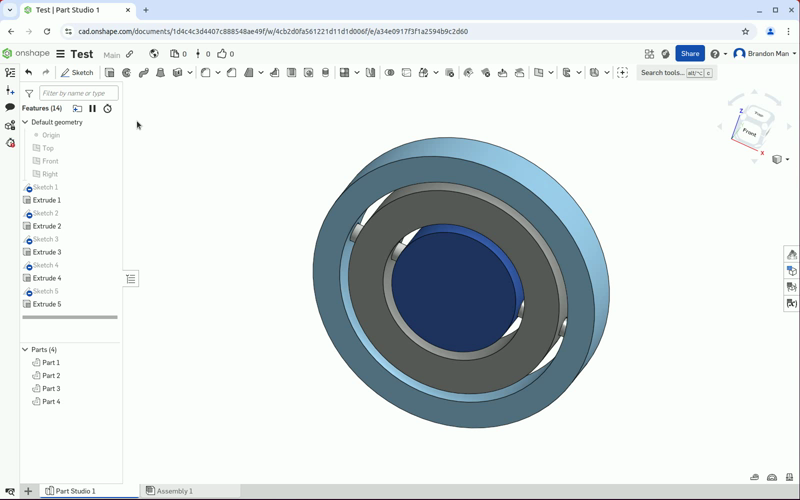
key(down, 2)
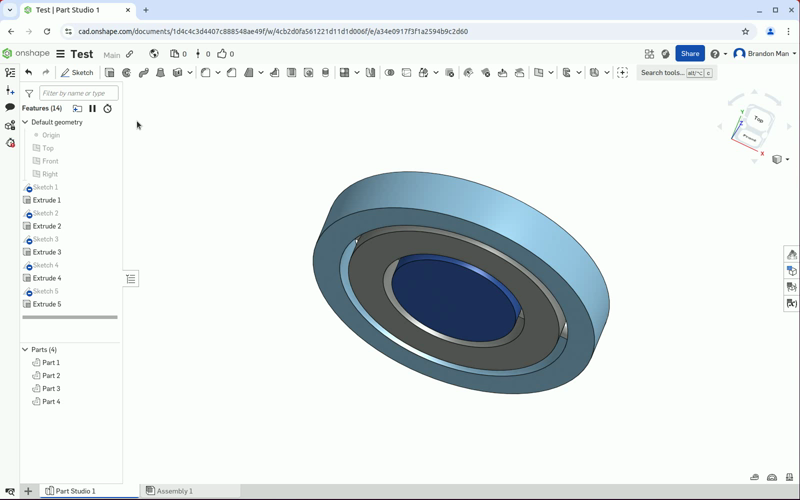
key(up, 2)
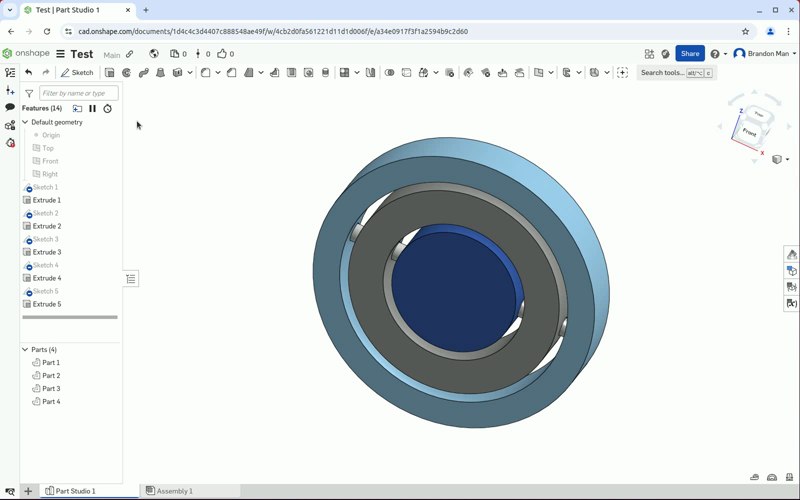
key(left, 2)
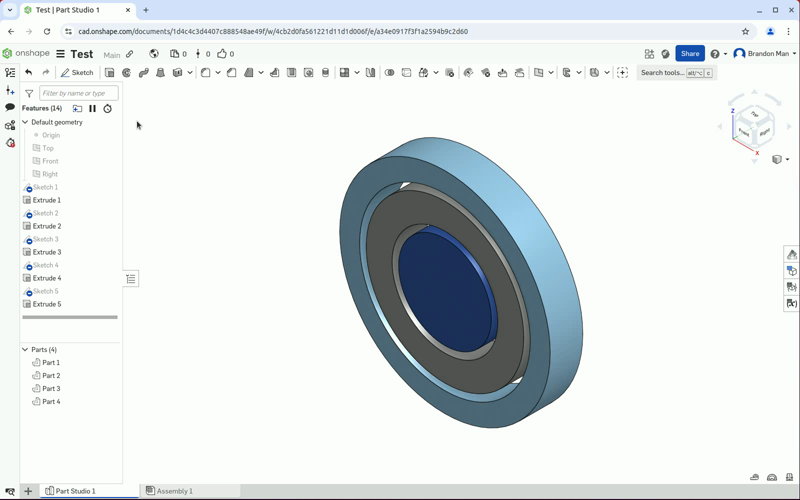
mouse_move(73, 189)
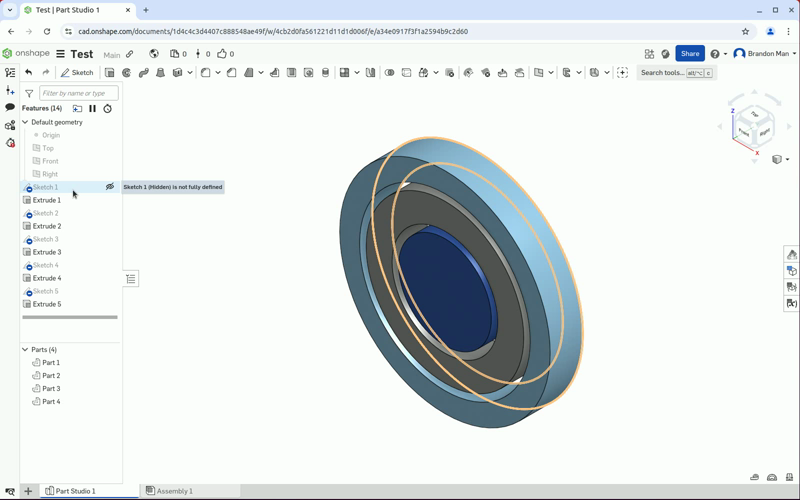
click(73, 189)